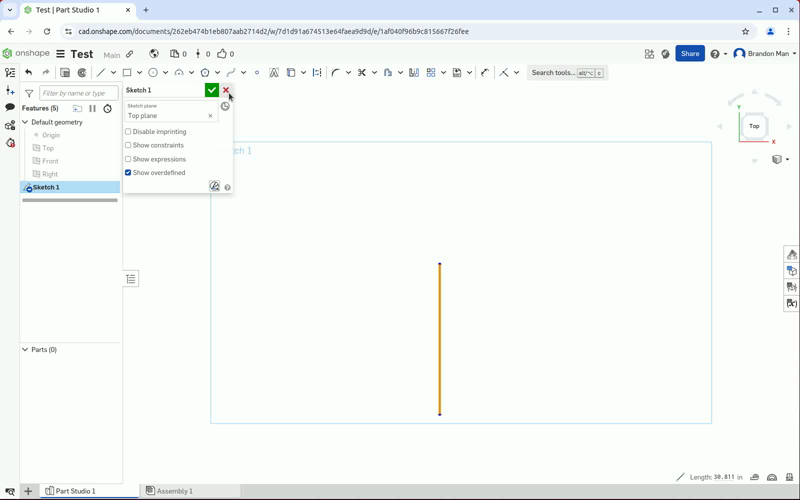
key(shift+h)
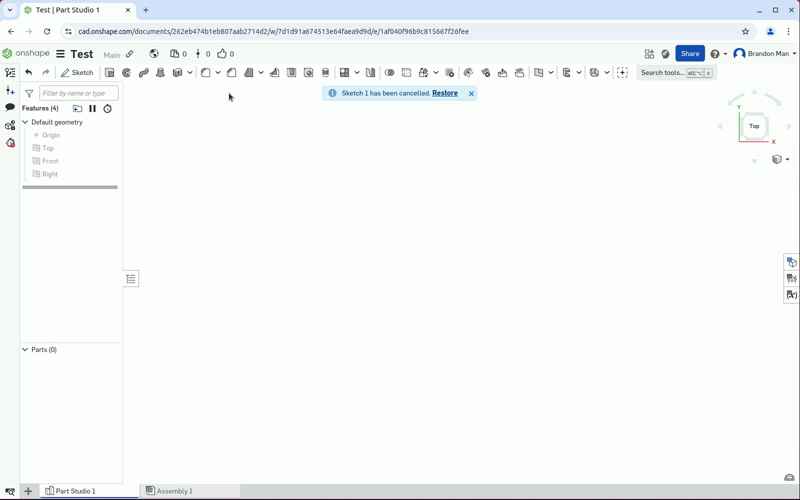
mouse_move(73, 352)
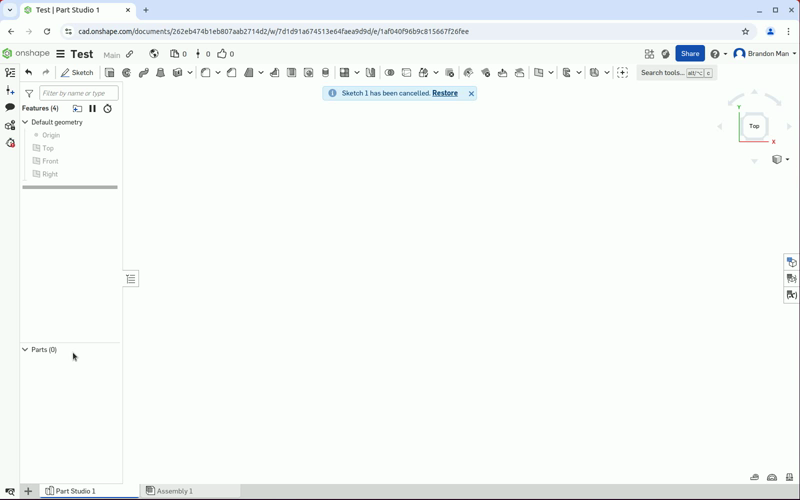
key(y)
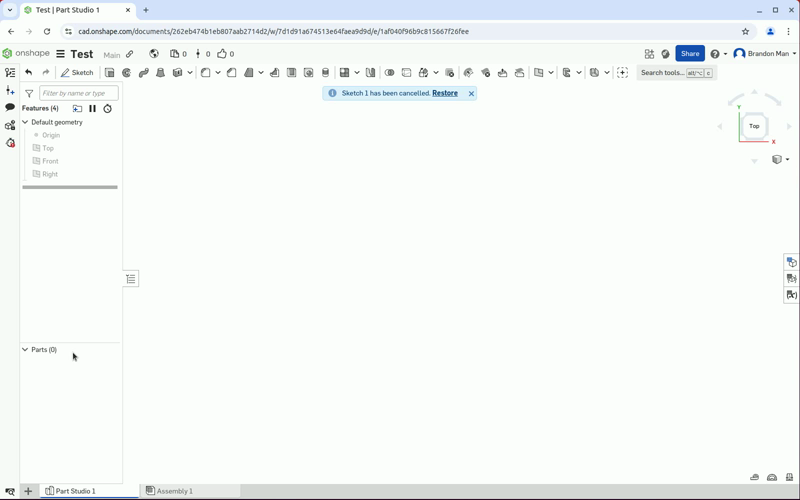
key(shift+p)
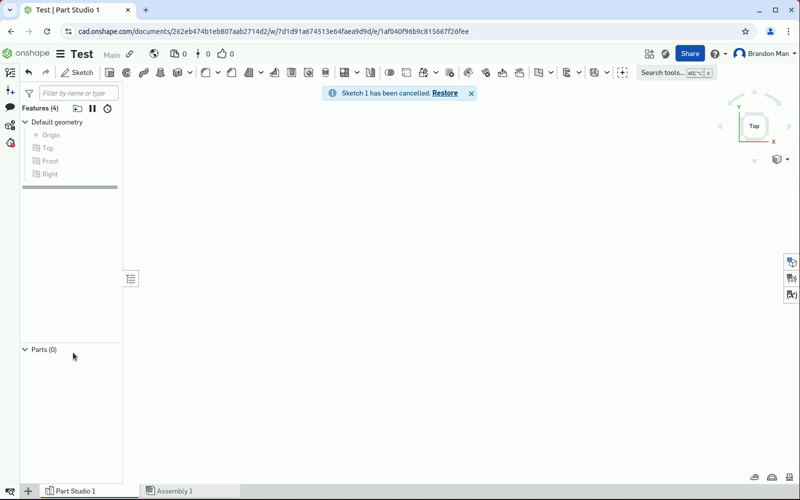
key(space)
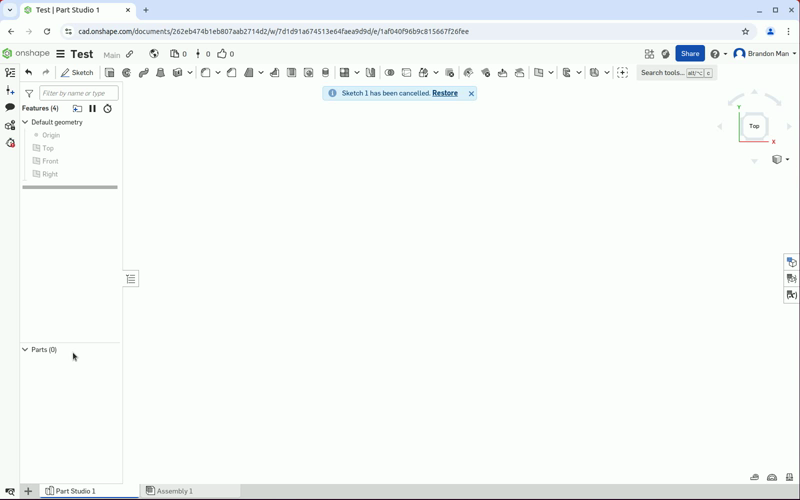
key_down(shift)
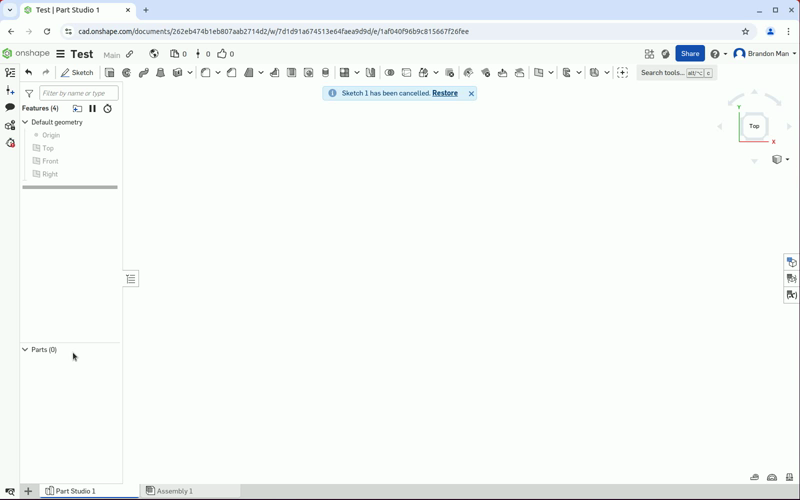
key(up)
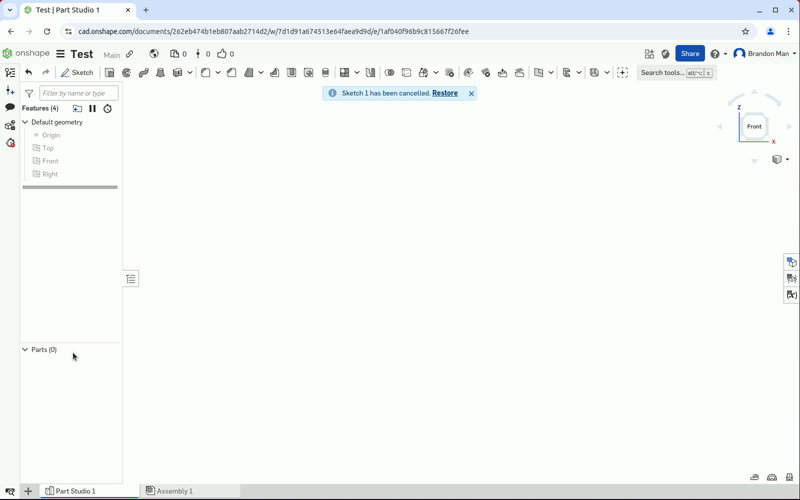
key_up(shift)
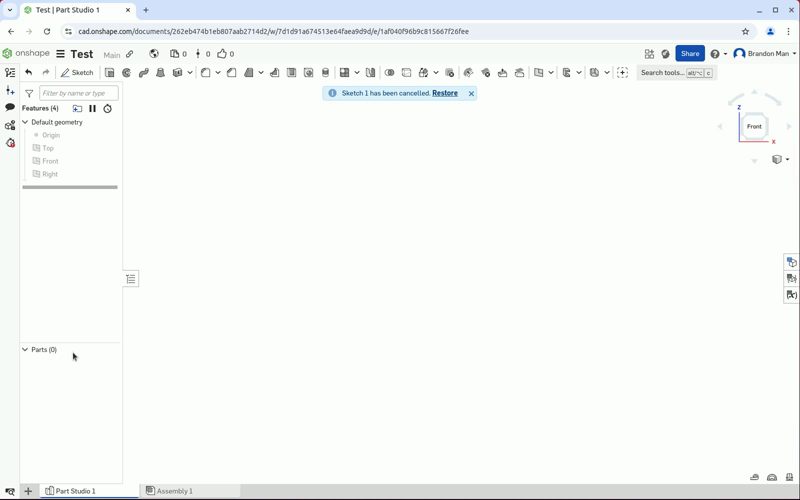
mouse_move(73, 352)
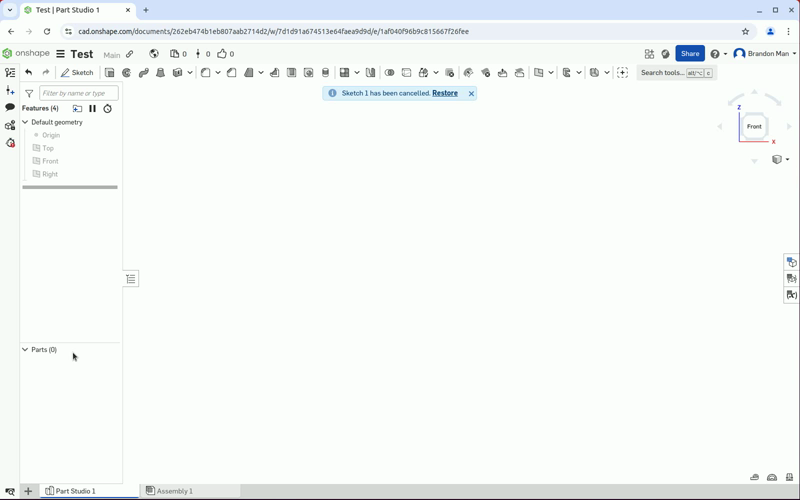
key(shift+y)
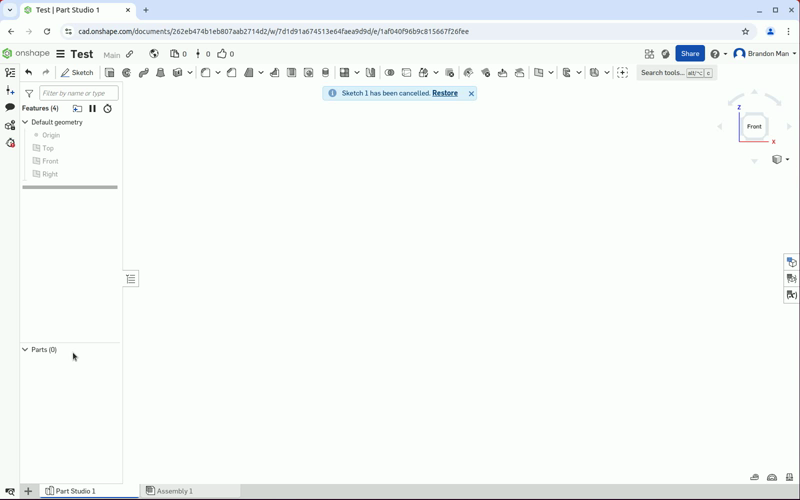
key(shift+s)
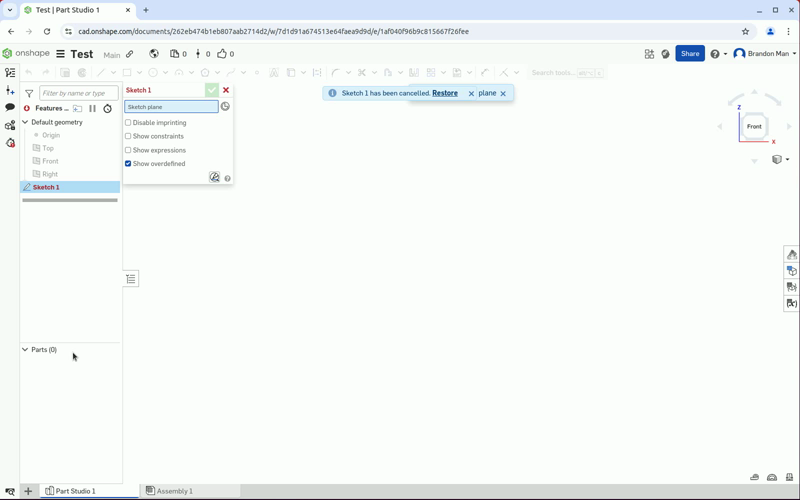
mouse_move(73, 163)
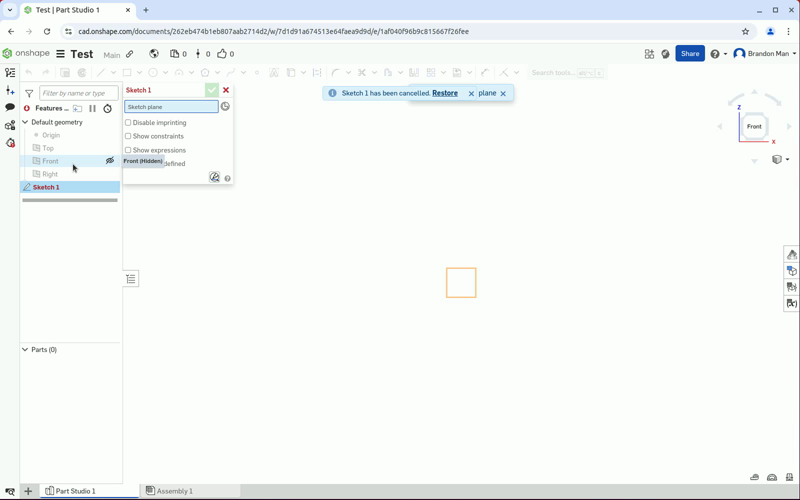
click(73, 163)
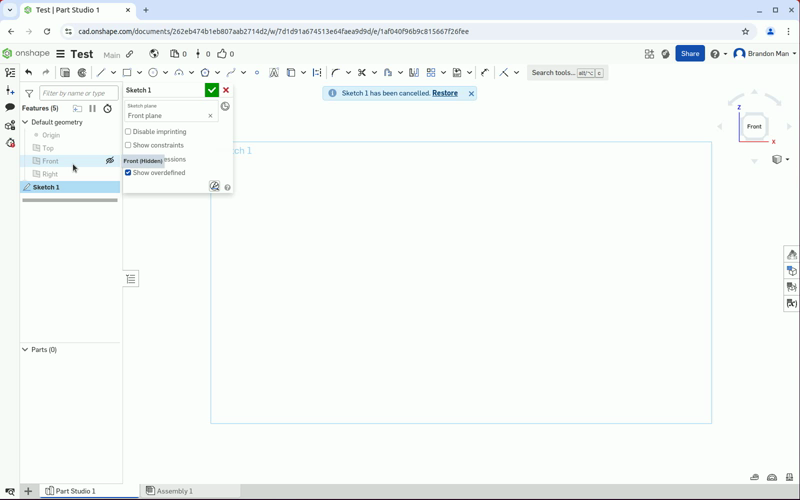
mouse_move(73, 352)
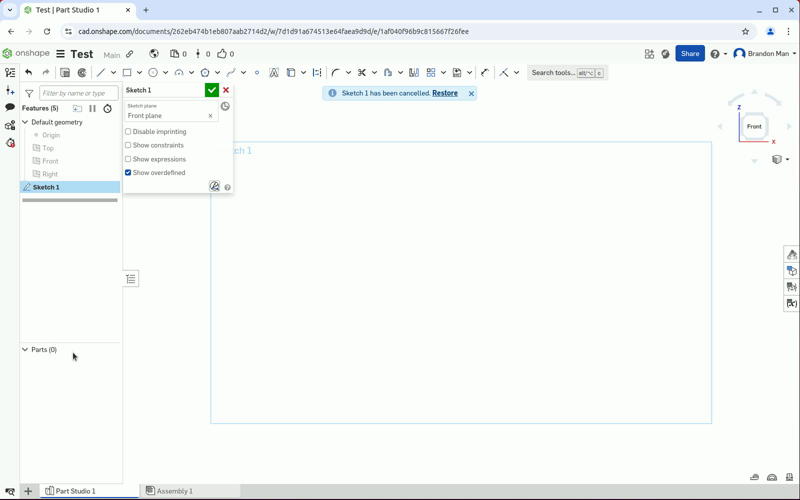
key(y)
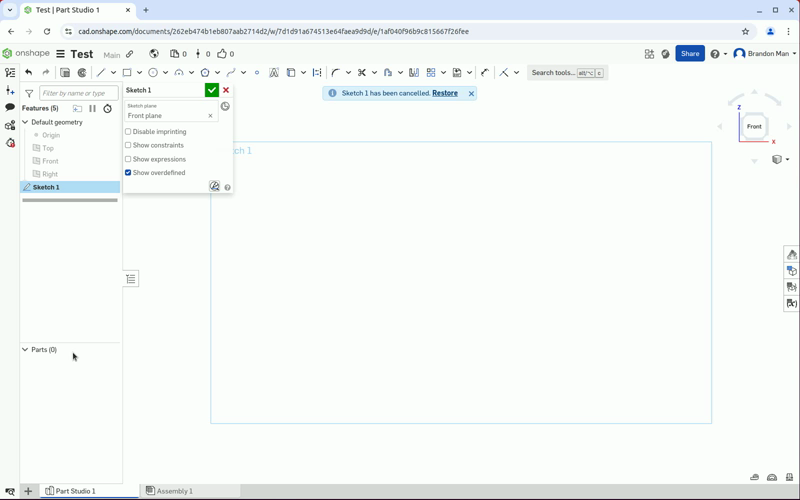
key(a)
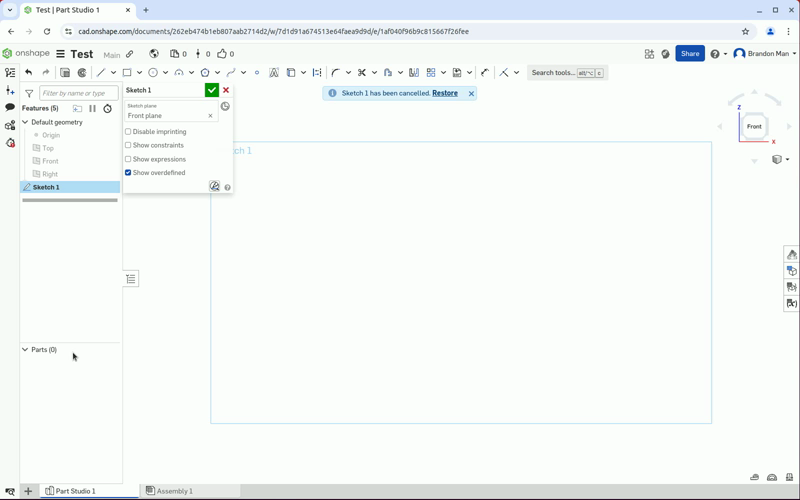
key_down(shift)
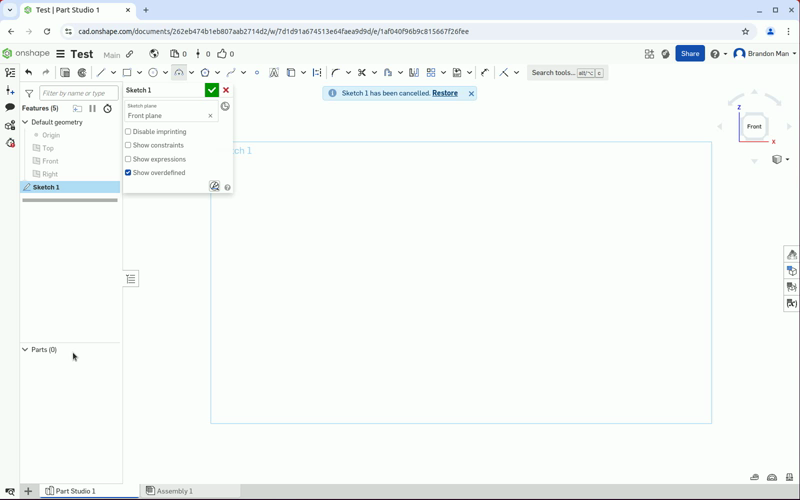
mouse_move(453, 276)
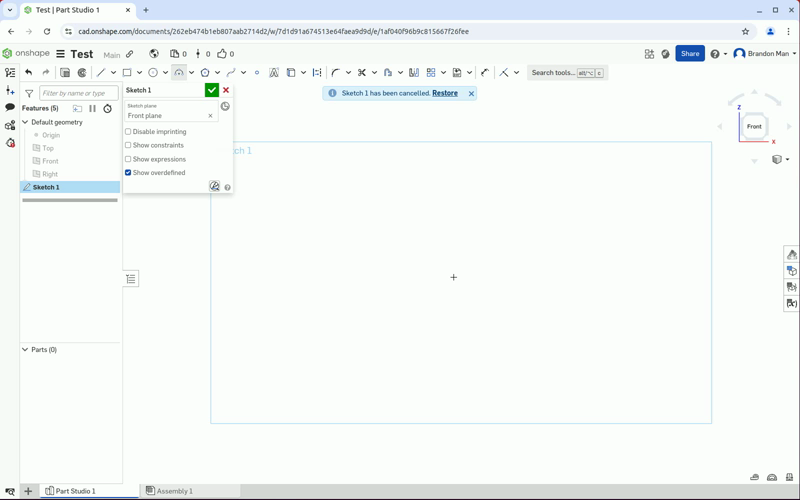
click(453, 276)
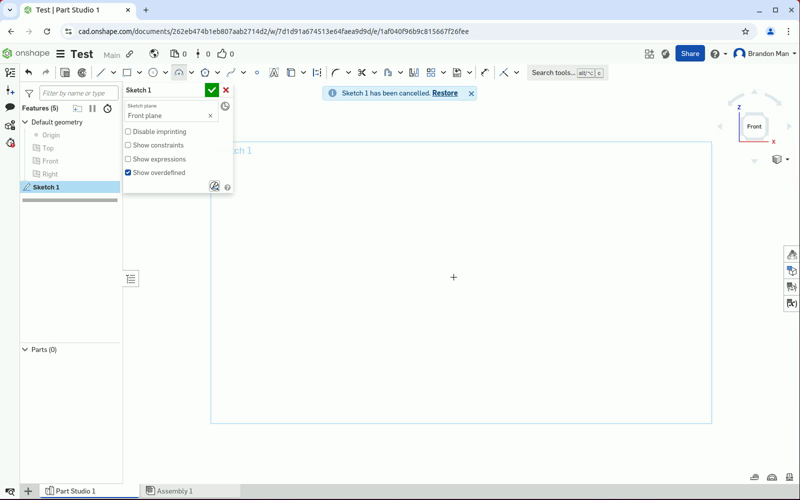
key_up(shift)
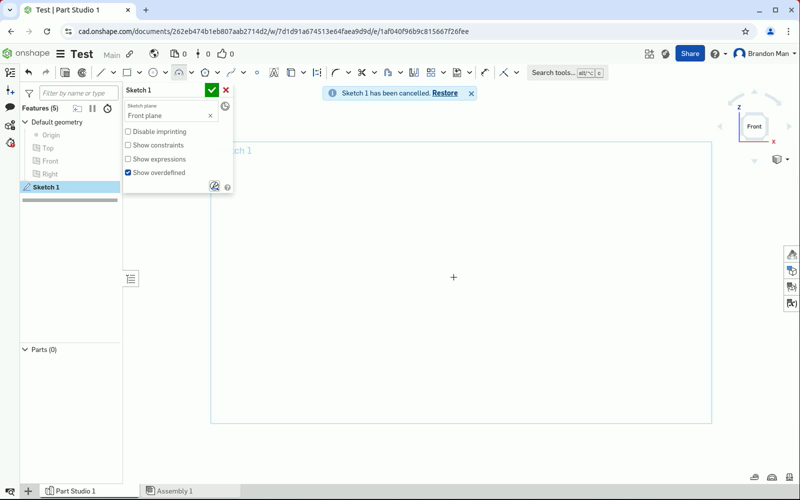
key_down(shift)
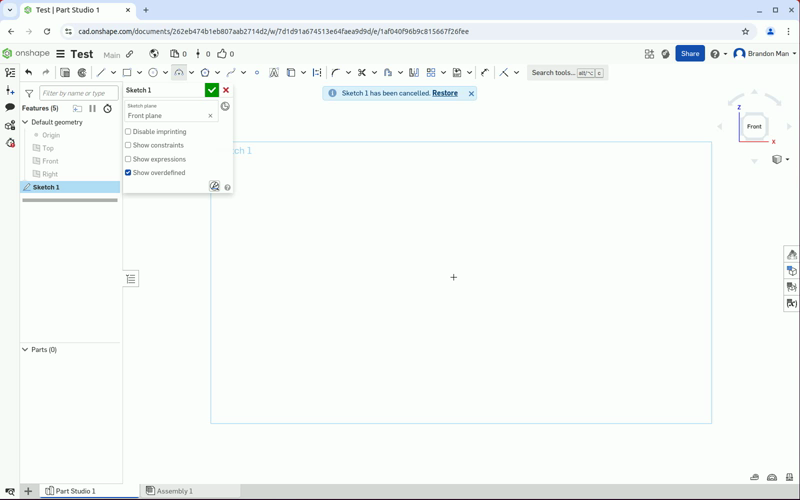
mouse_move(469, 276)
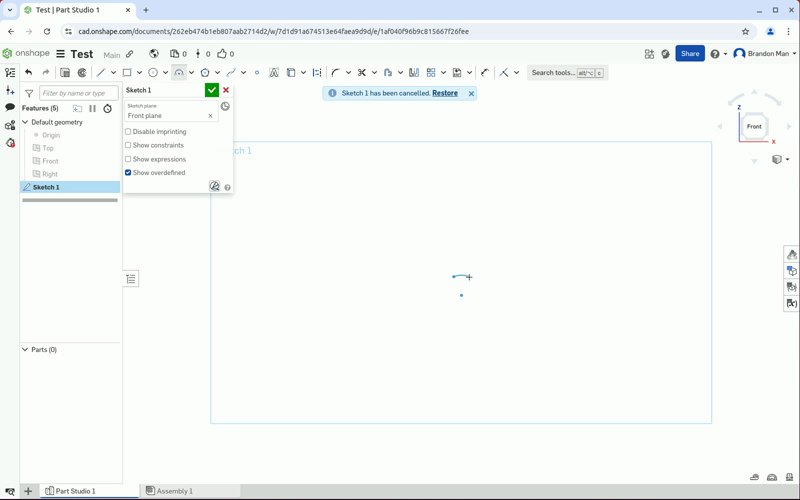
click(469, 276)
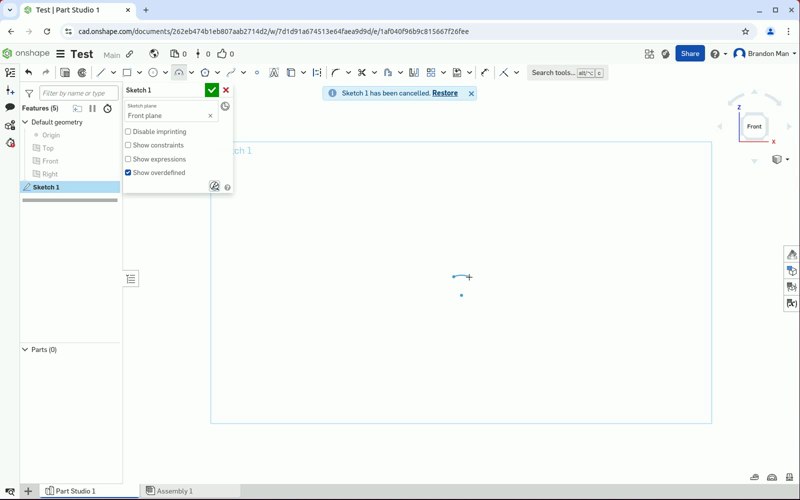
mouse_move(461, 292)
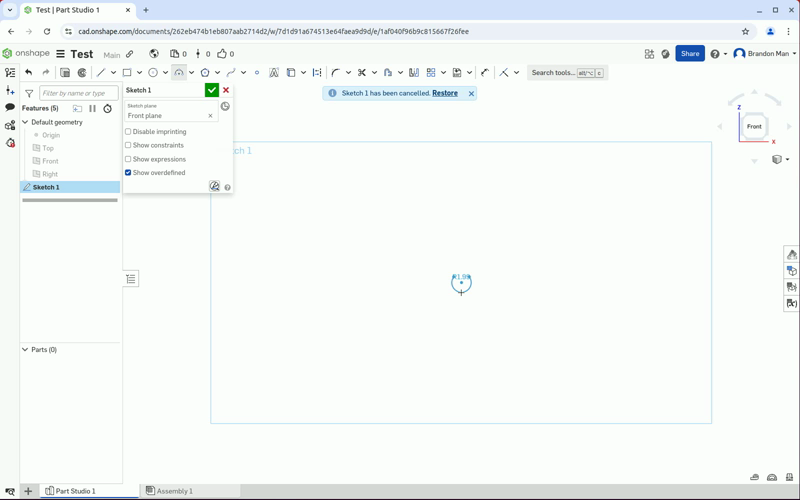
click(461, 292)
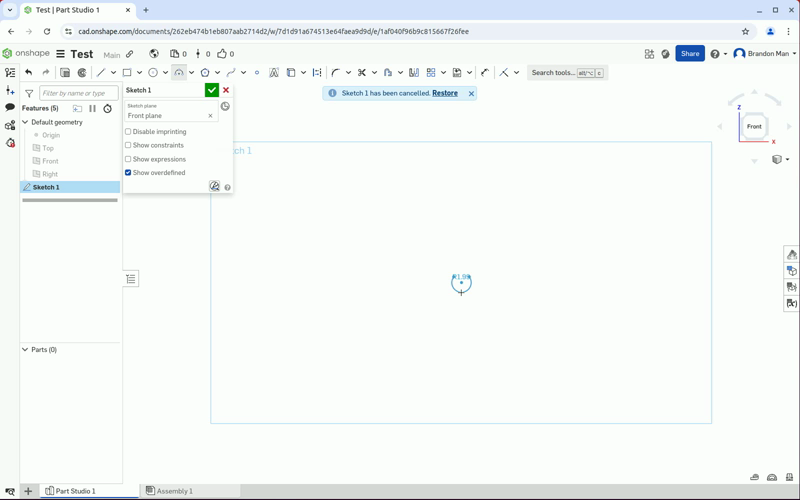
key_up(shift)
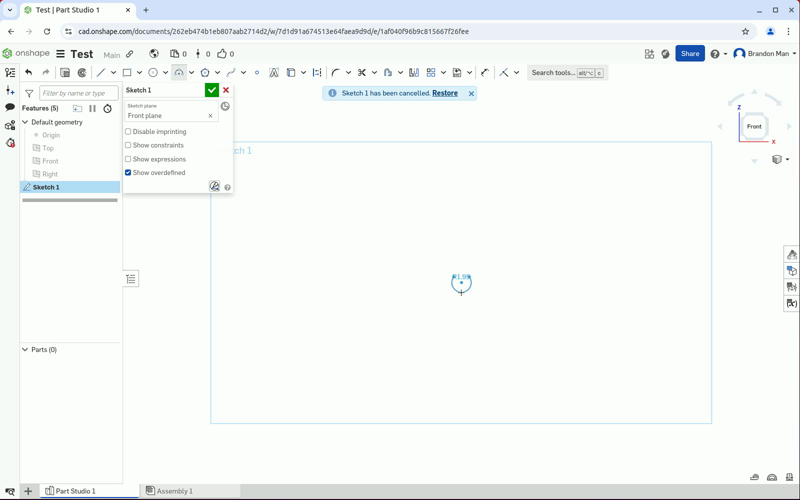
key(esc)
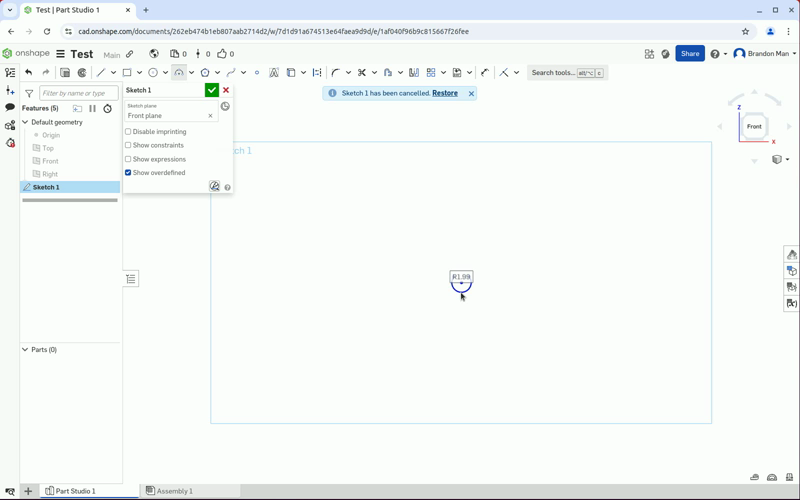
key(l)
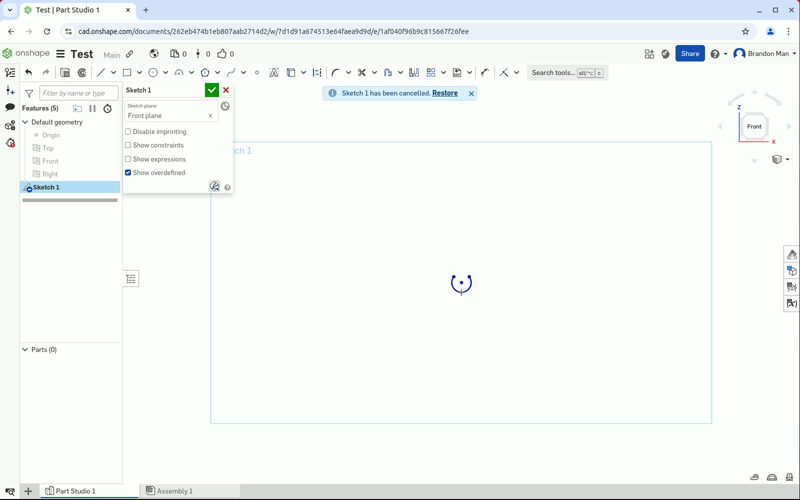
mouse_move(469, 276)
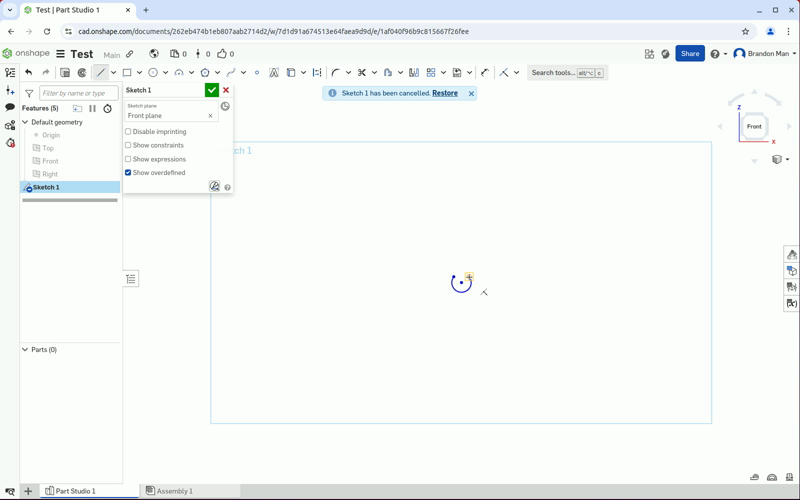
click(469, 276)
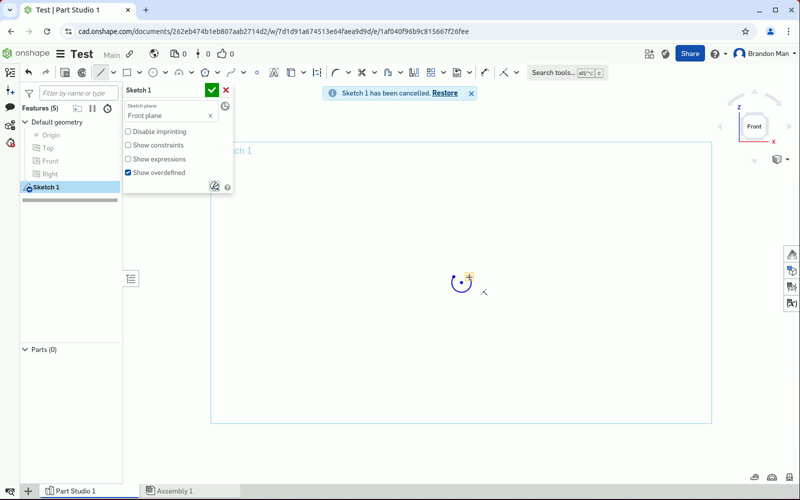
mouse_move(499, 276)
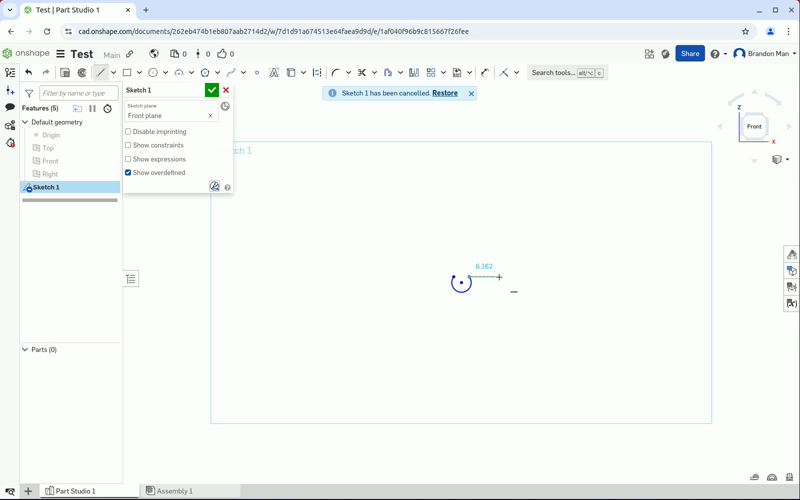
key_down(shift)
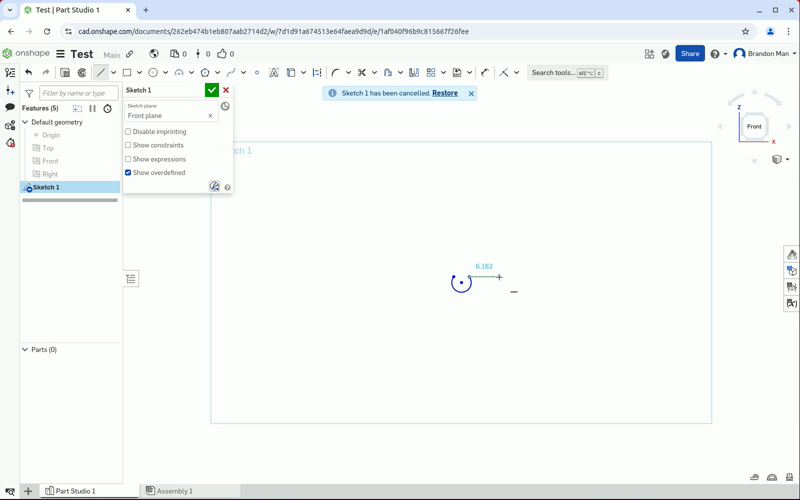
mouse_move(453, 276)
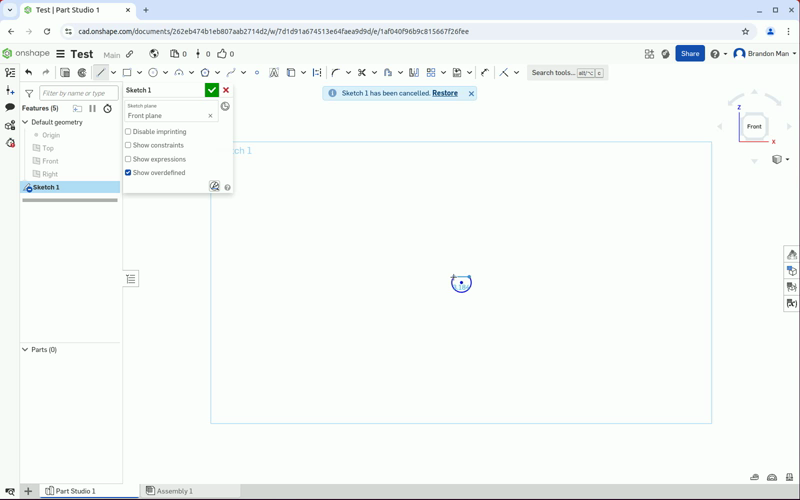
key_up(shift)
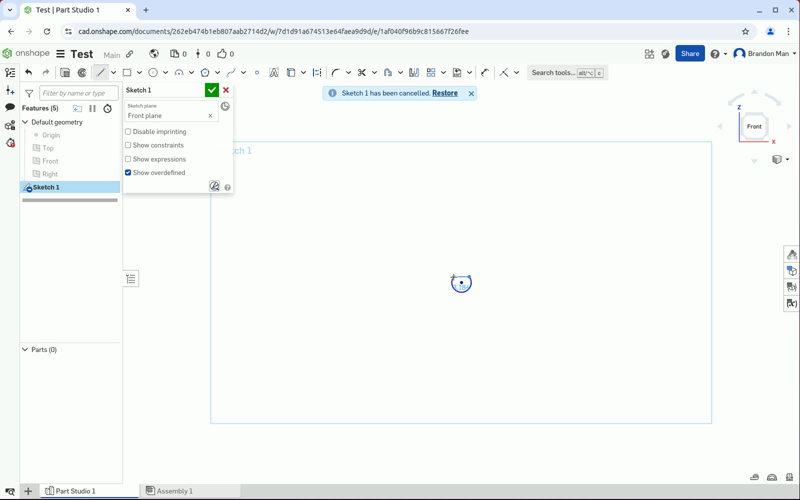
click(453, 276)
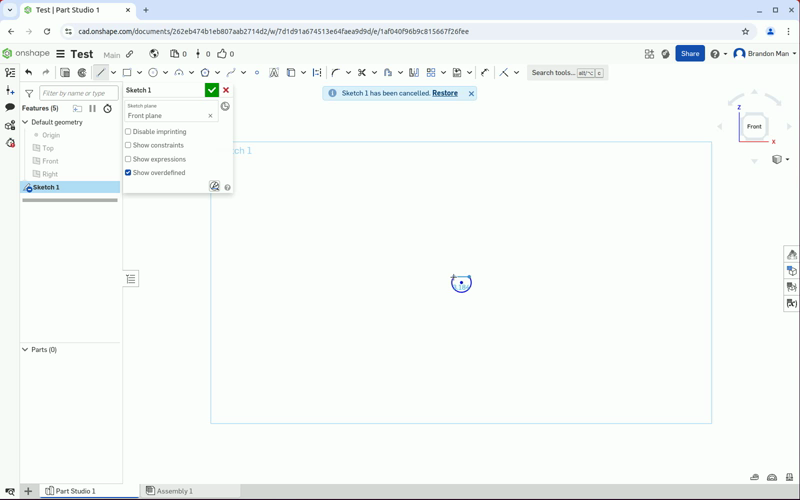
key(esc)
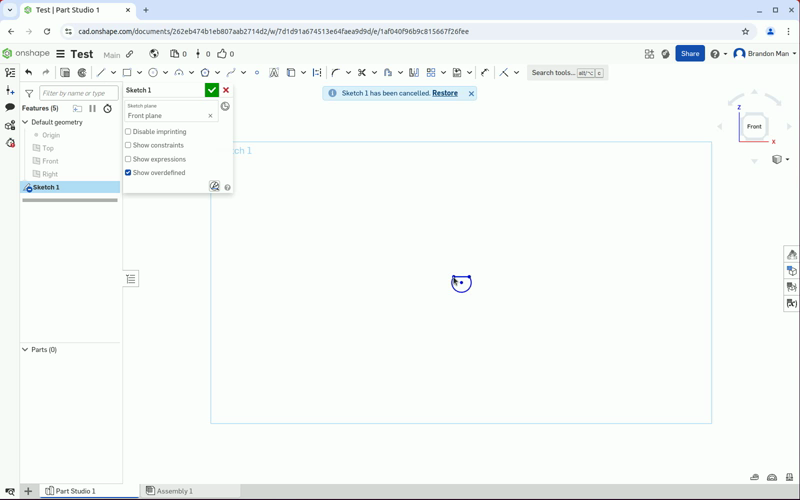
mouse_move(460, 279)
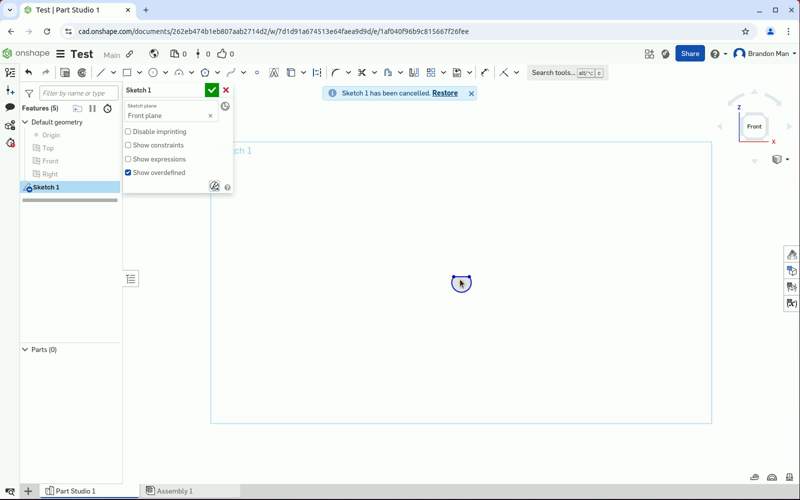
scroll(6)
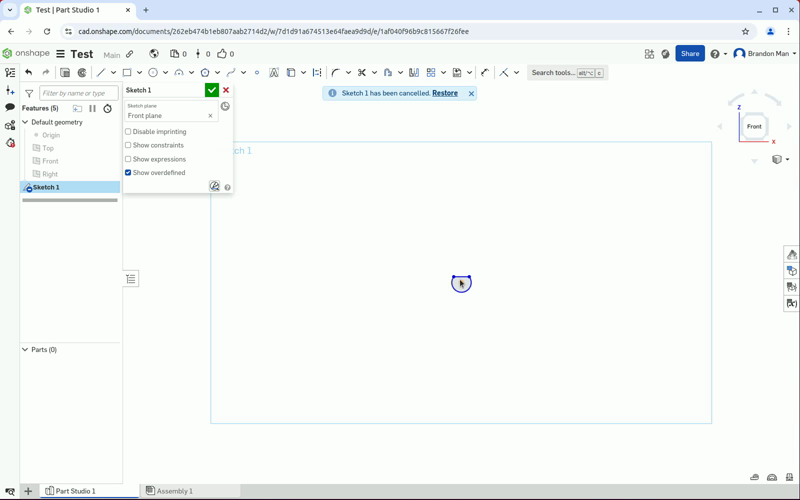
scroll(6)
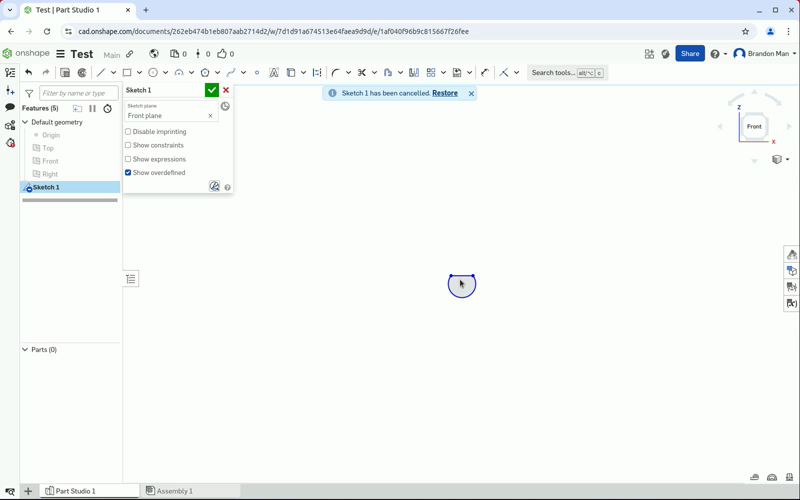
scroll(6)
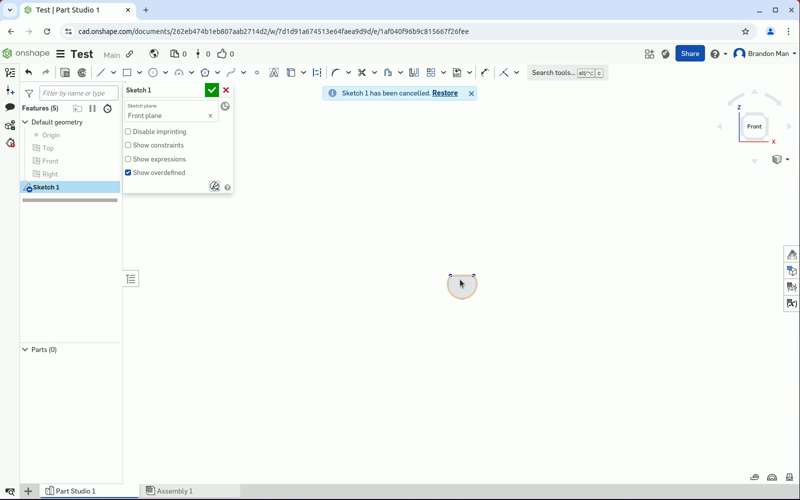
scroll(6)
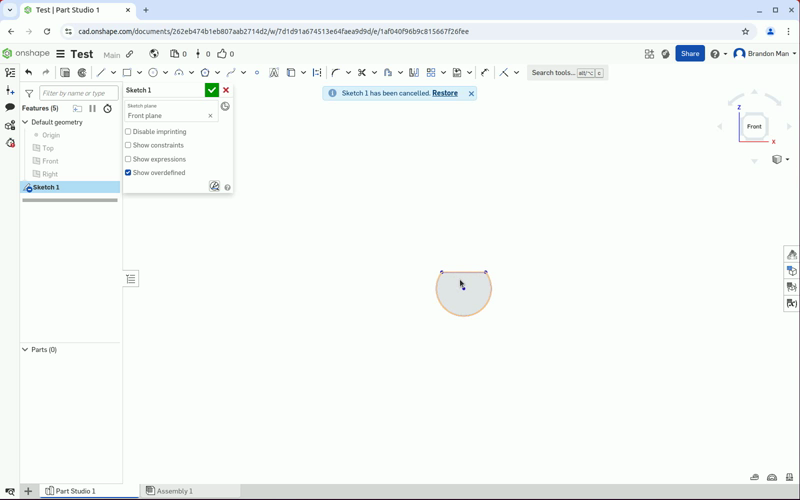
scroll(6)
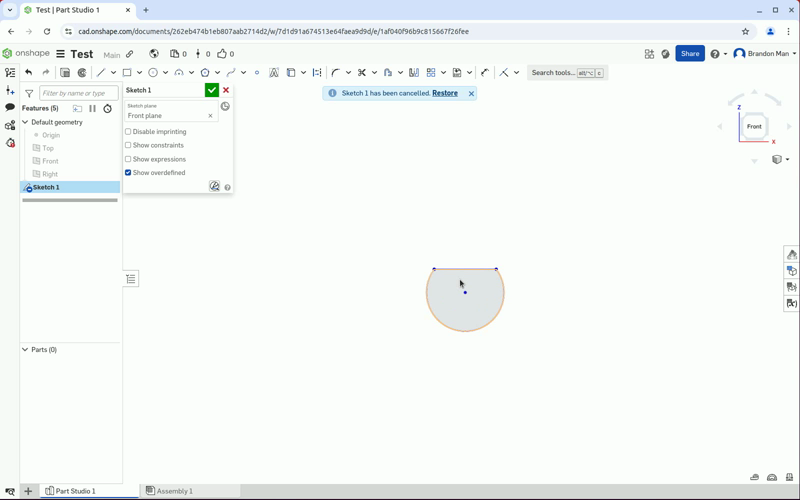
scroll(6)
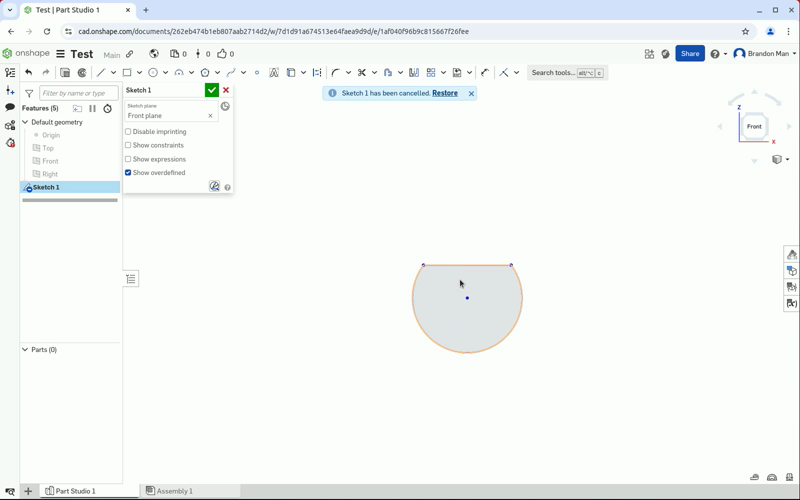
scroll(6)
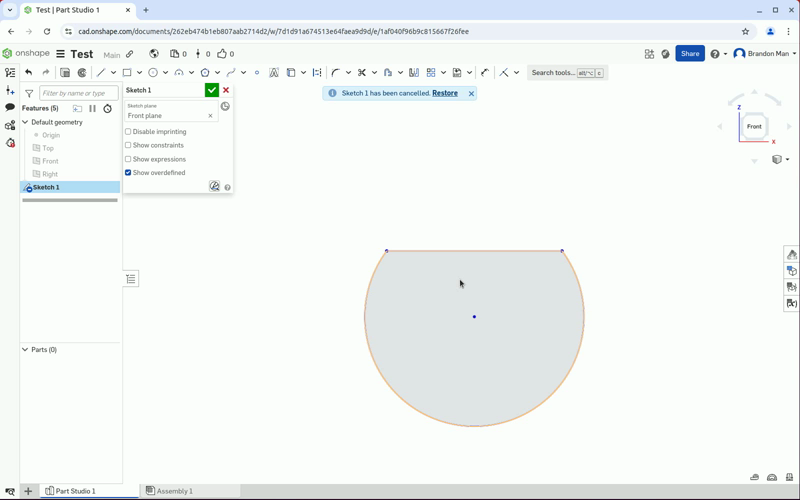
click(460, 279)
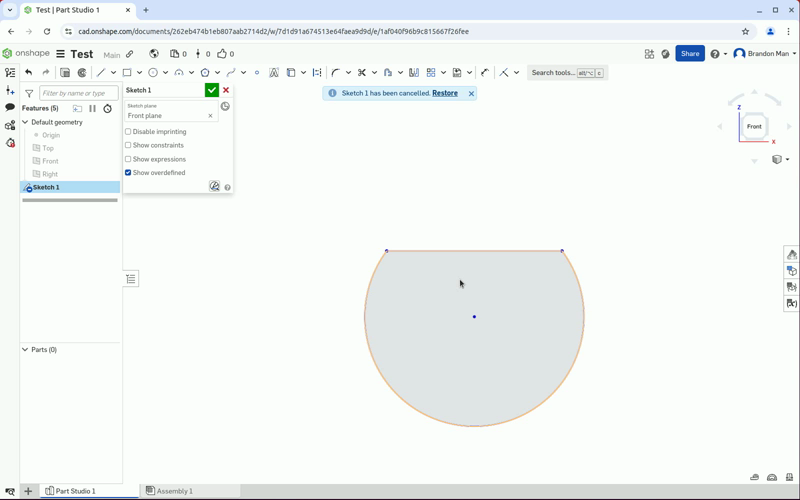
scroll(-6)
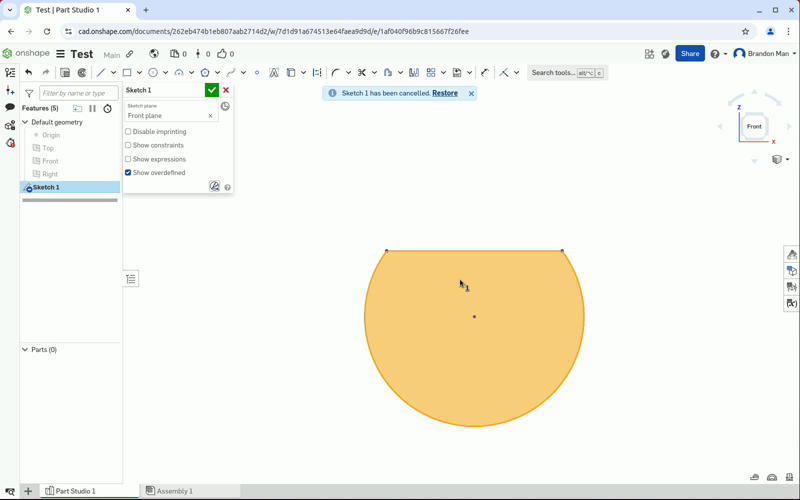
scroll(-6)
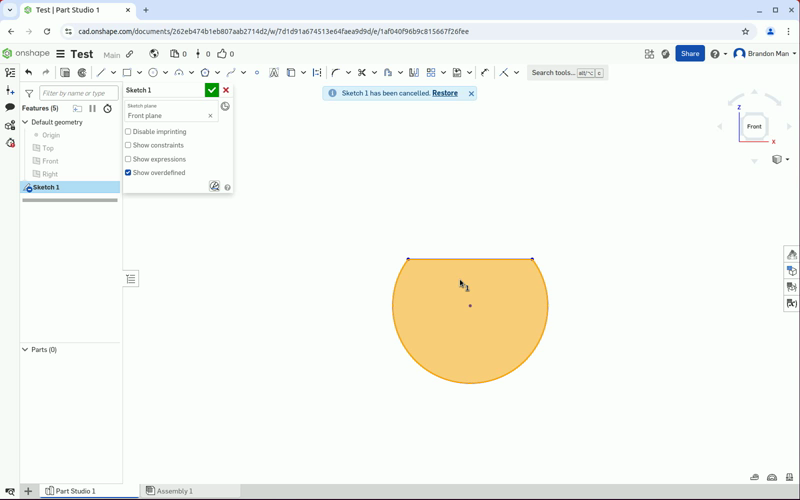
scroll(-6)
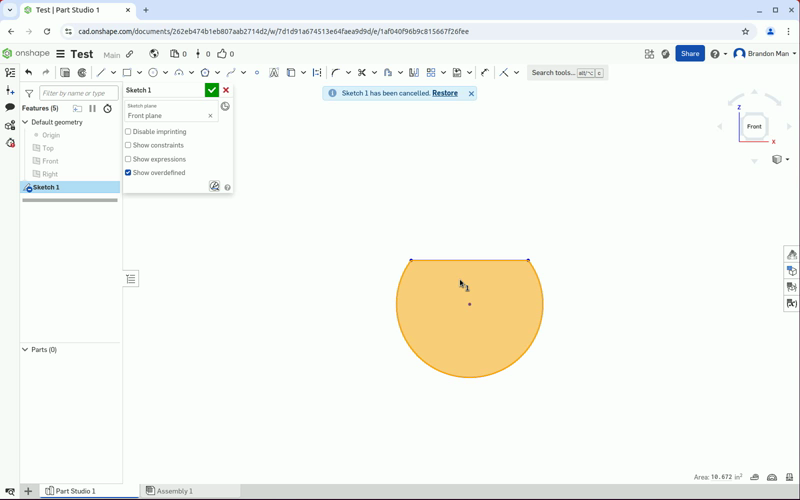
scroll(-6)
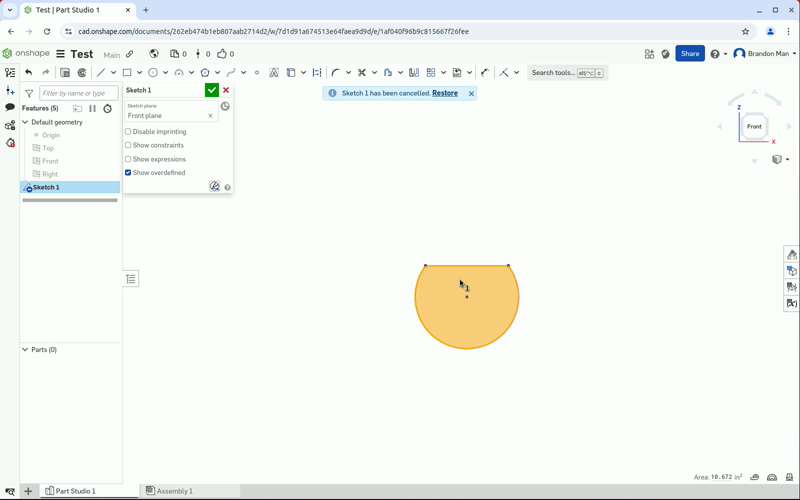
scroll(-6)
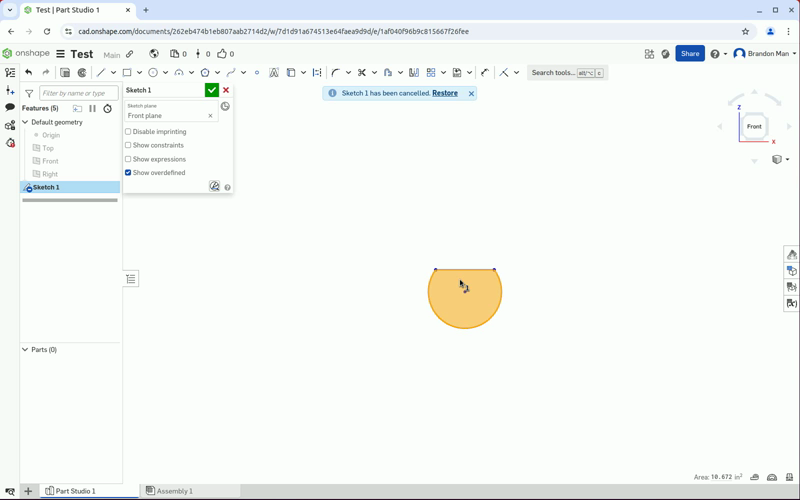
scroll(-6)
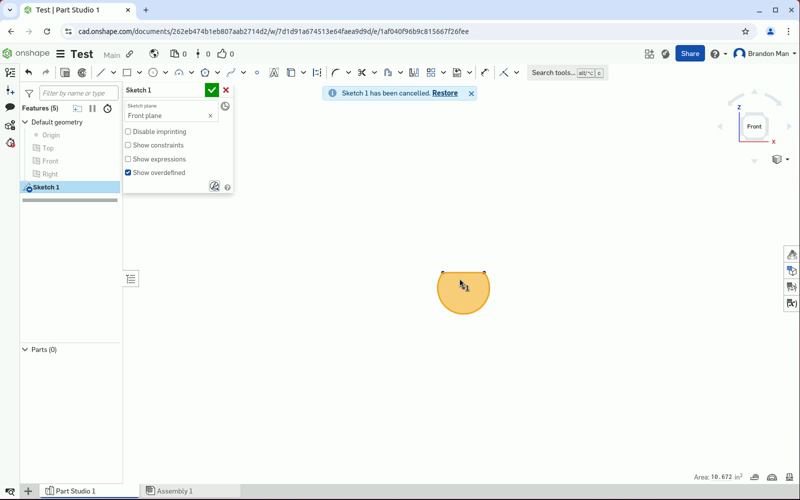
scroll(-6)
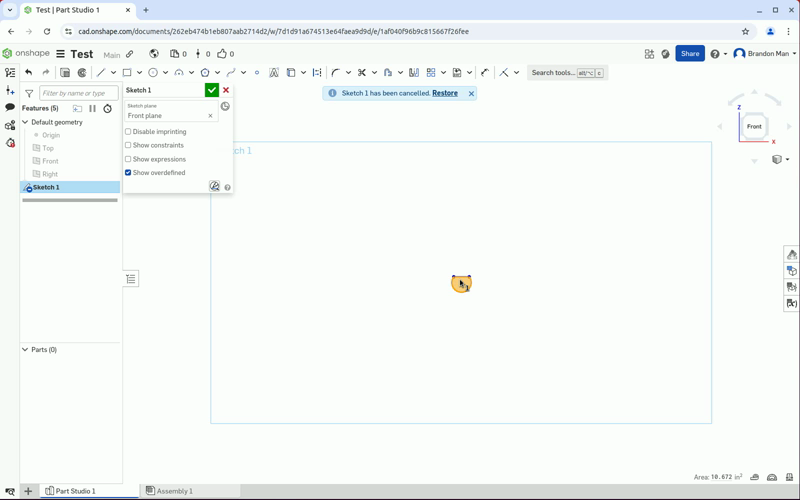
mouse_move(73, 352)
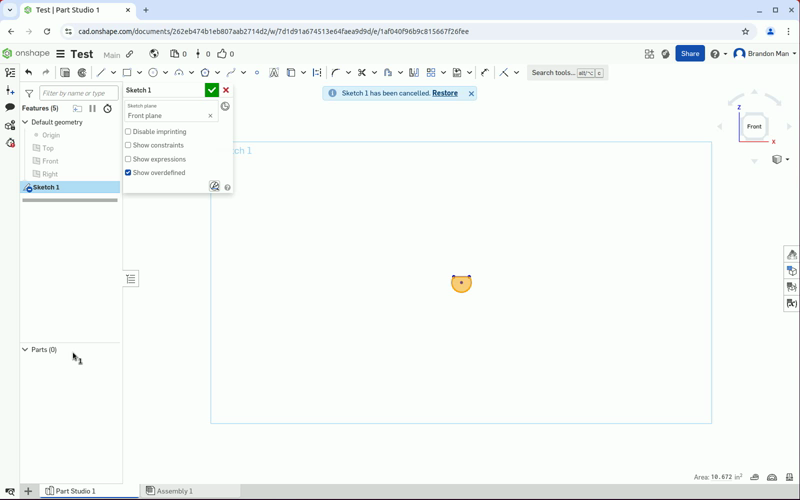
key(shift+y)
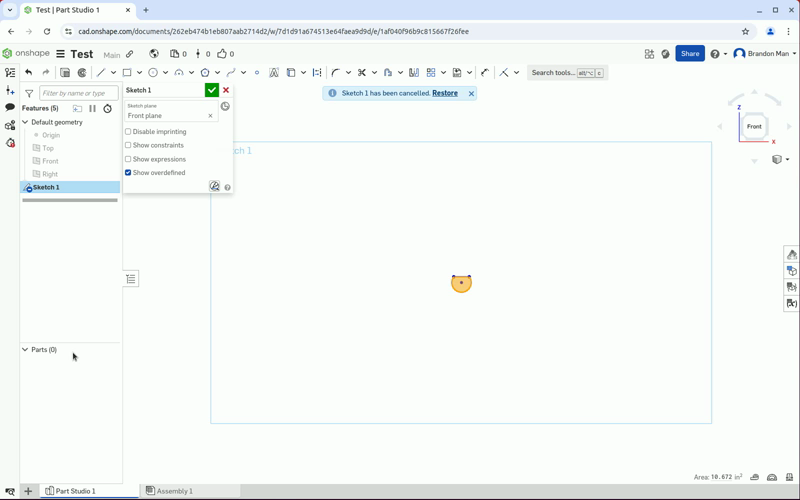
key(shift+e)
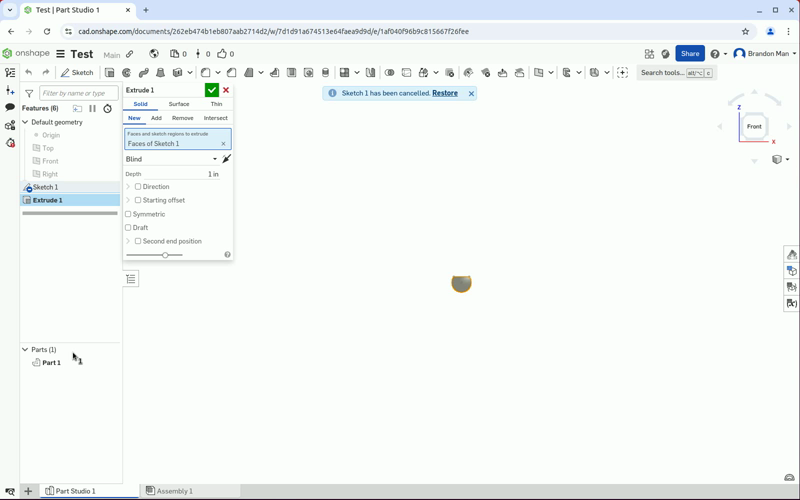
mouse_move(143, 106)
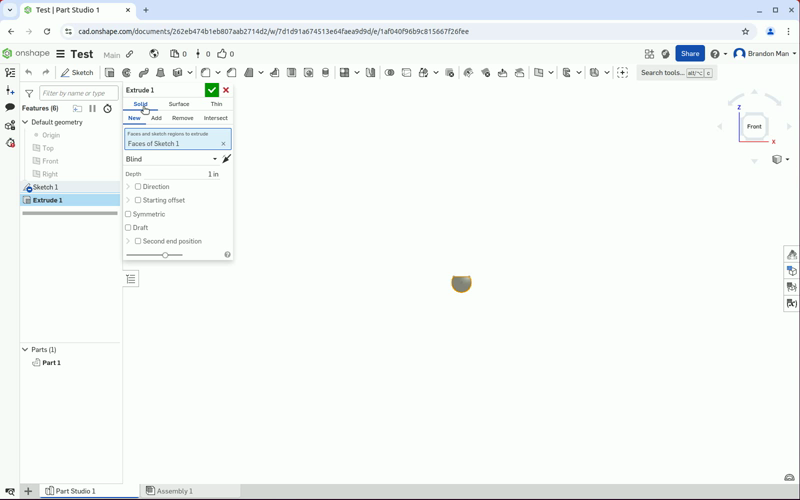
click(143, 106)
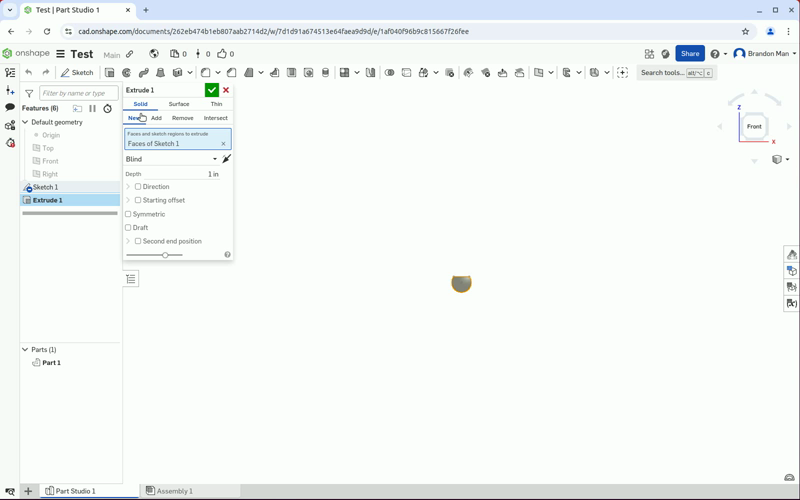
mouse_move(137, 120)
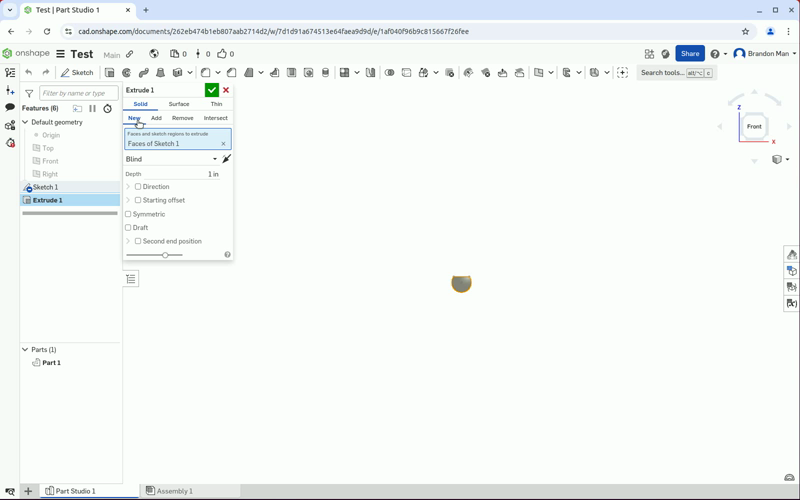
click(137, 120)
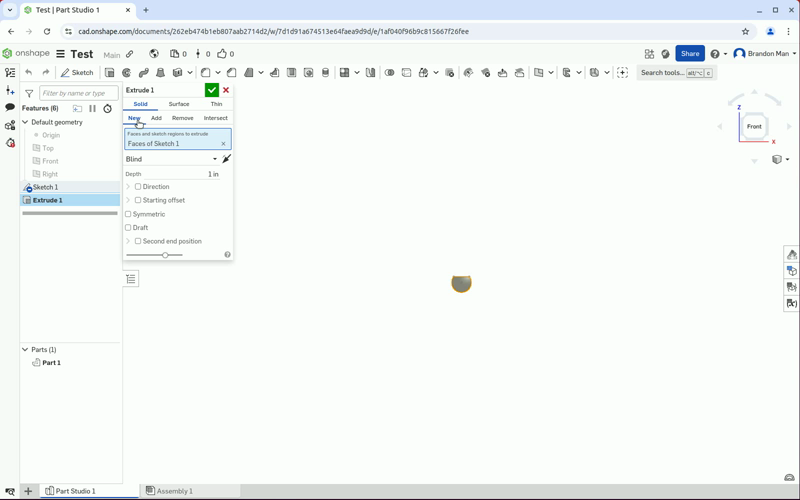
key(tab, 4)
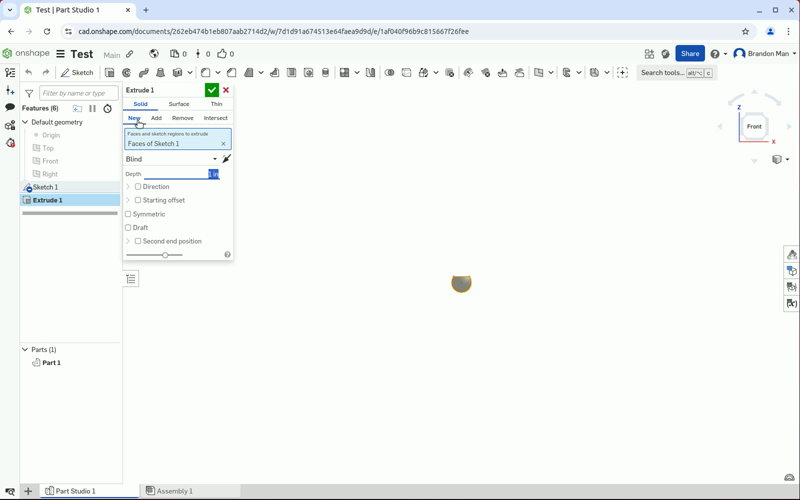
text(23.108)
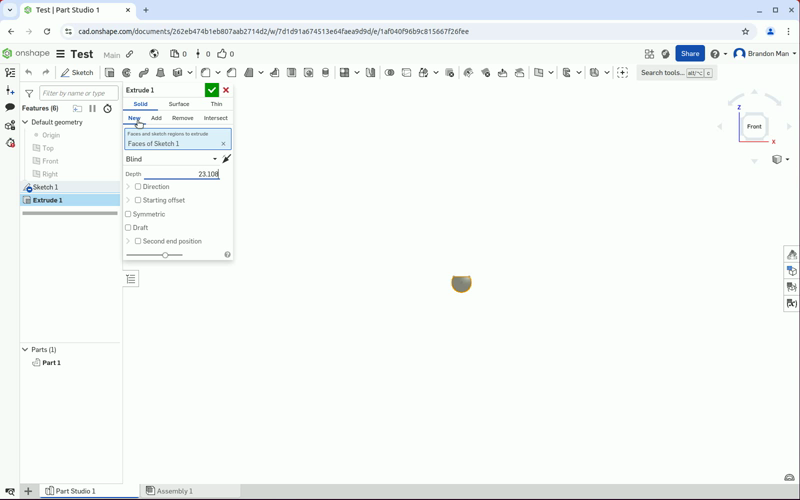
key(enter)
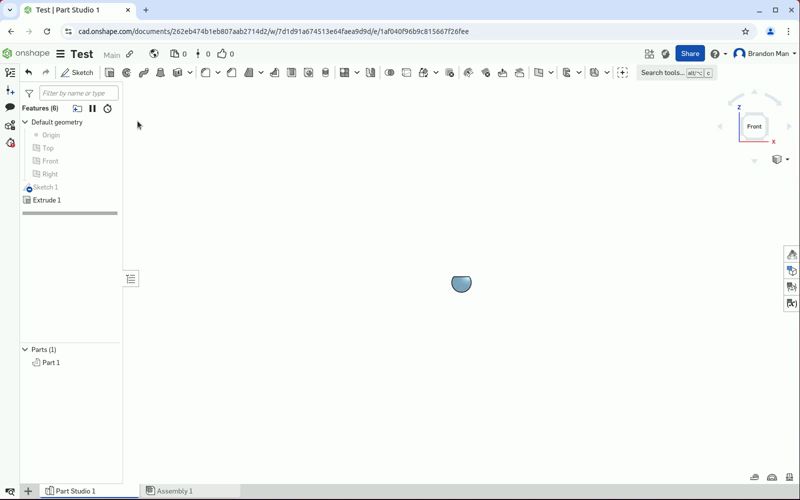
key(shift+h)
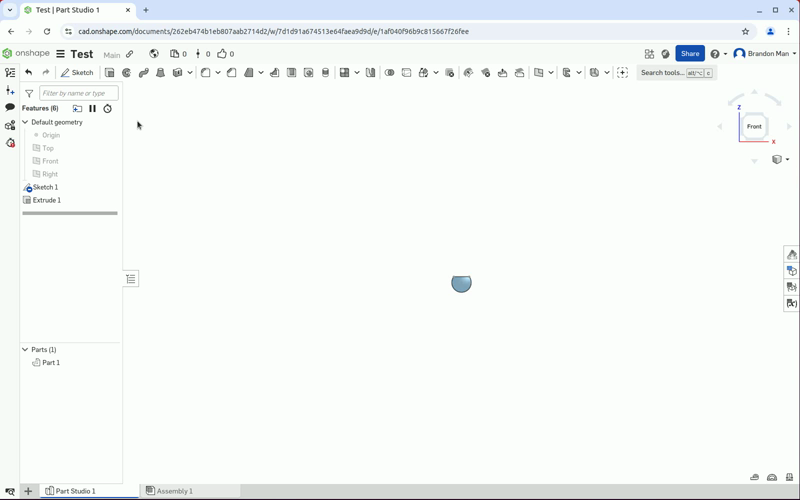
key(shift+h)
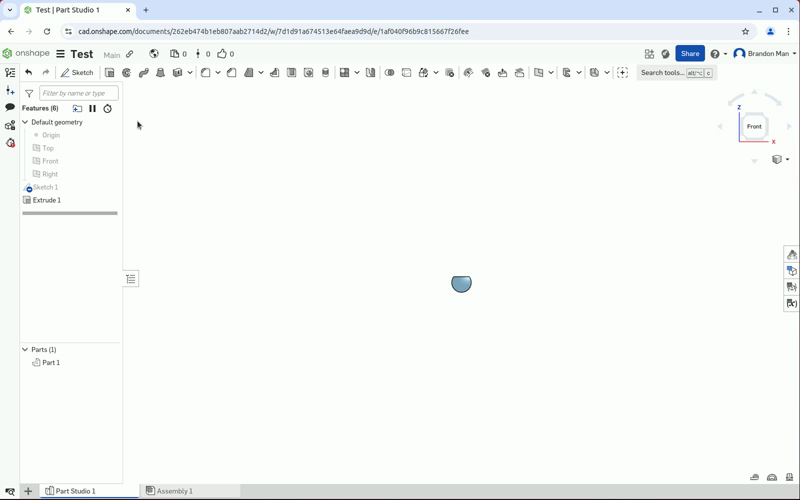
mouse_move(73, 189)
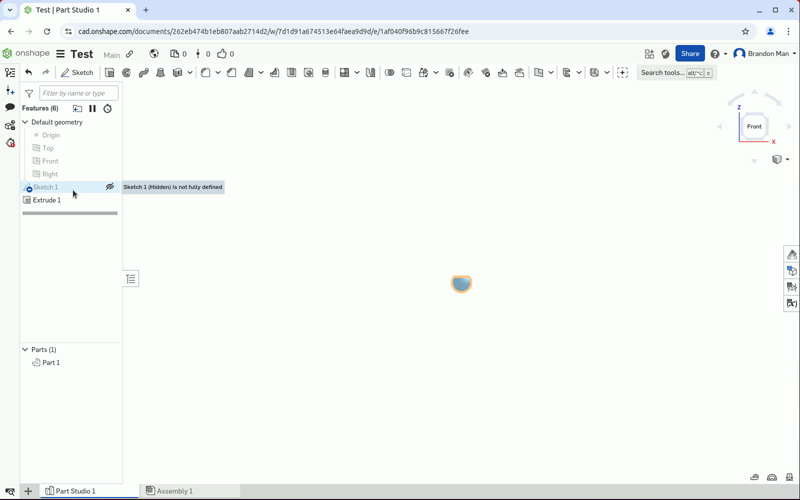
click(73, 189)
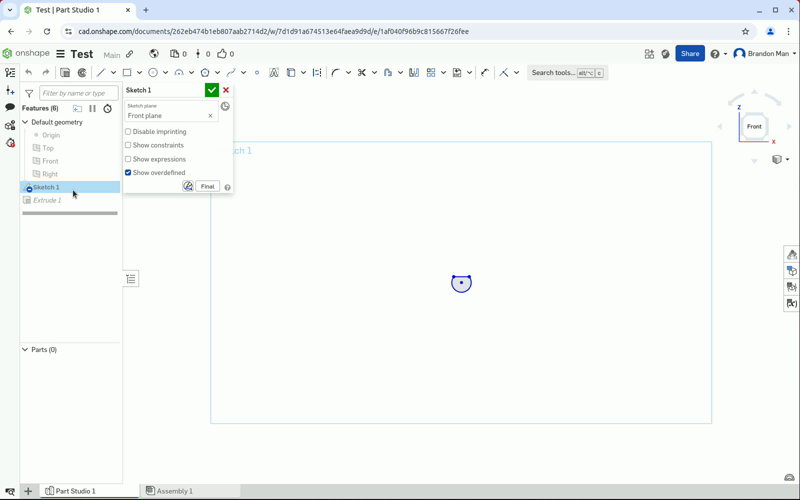
mouse_move(229, 92)
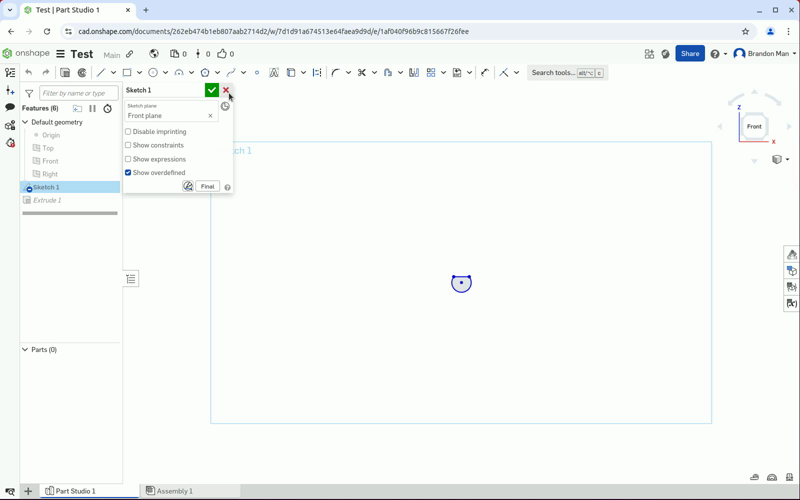
click(229, 92)
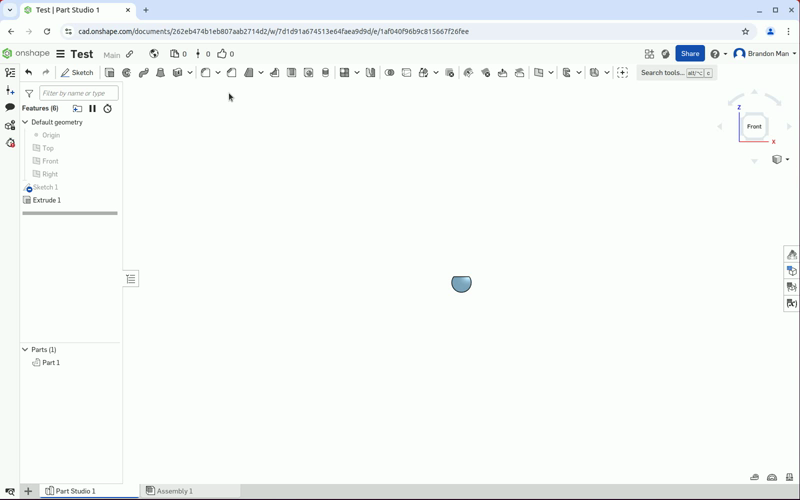
mouse_move(541, 75)
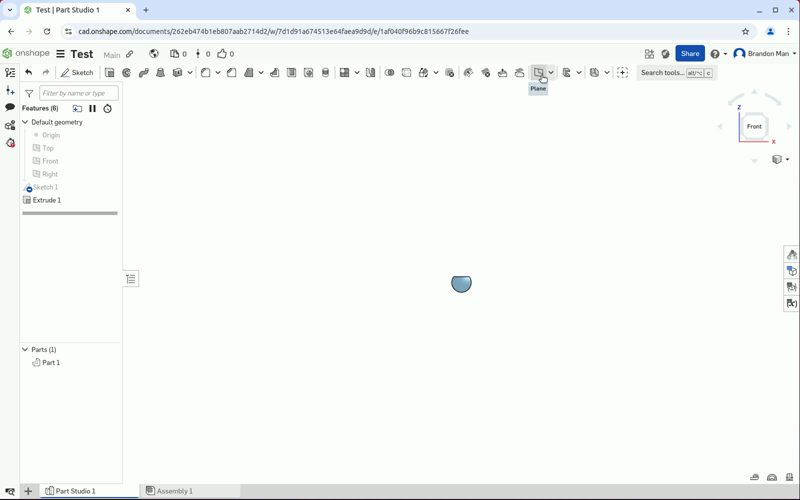
click(541, 75)
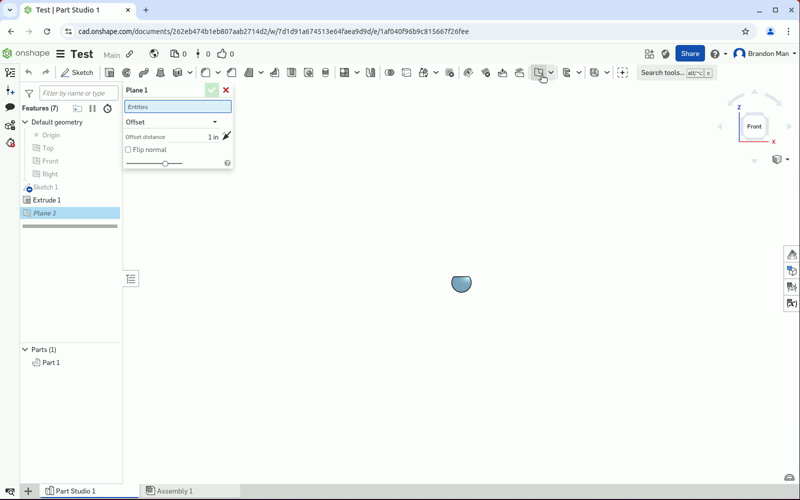
mouse_move(73, 163)
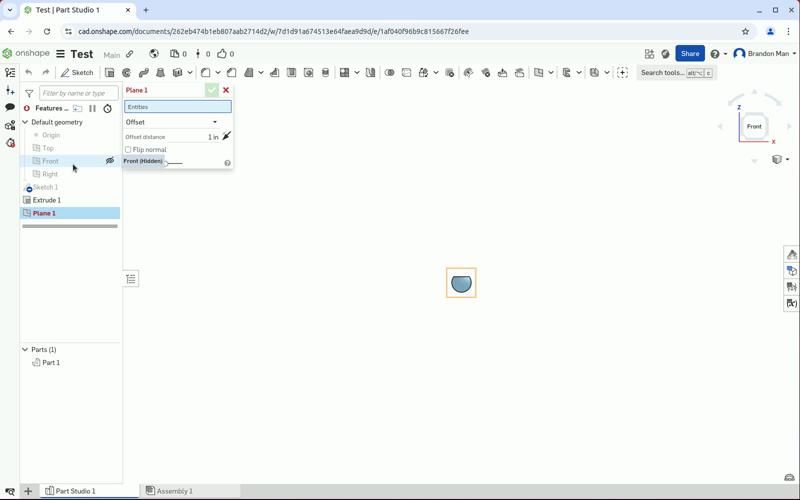
click(73, 163)
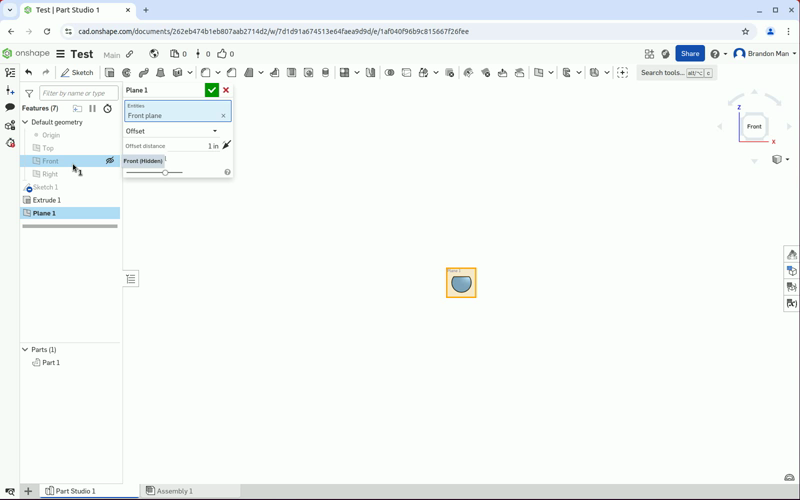
key(tab, 2)
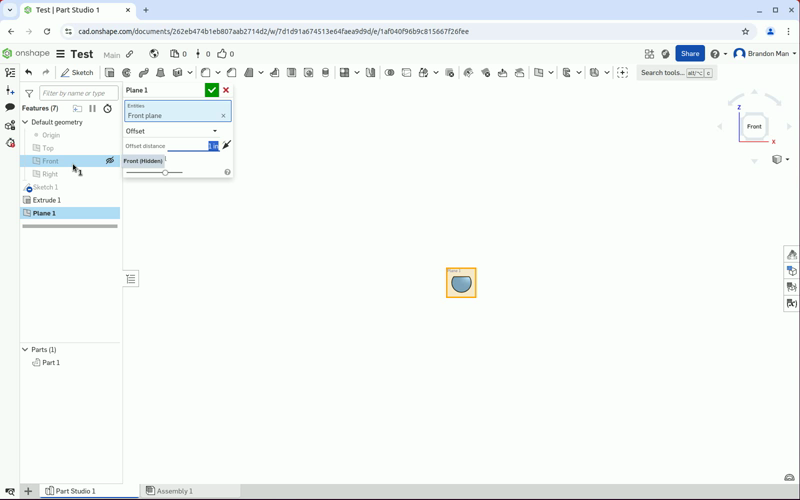
text(23.108)
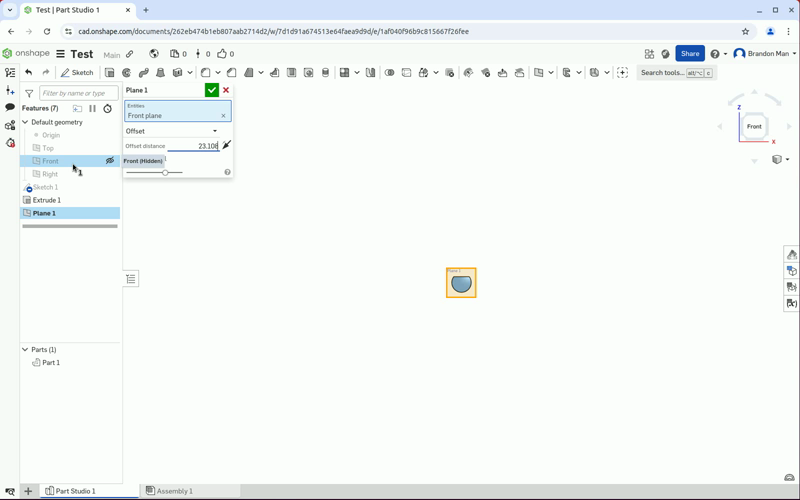
key(enter, 2)
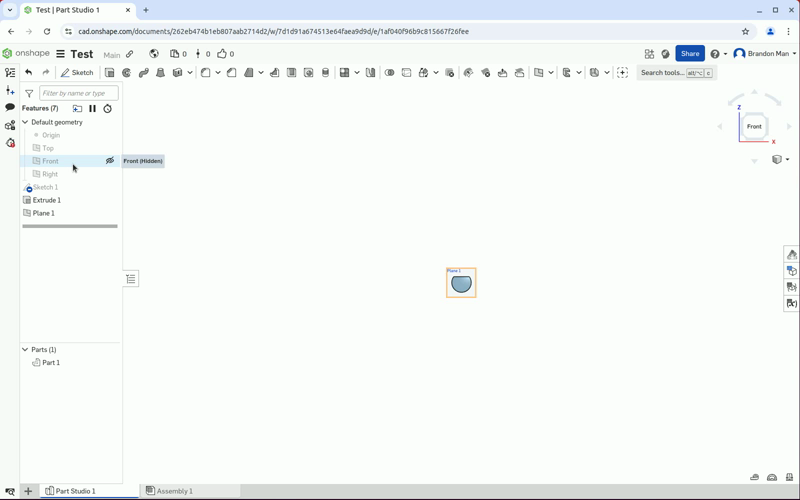
key(shift+s)
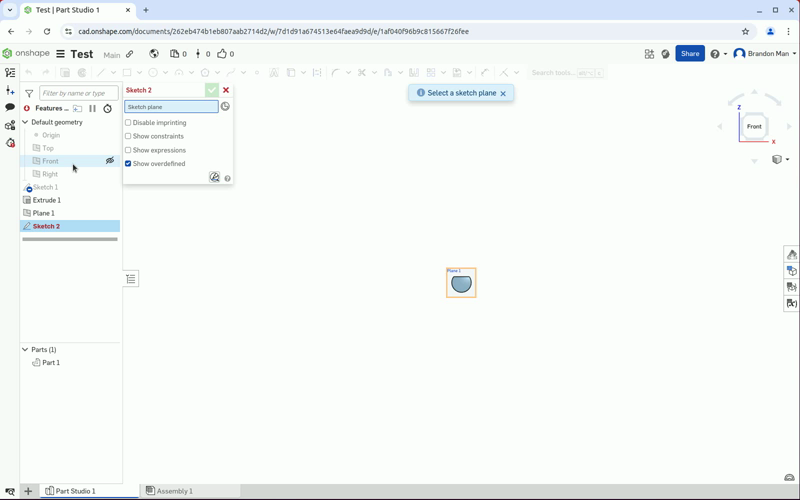
mouse_move(73, 215)
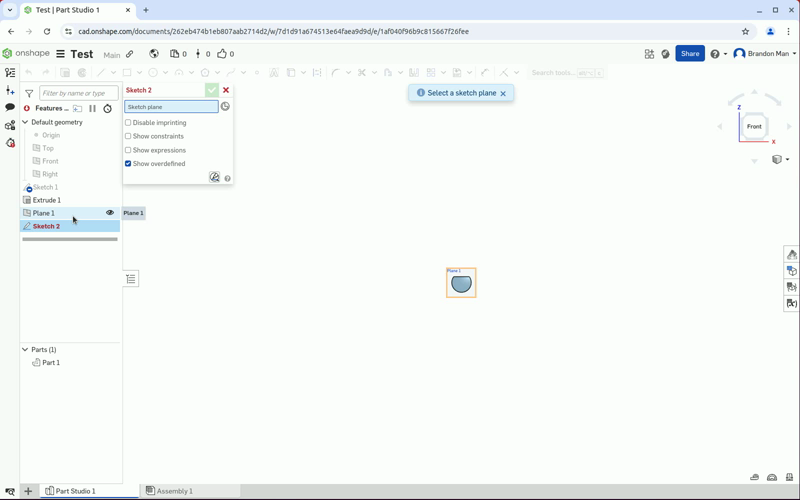
click(73, 215)
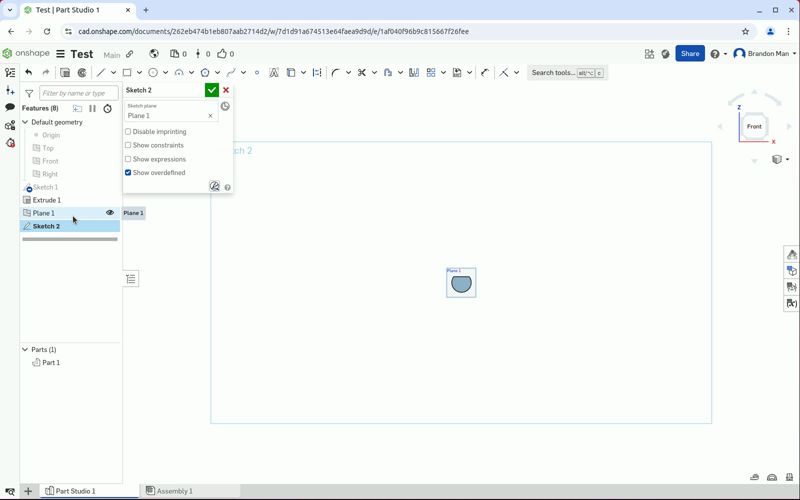
mouse_move(73, 352)
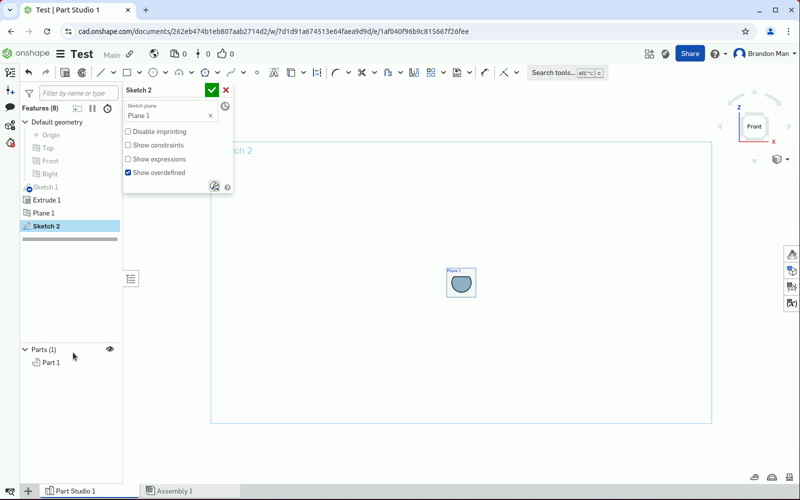
key(y)
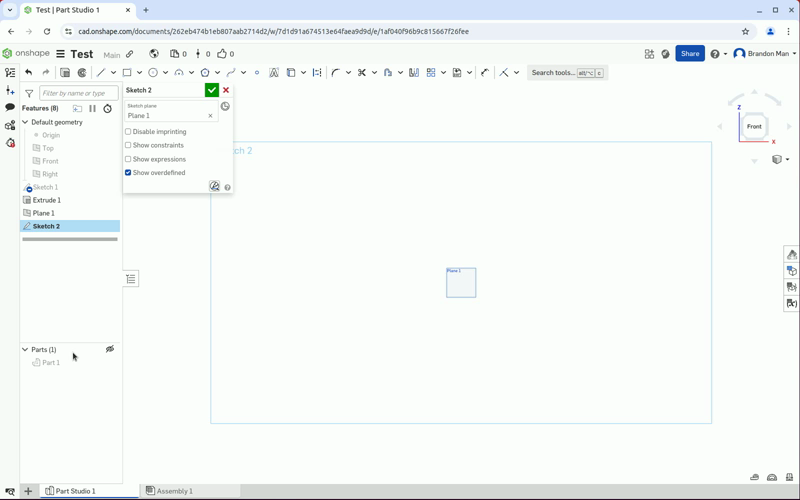
key(l)
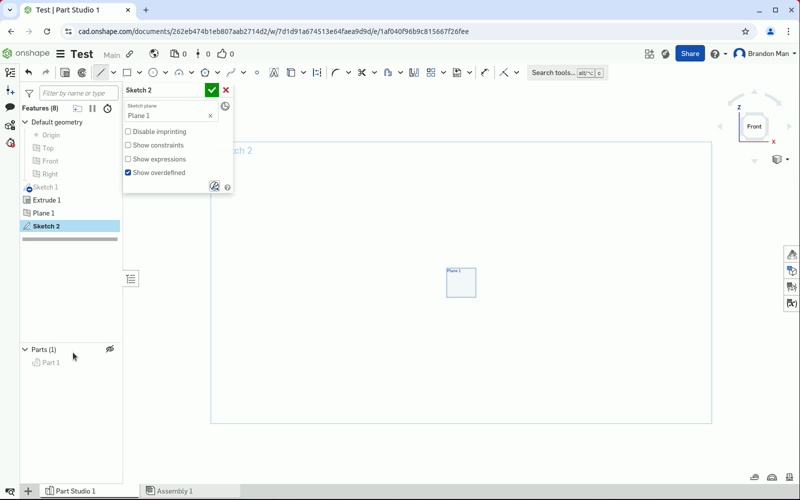
key_down(shift)
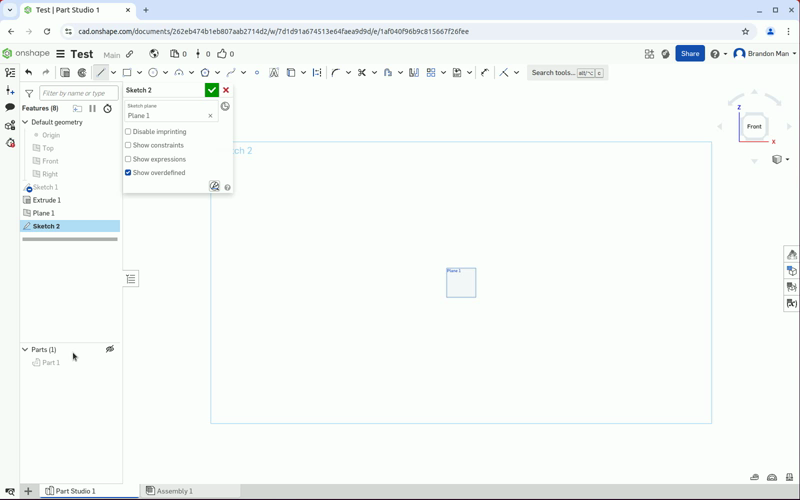
mouse_move(453, 276)
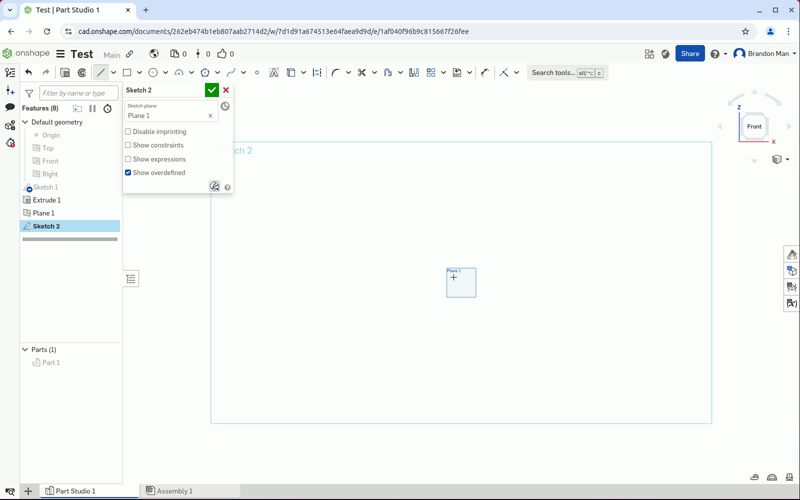
click(453, 276)
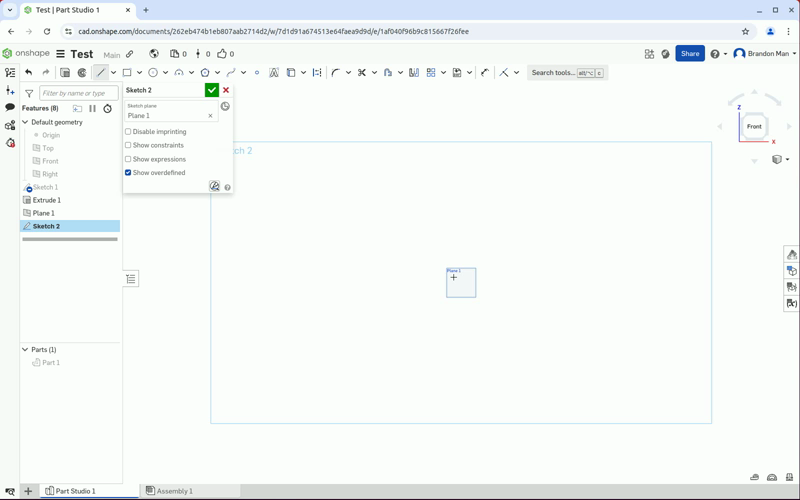
key_up(shift)
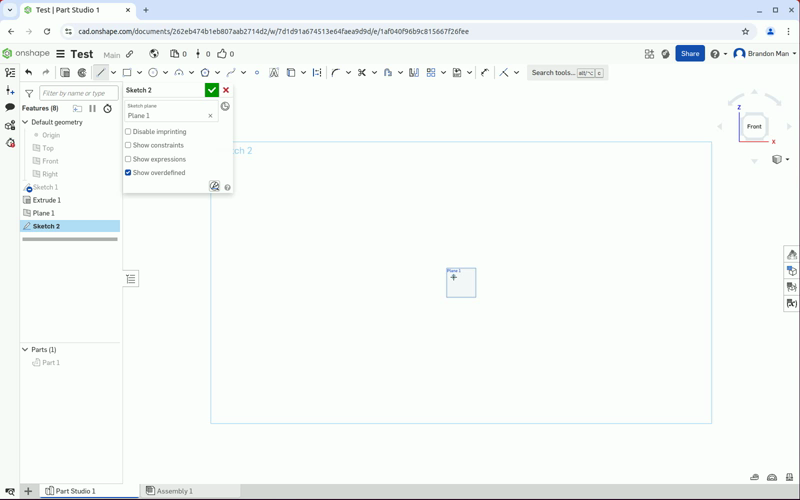
key_down(shift)
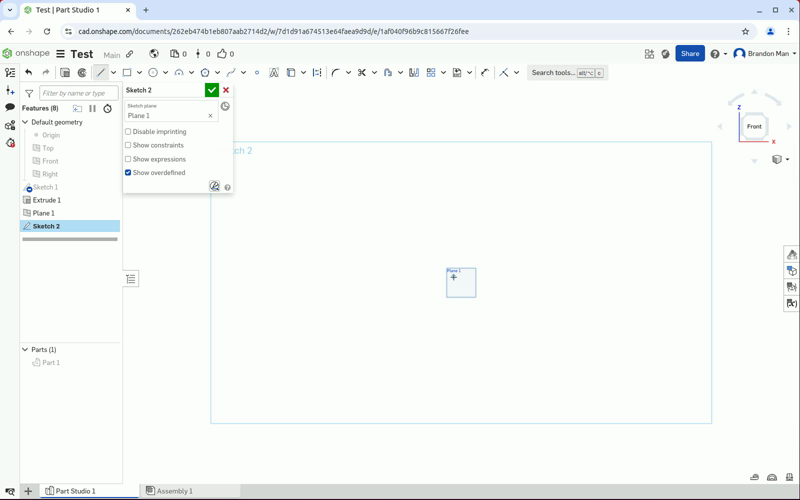
mouse_move(483, 276)
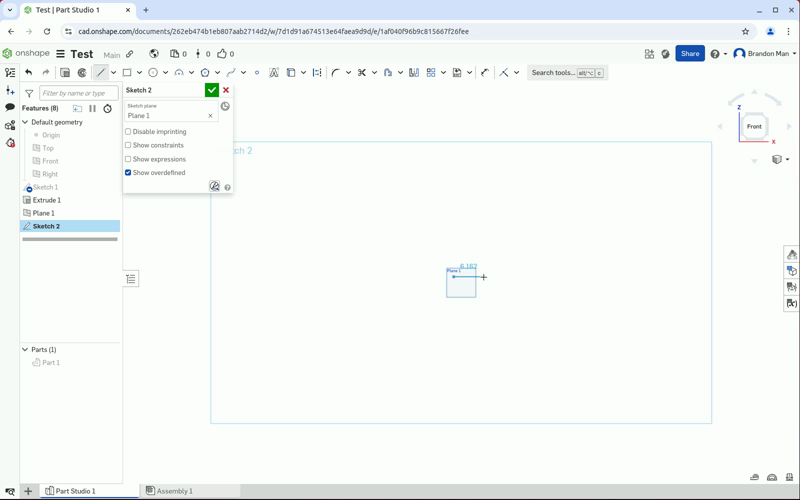
mouse_move(470, 276)
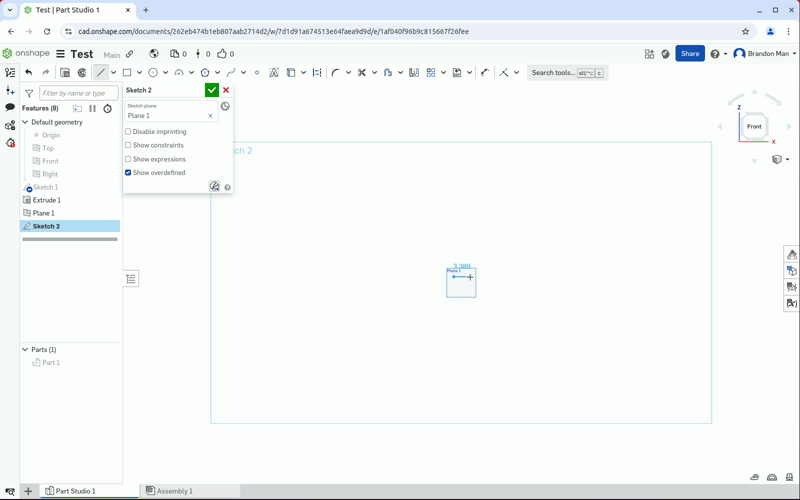
click(470, 276)
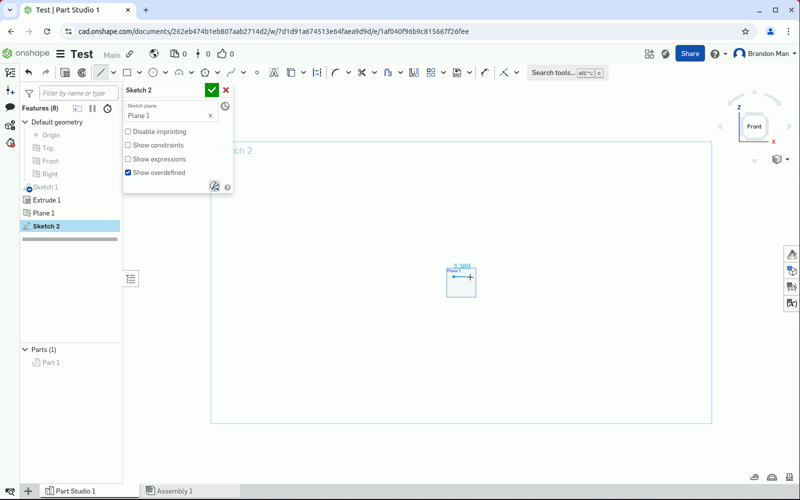
key_up(shift)
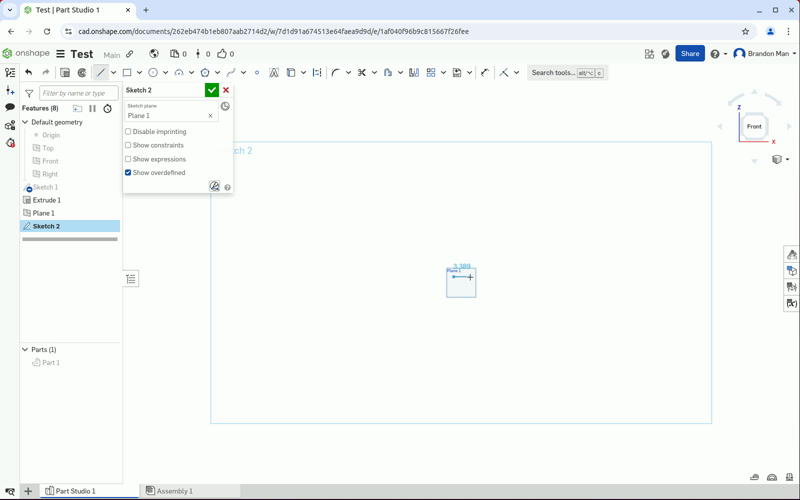
key(esc)
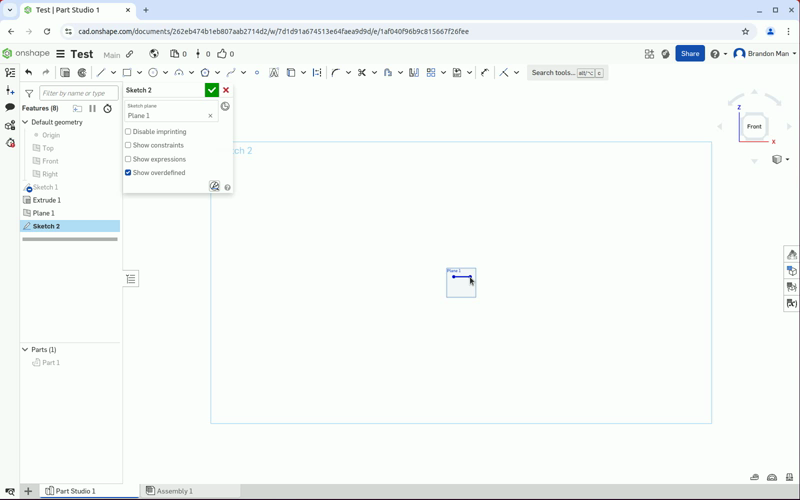
key(a)
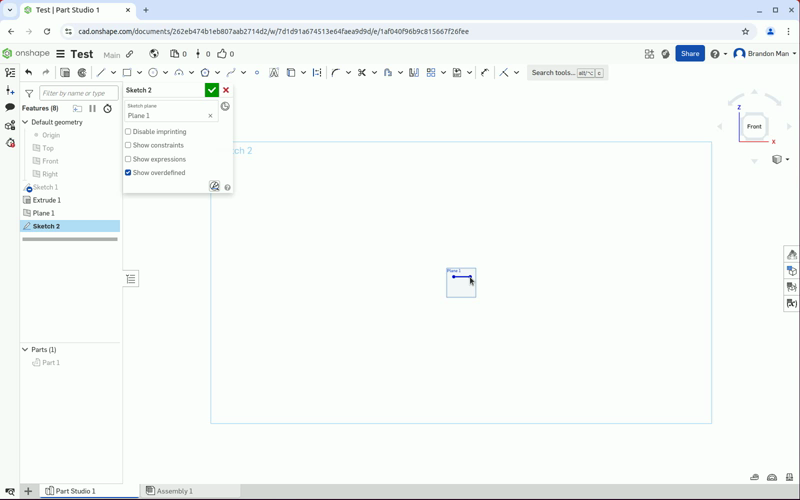
mouse_move(470, 276)
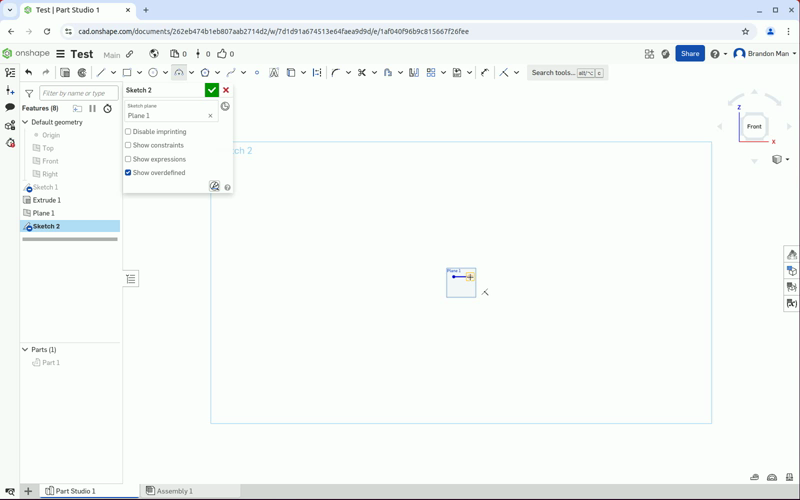
click(470, 276)
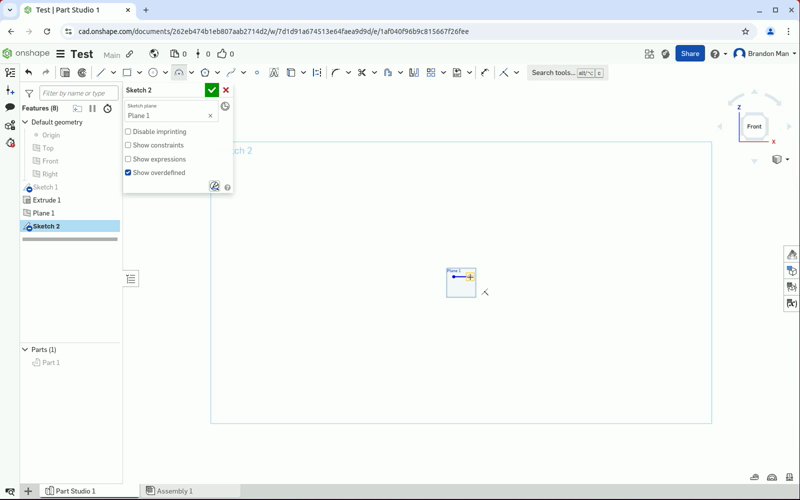
mouse_move(453, 276)
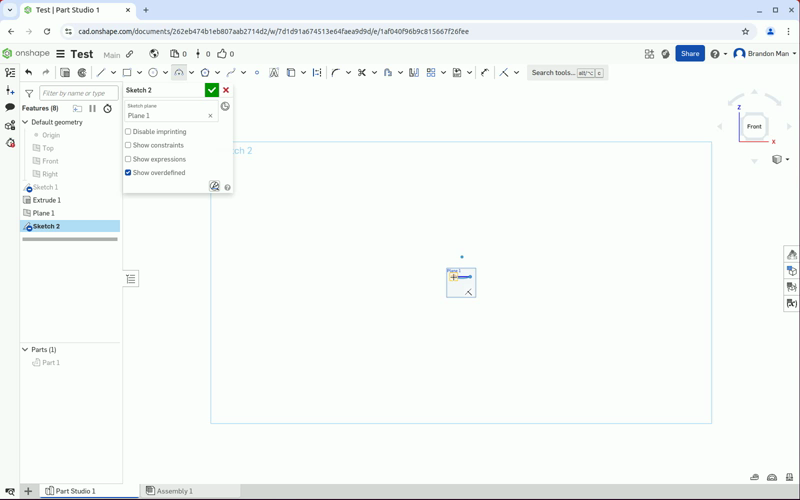
click(453, 276)
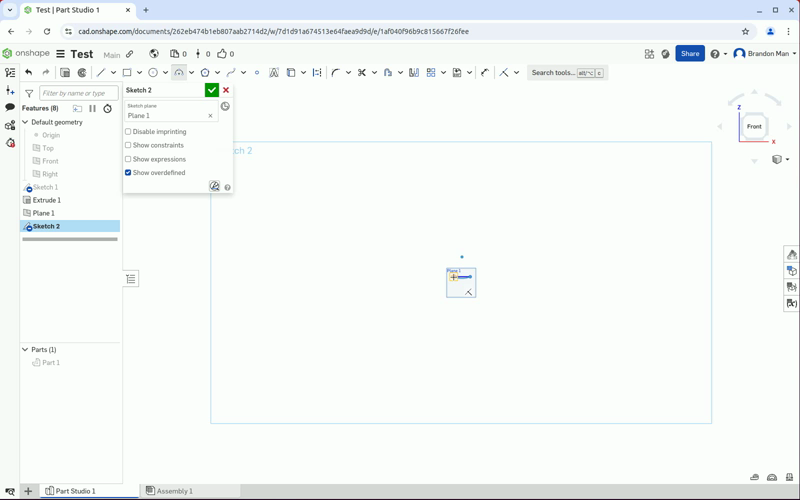
key_down(shift)
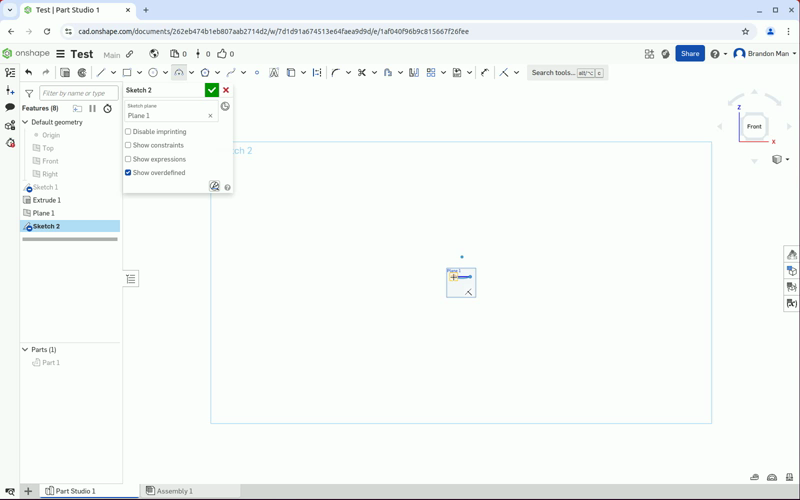
mouse_move(461, 273)
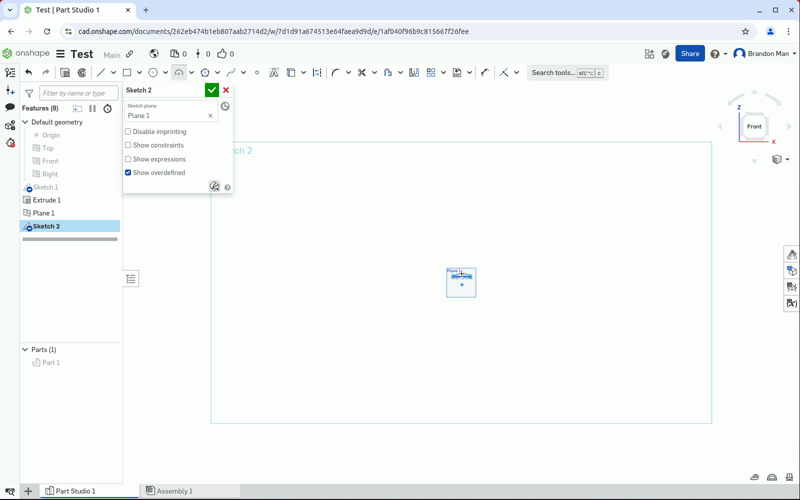
click(461, 273)
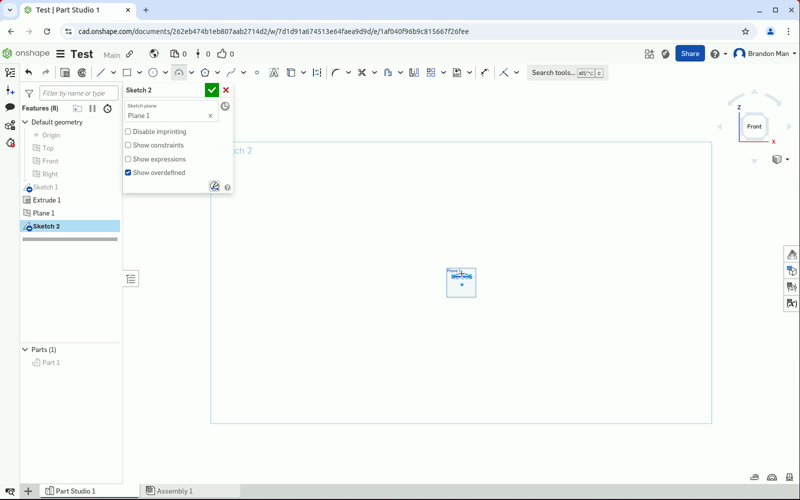
key_up(shift)
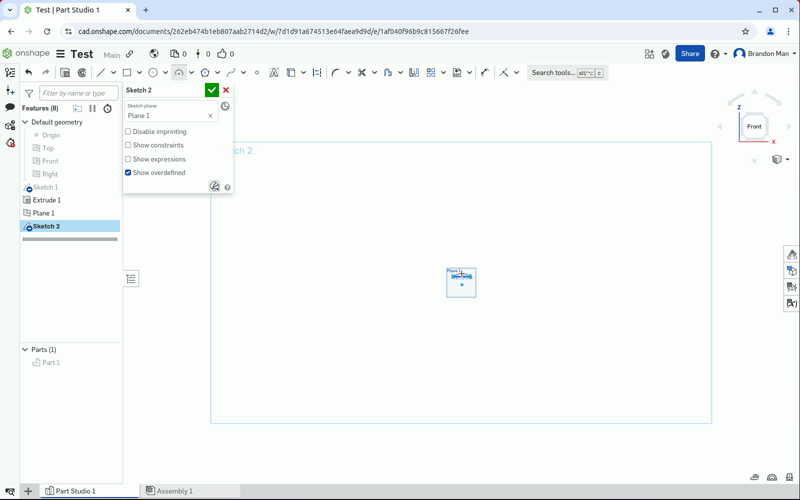
key(esc)
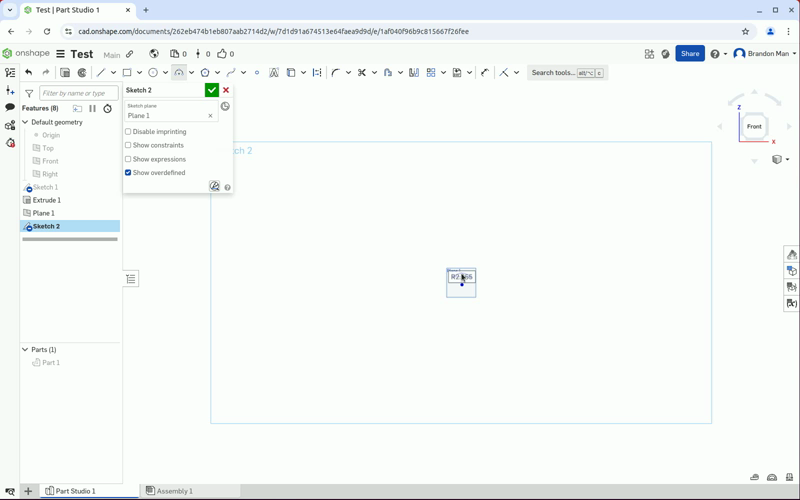
mouse_move(461, 275)
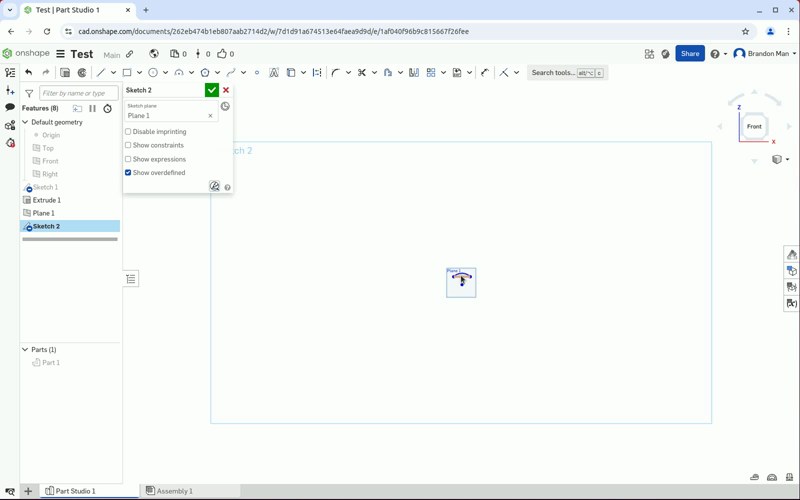
scroll(6)
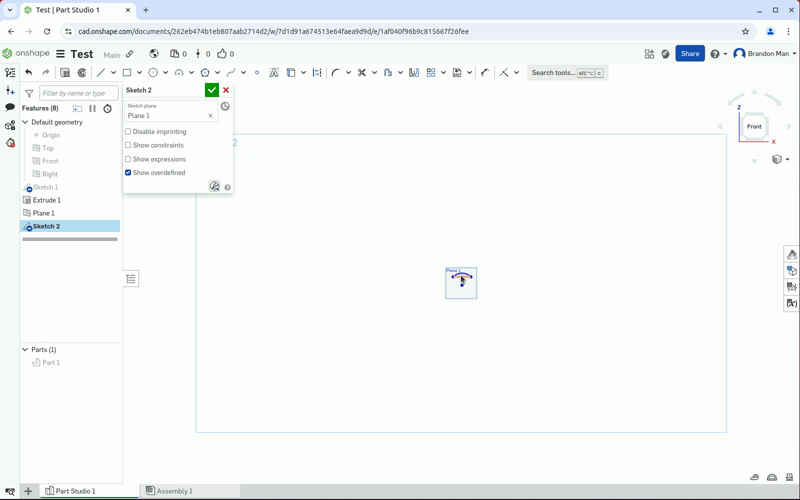
scroll(6)
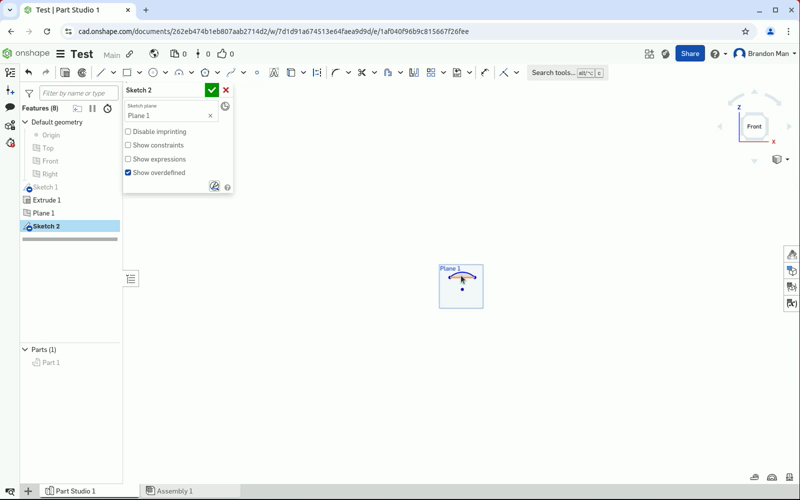
scroll(6)
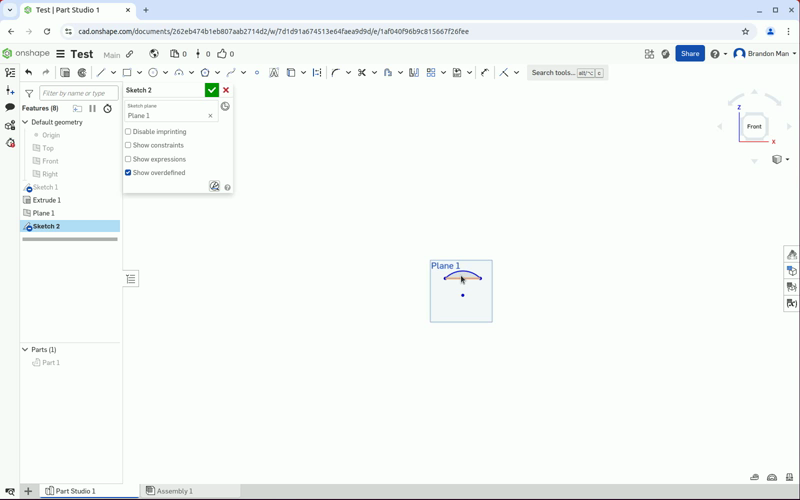
scroll(6)
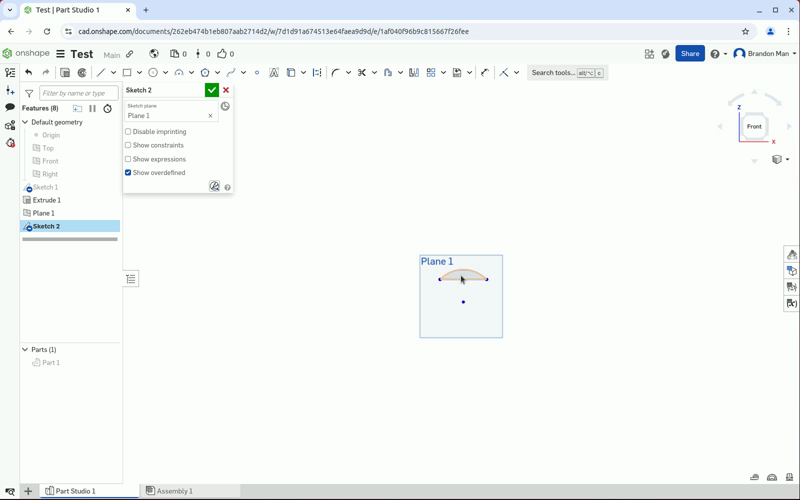
scroll(6)
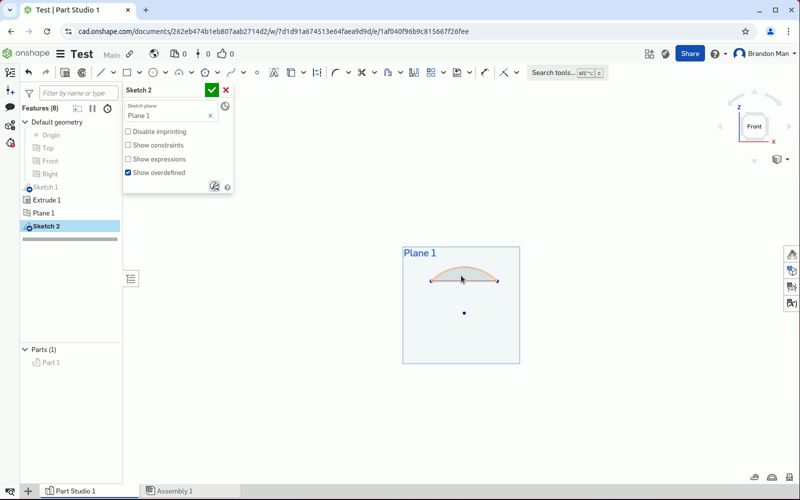
scroll(6)
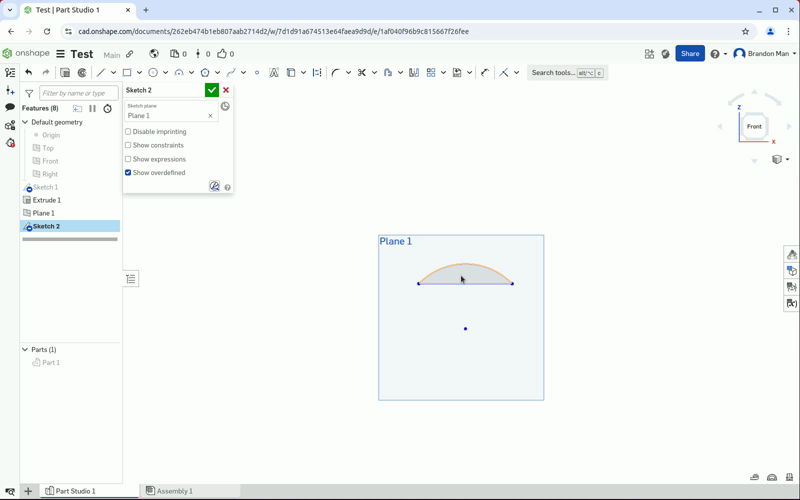
scroll(6)
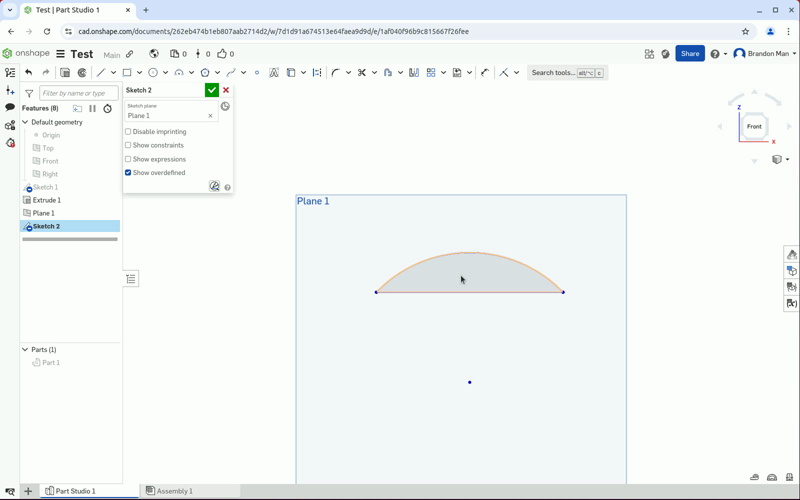
click(461, 275)
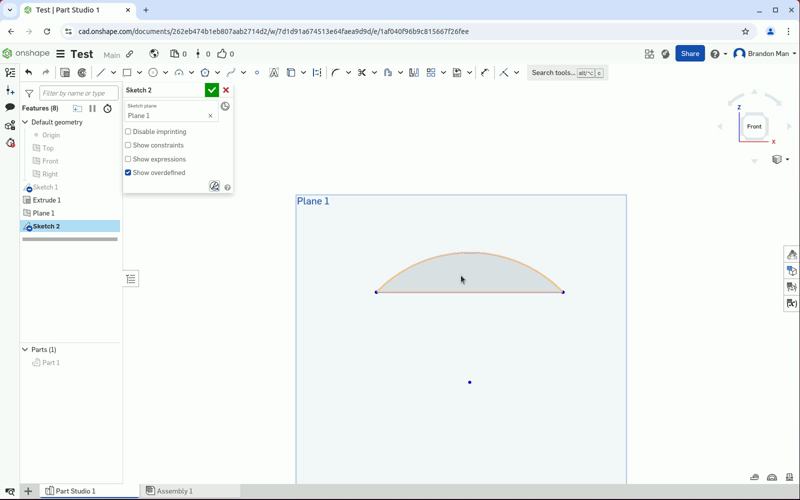
scroll(-6)
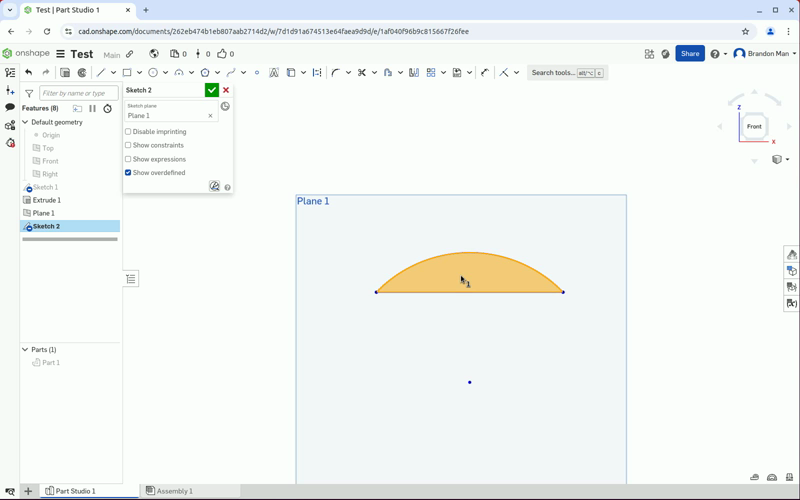
scroll(-6)
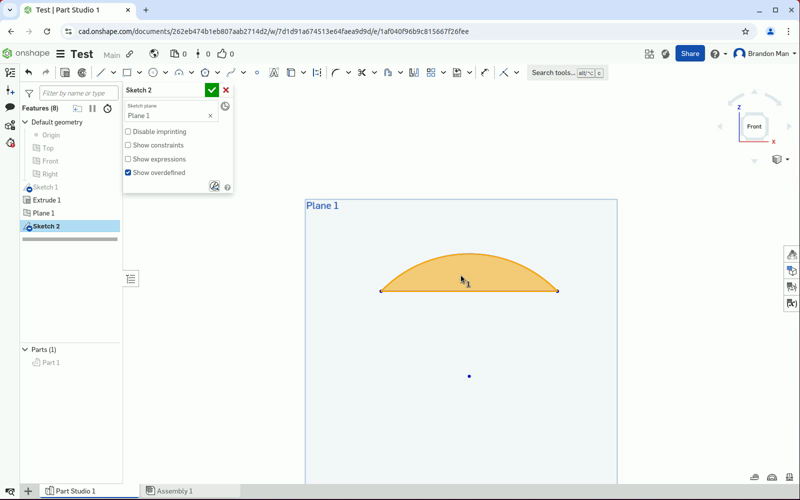
scroll(-6)
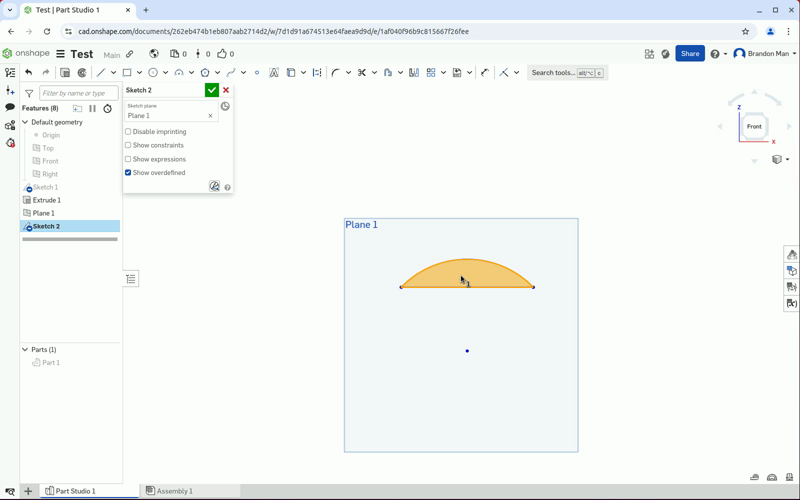
scroll(-6)
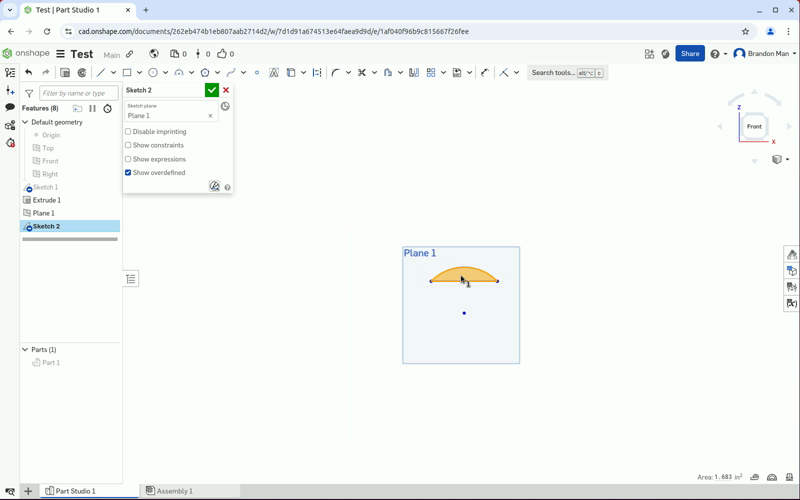
scroll(-6)
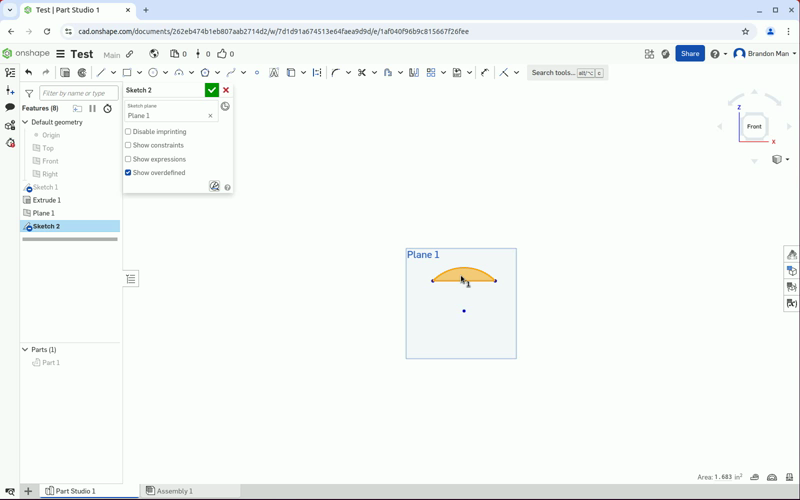
scroll(-6)
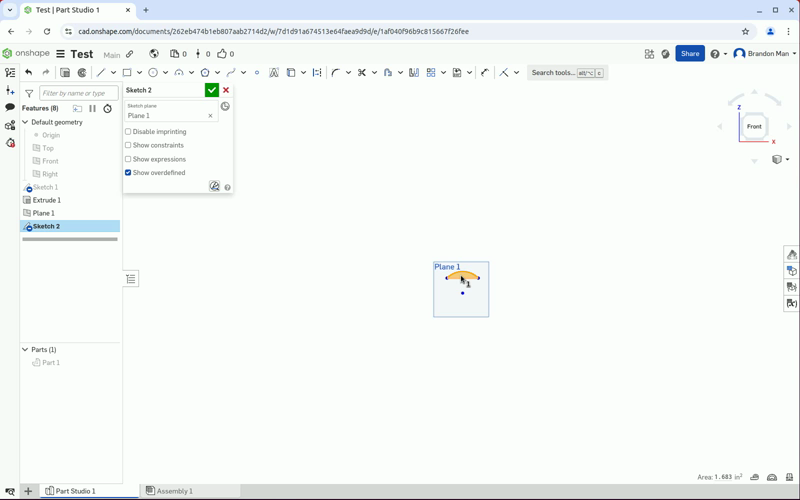
scroll(-6)
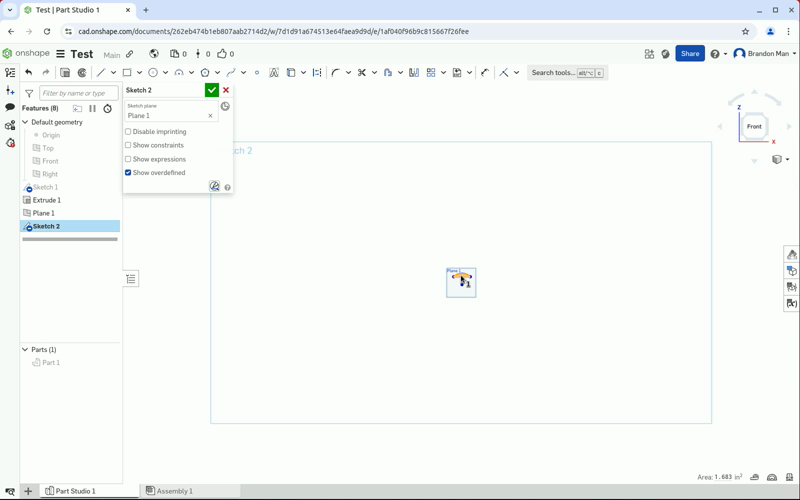
mouse_move(73, 352)
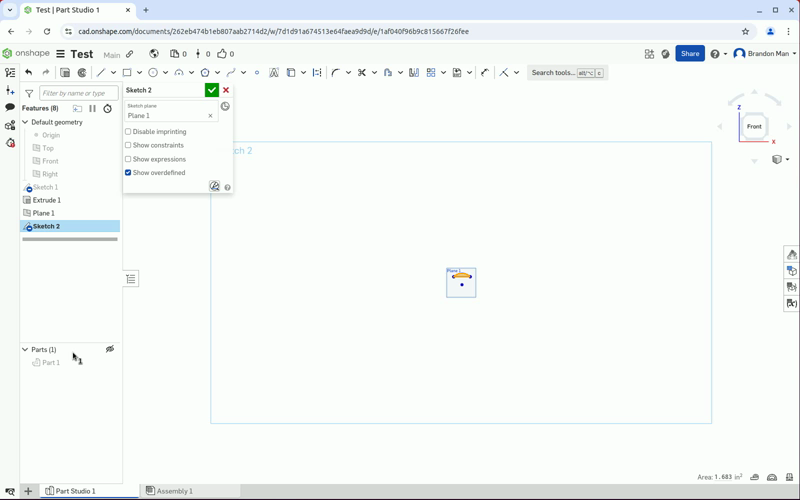
key(shift+y)
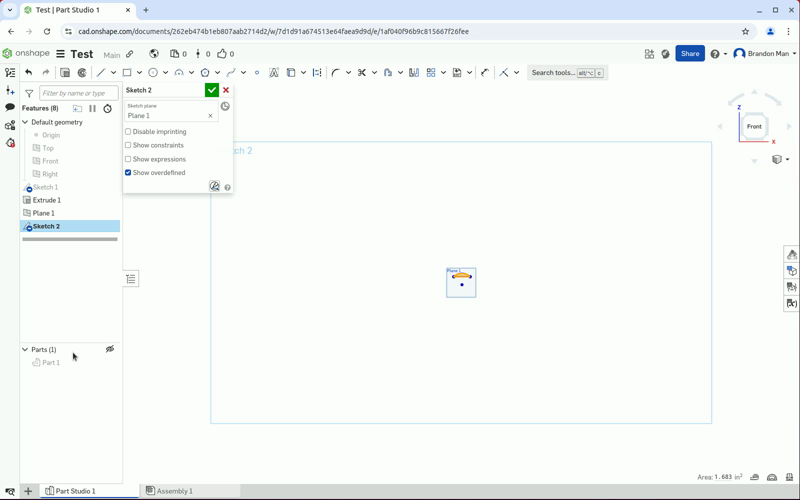
key(shift+e)
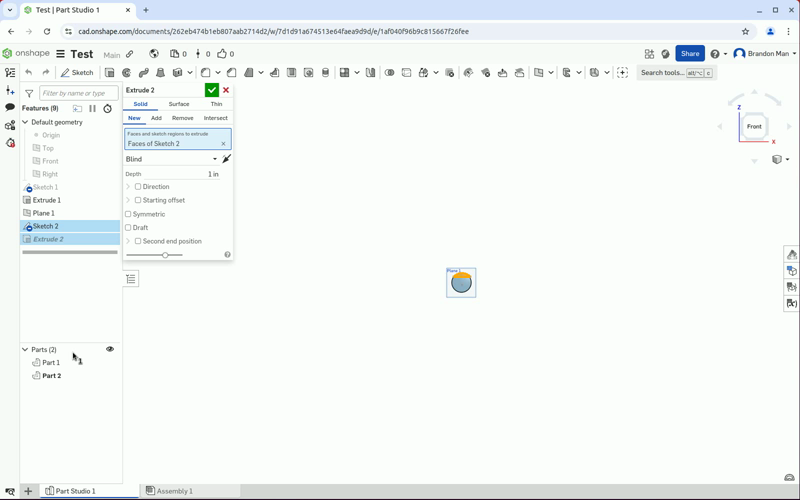
mouse_move(143, 106)
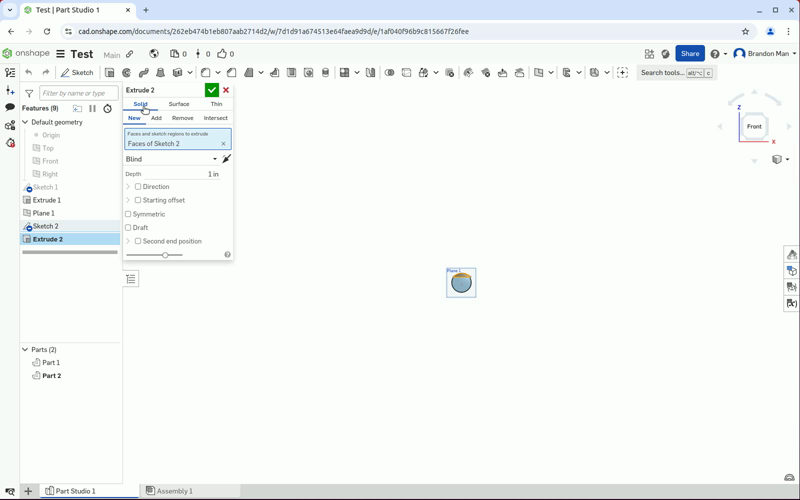
click(143, 106)
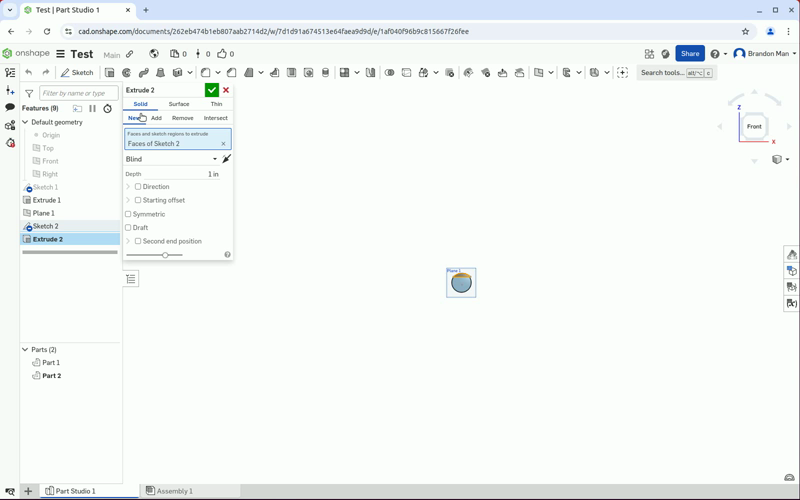
mouse_move(137, 120)
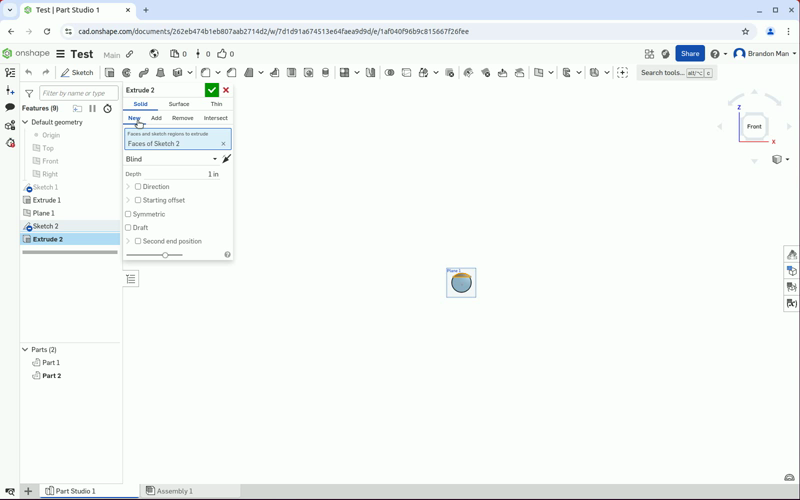
click(137, 120)
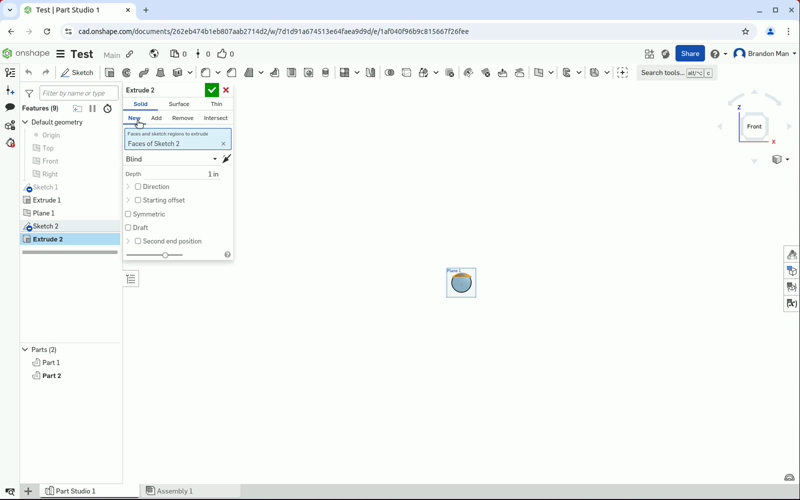
key(tab, 4)
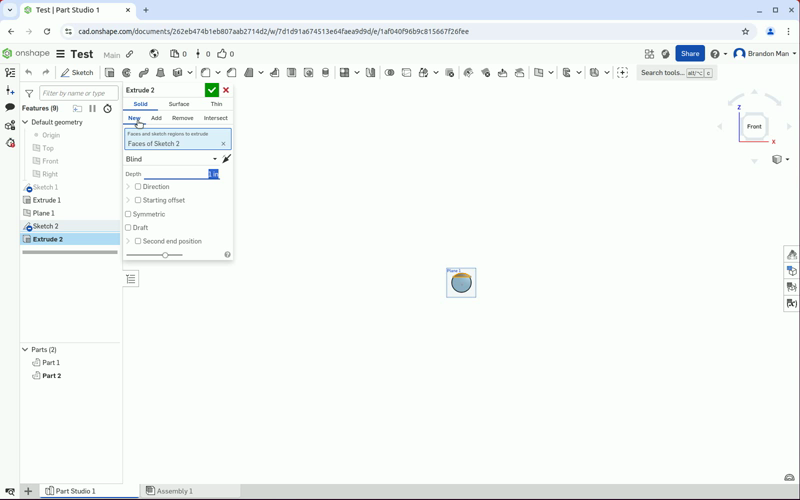
text(-19.257)
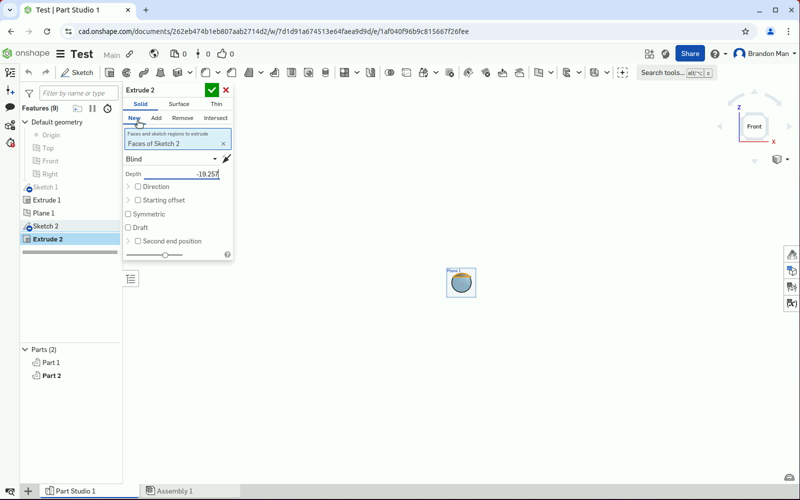
key(tab, 3)
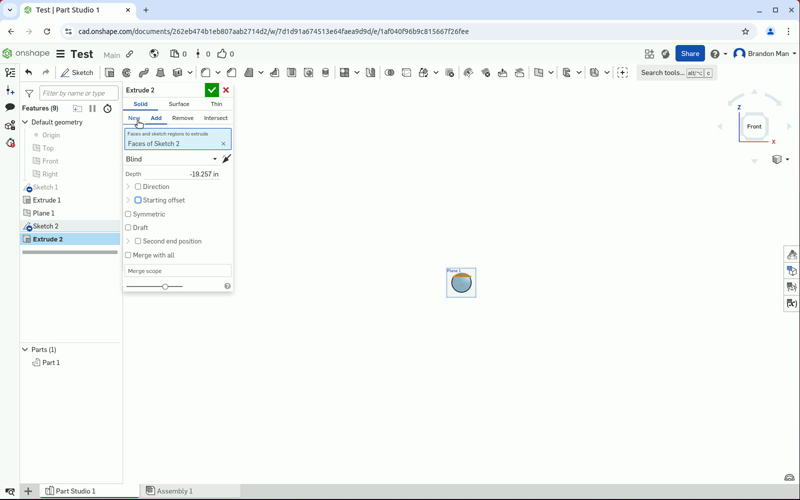
key(tab, 2)
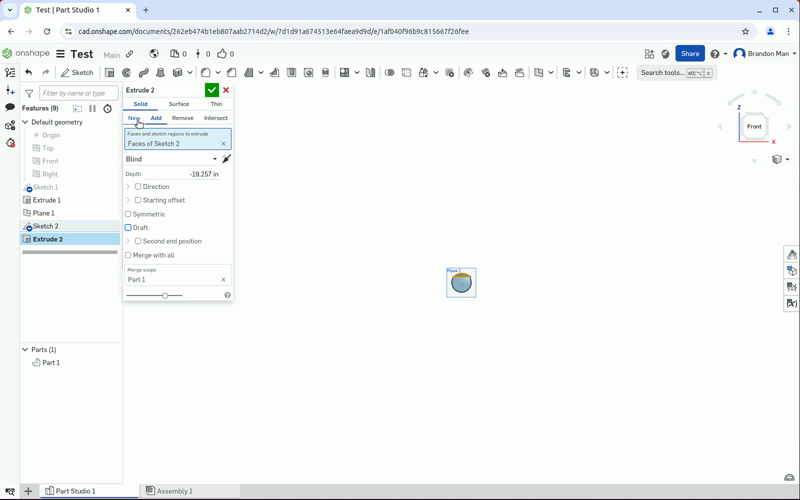
key(space)
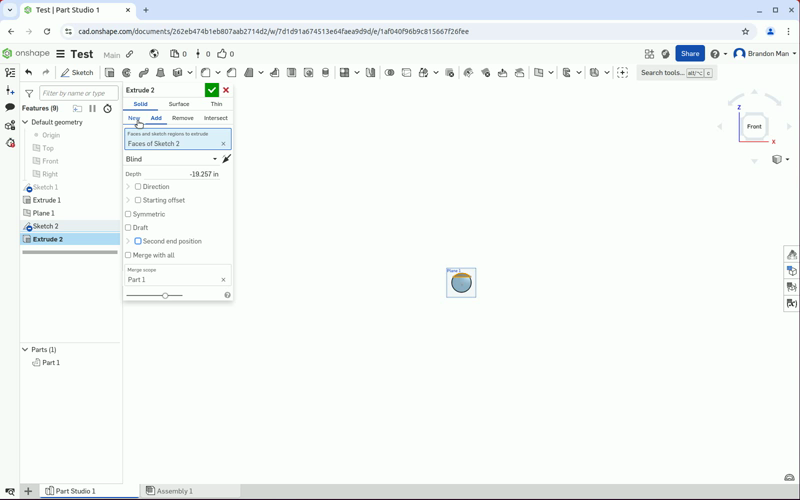
key(tab, 3)
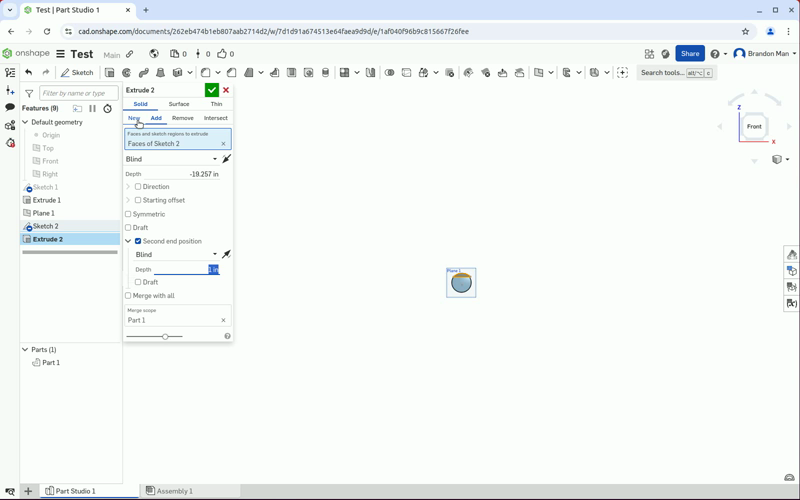
text(3.851)
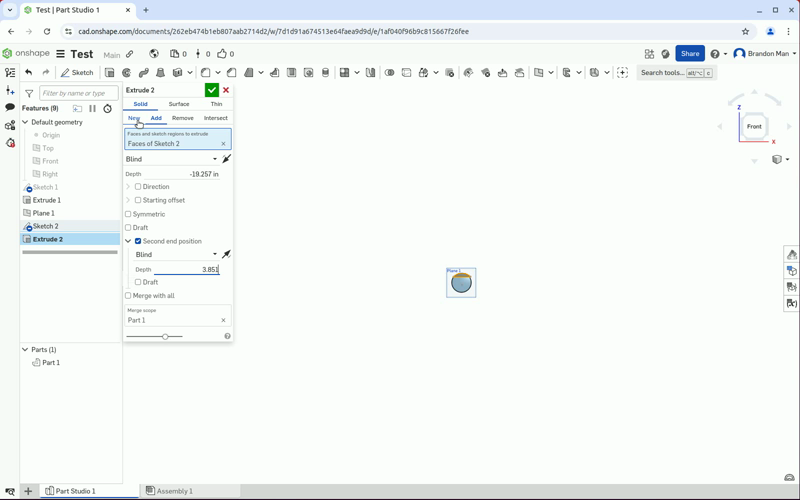
key(enter)
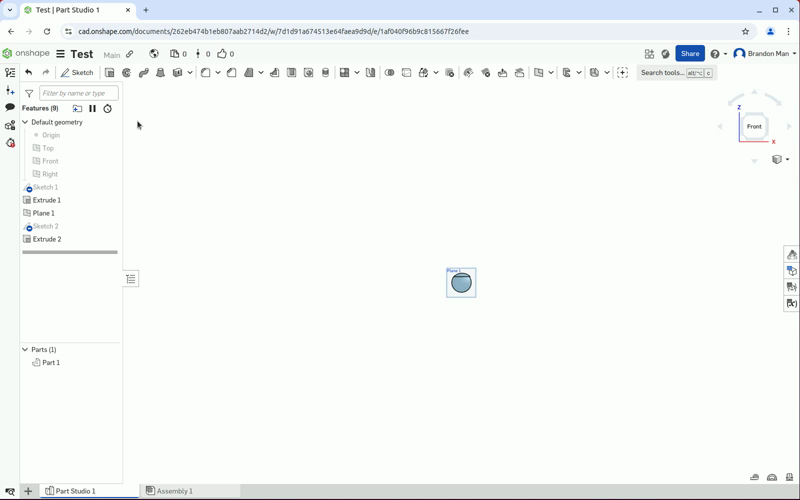
key(shift+h)
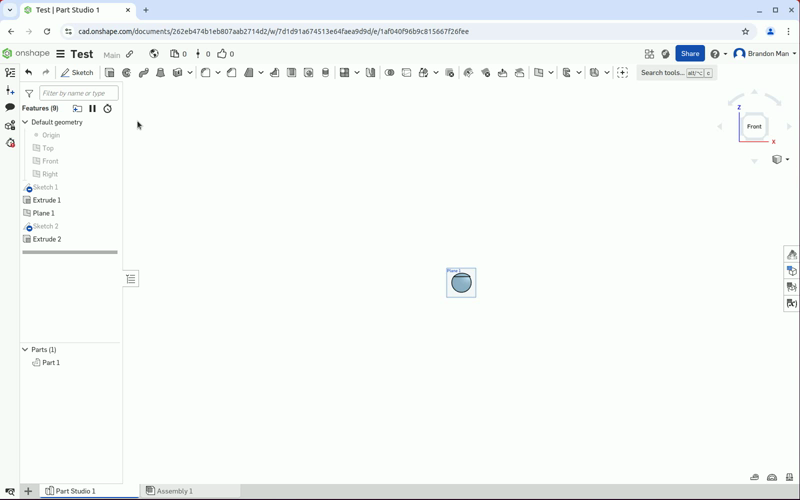
key(shift+h)
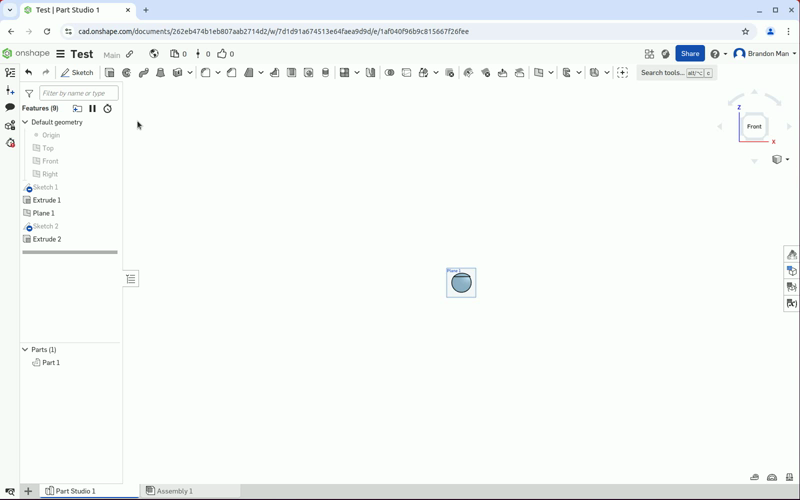
mouse_move(73, 189)
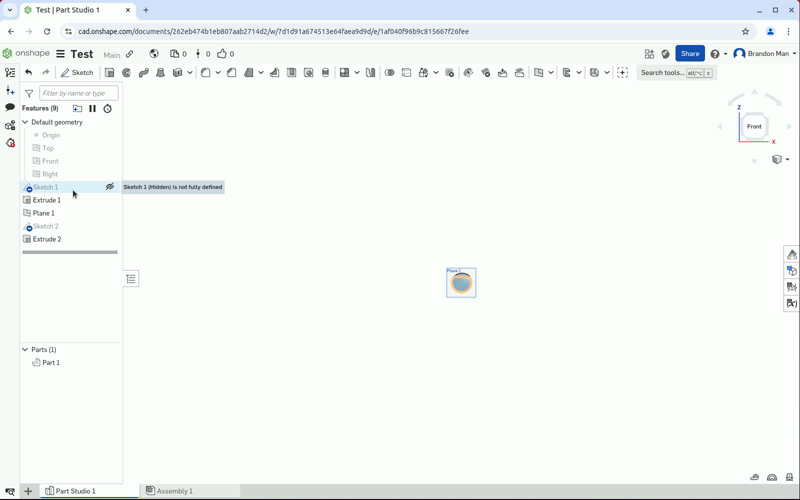
click(73, 189)
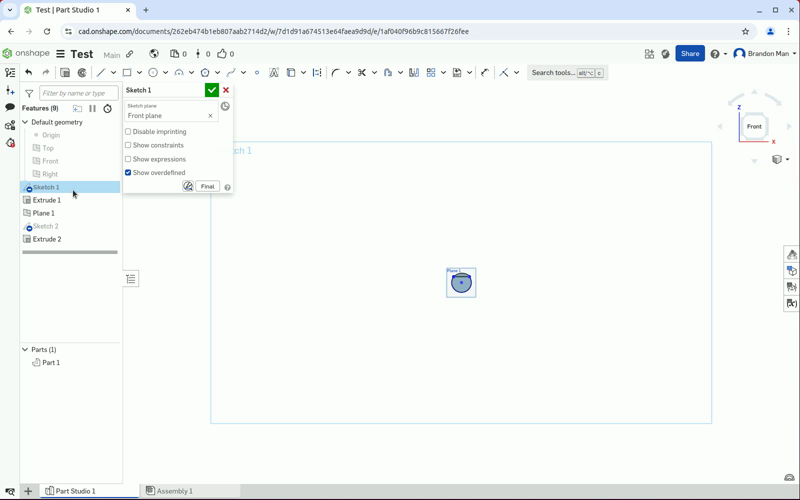
mouse_move(229, 92)
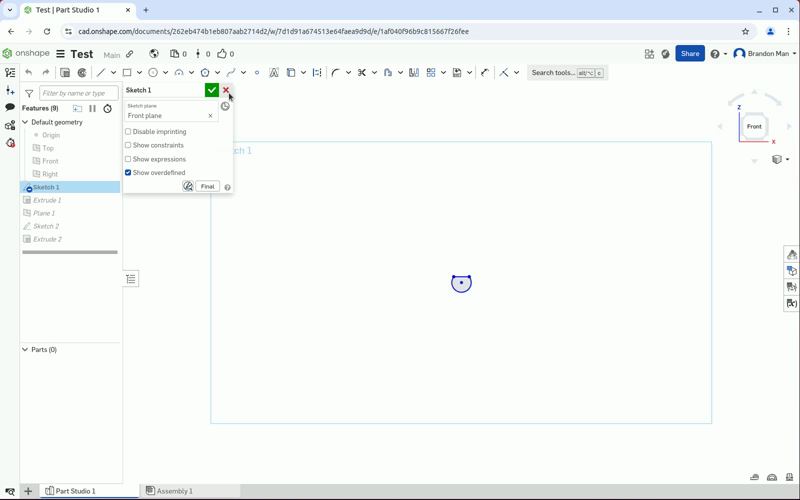
click(229, 92)
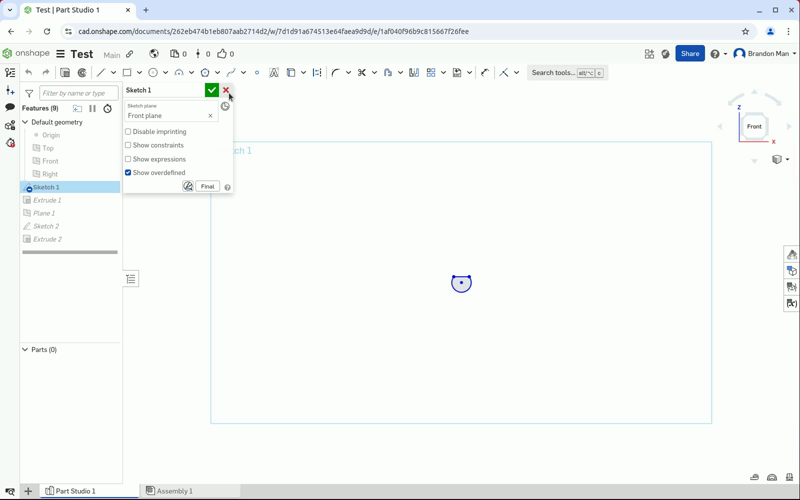
key(shift+s)
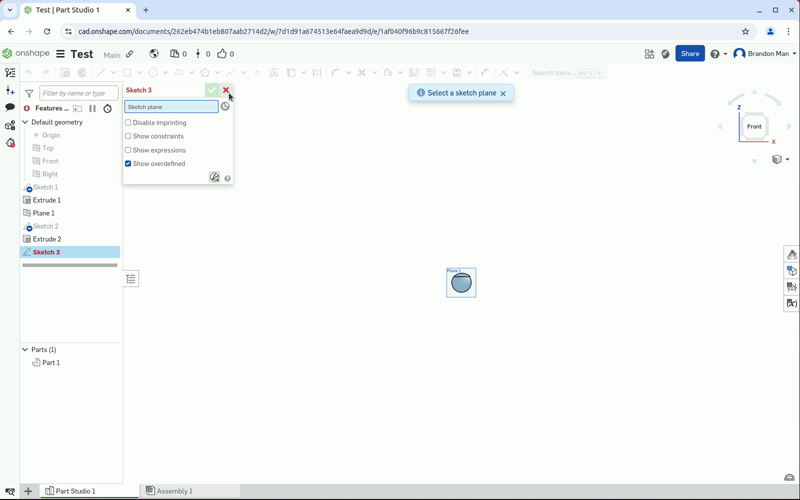
mouse_move(73, 215)
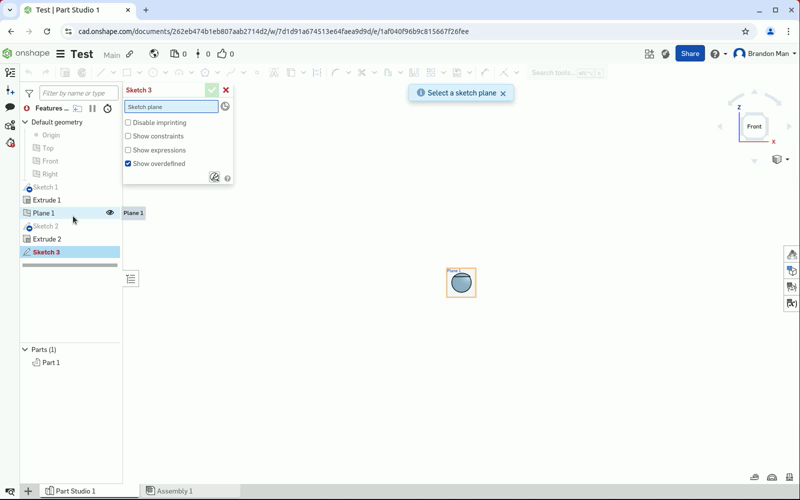
click(73, 215)
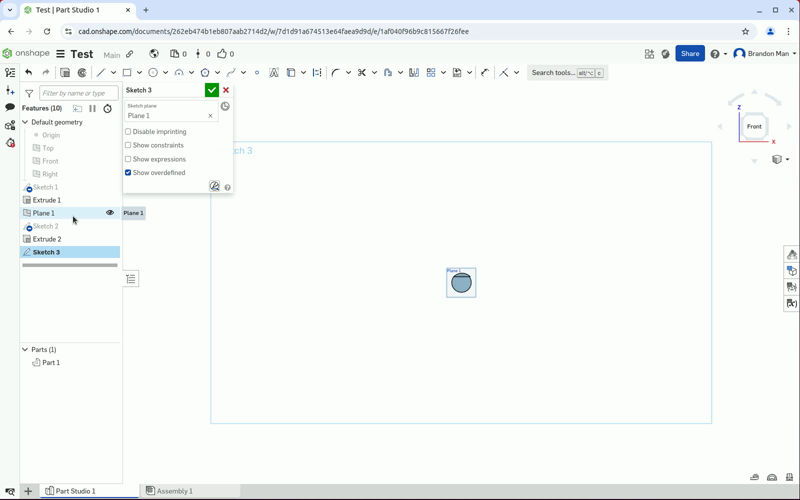
mouse_move(73, 352)
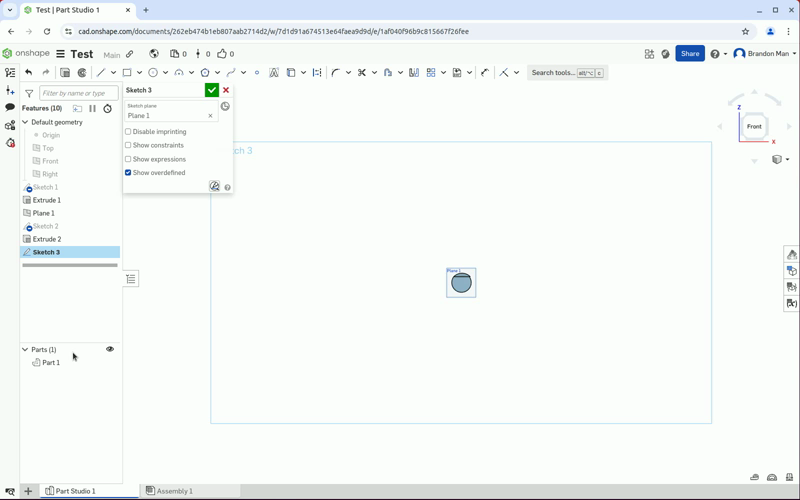
key(y)
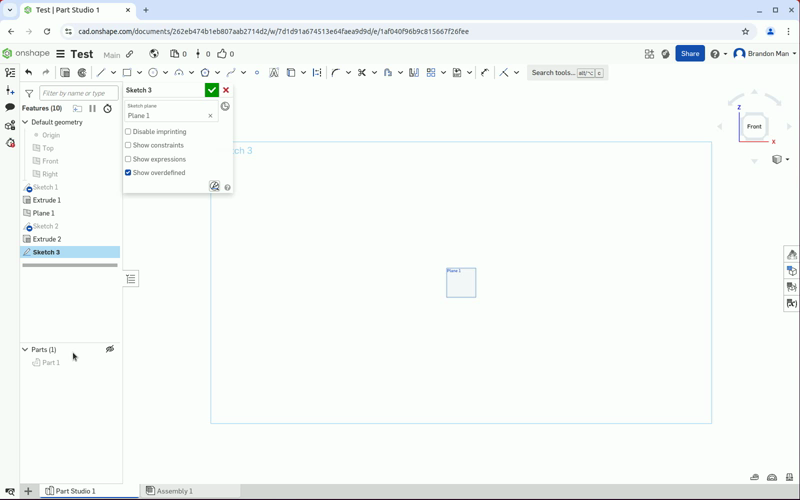
key(a)
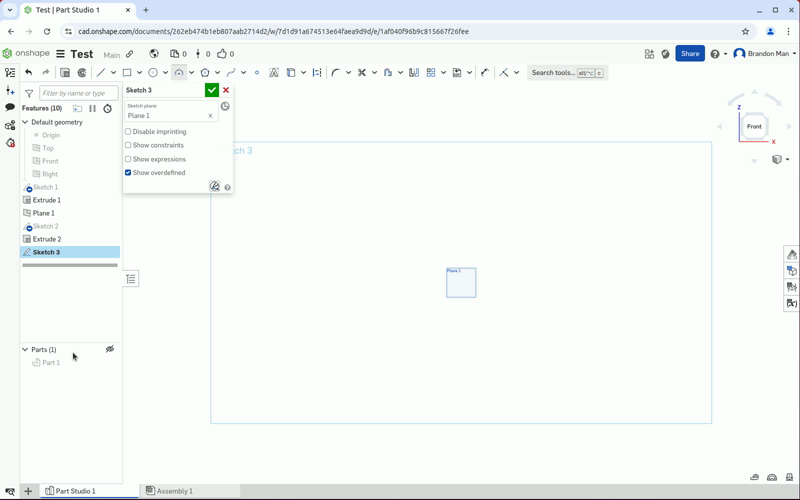
key_down(shift)
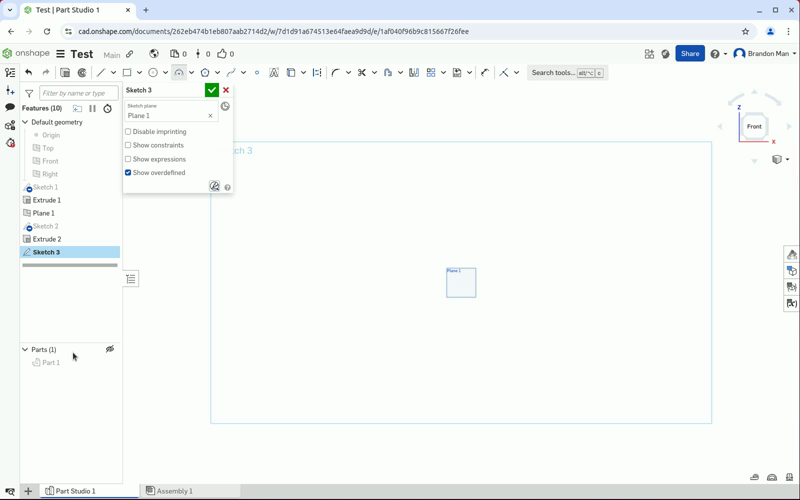
mouse_move(453, 276)
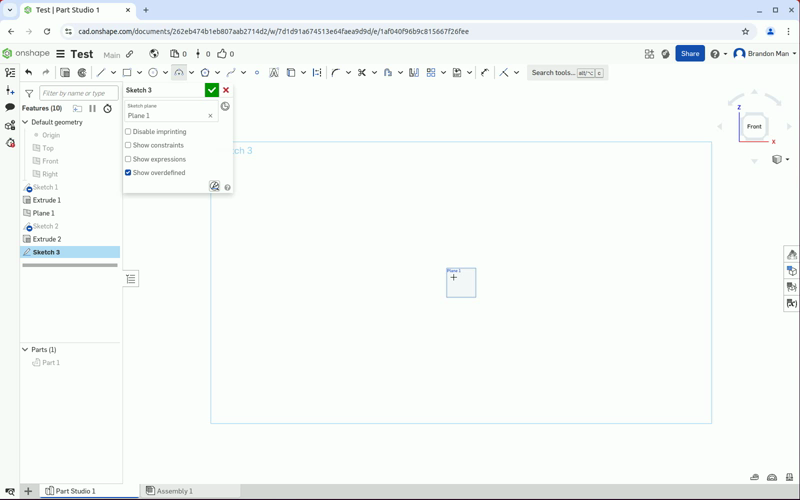
click(453, 276)
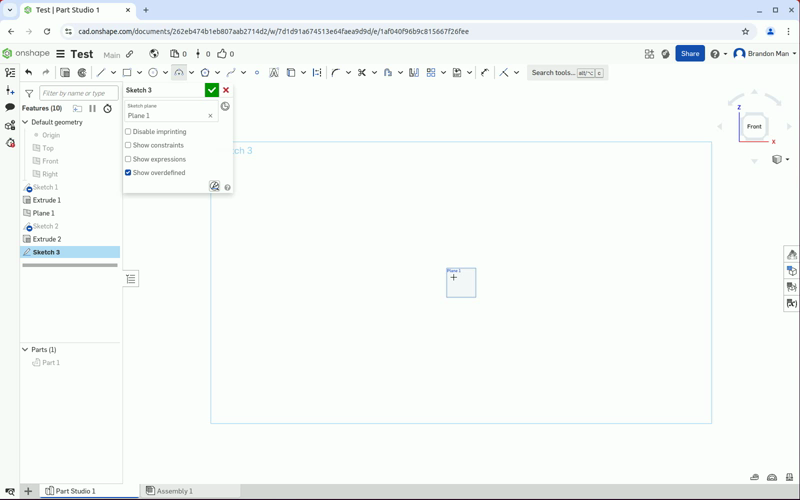
key_up(shift)
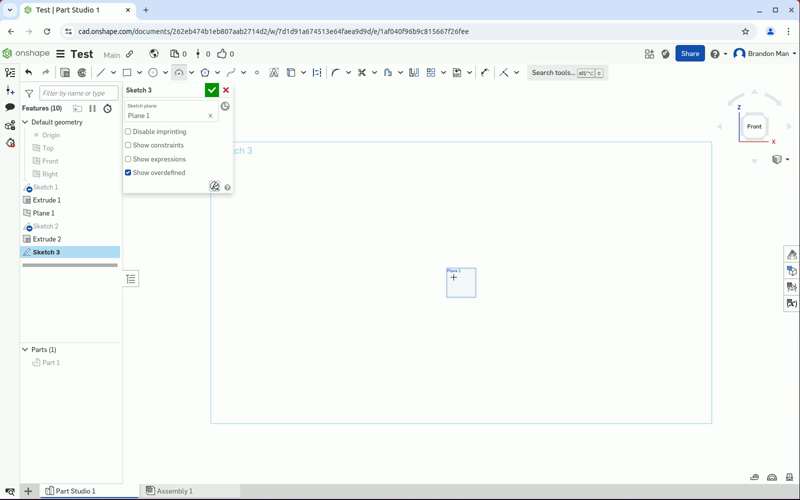
key_down(shift)
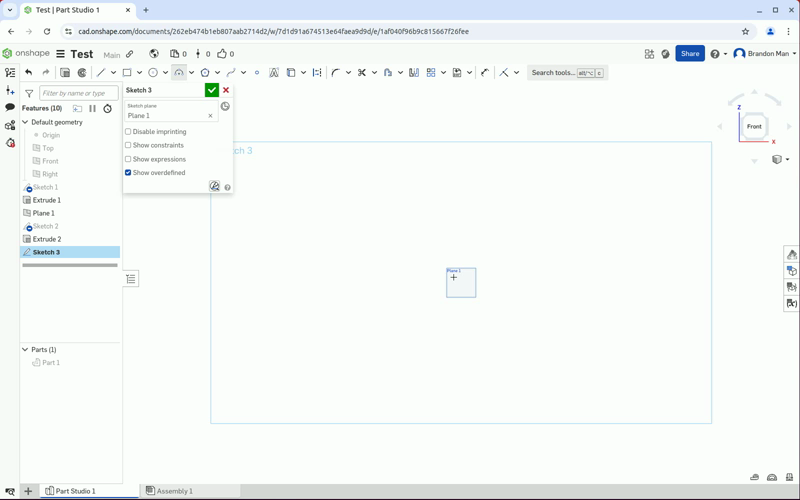
mouse_move(469, 276)
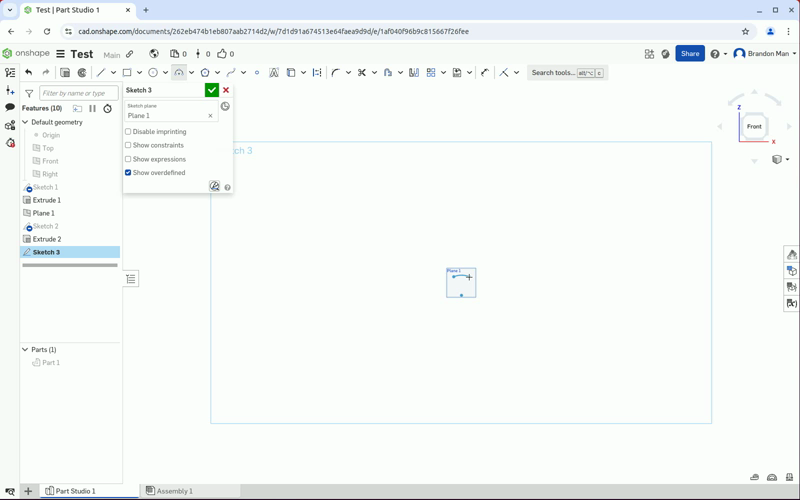
click(469, 276)
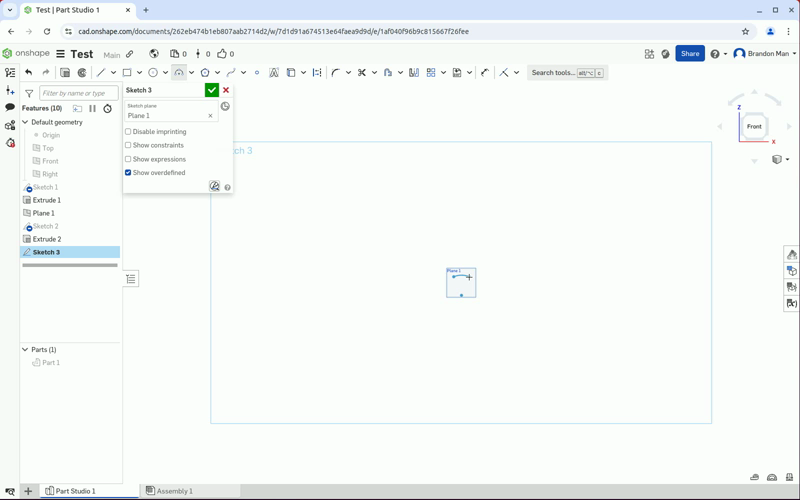
mouse_move(461, 292)
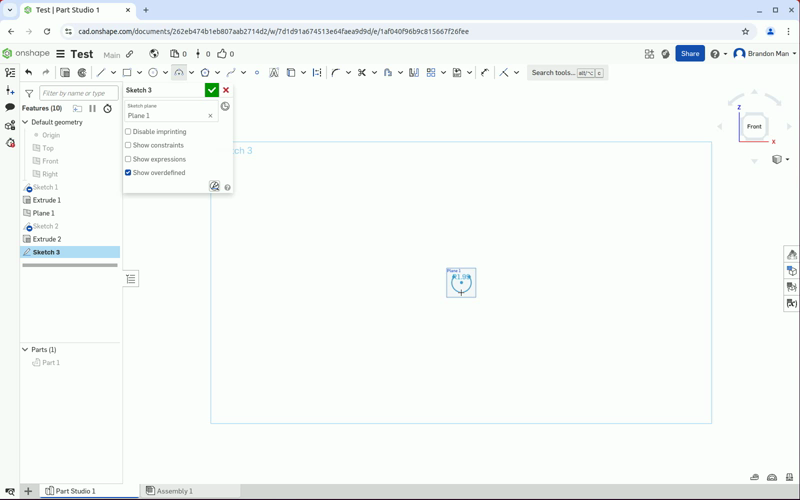
click(461, 292)
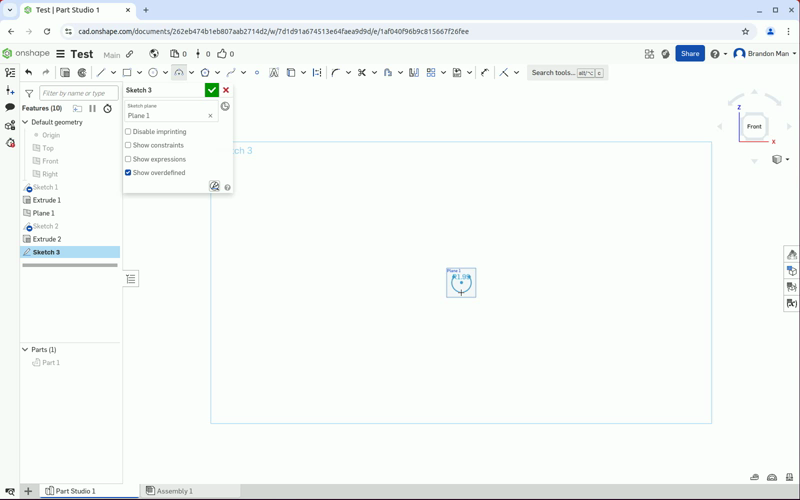
key_up(shift)
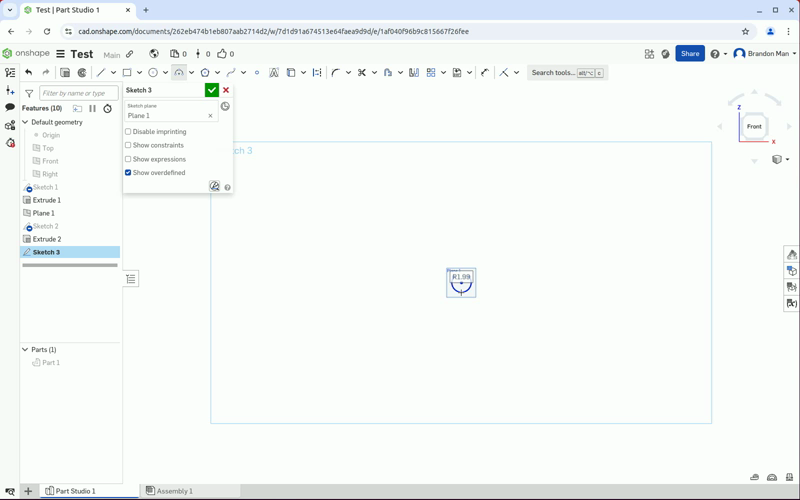
key(esc)
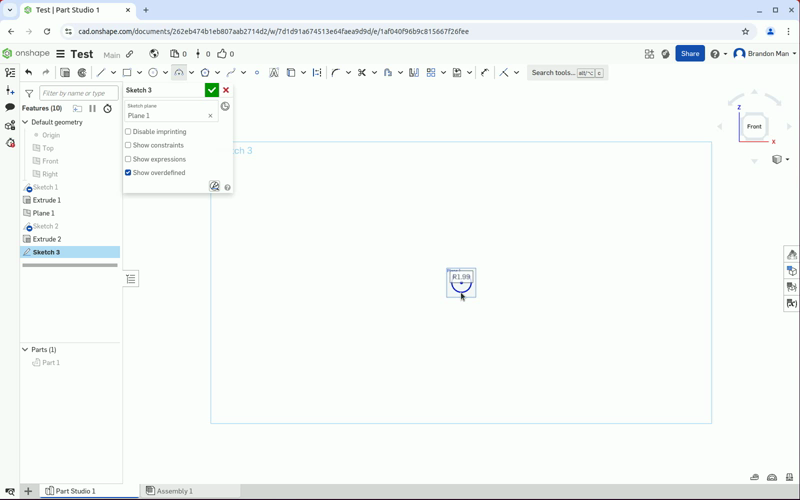
key(l)
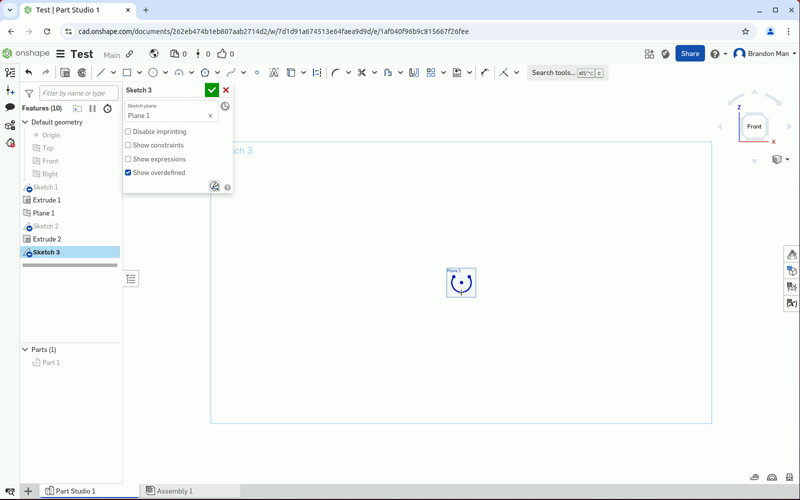
mouse_move(469, 276)
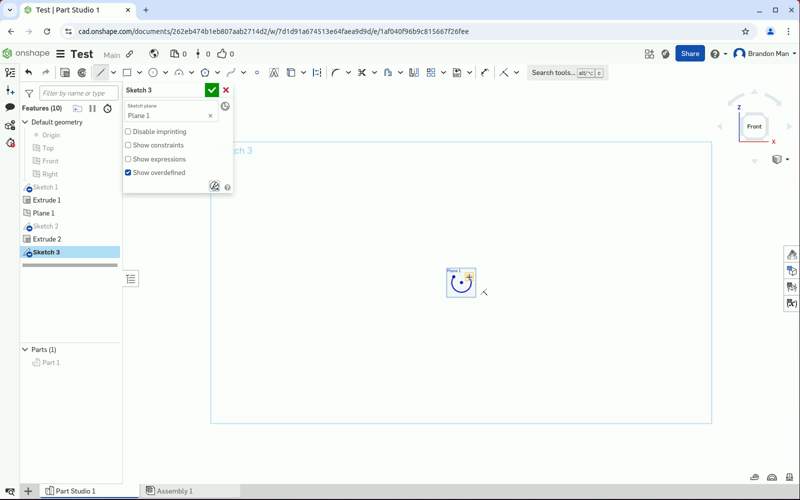
click(469, 276)
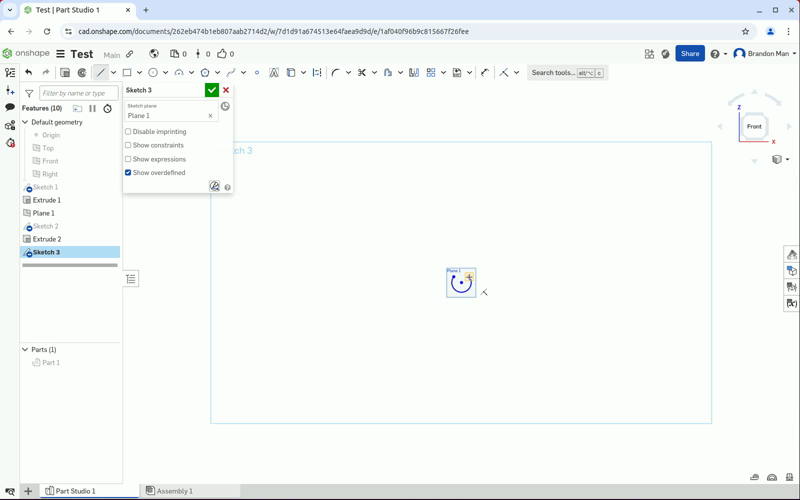
mouse_move(499, 276)
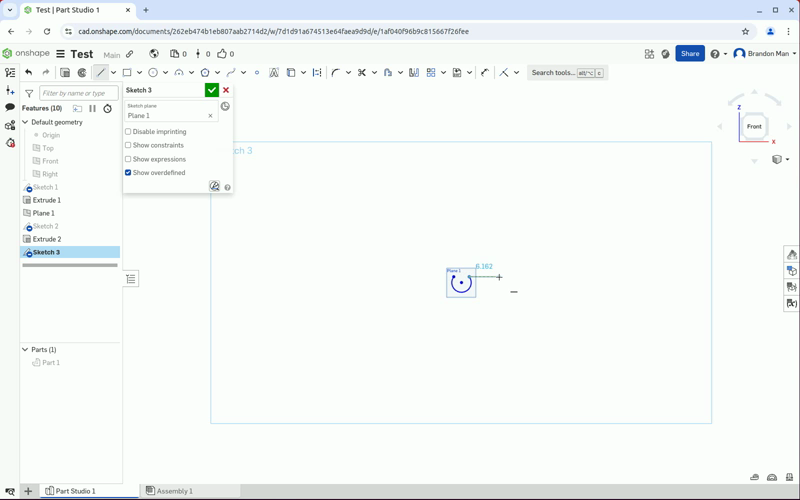
key_down(shift)
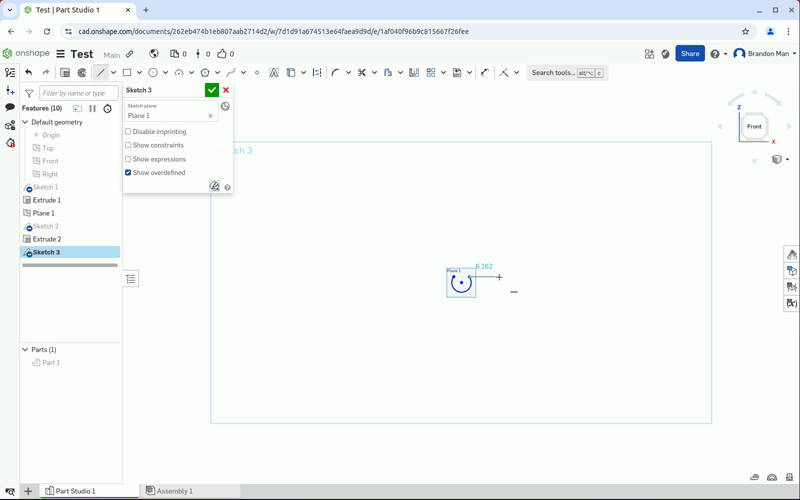
mouse_move(453, 276)
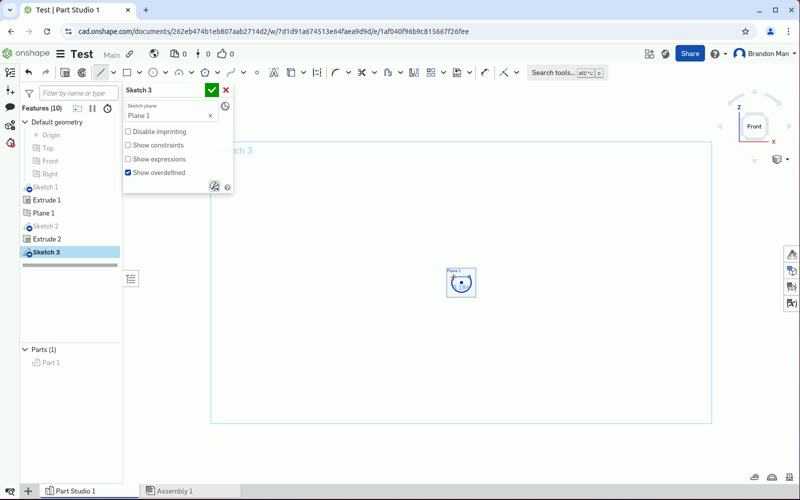
key_up(shift)
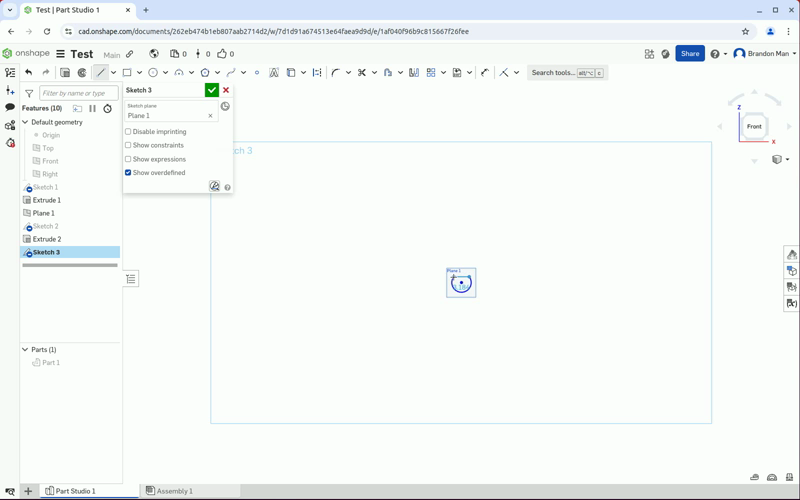
click(453, 276)
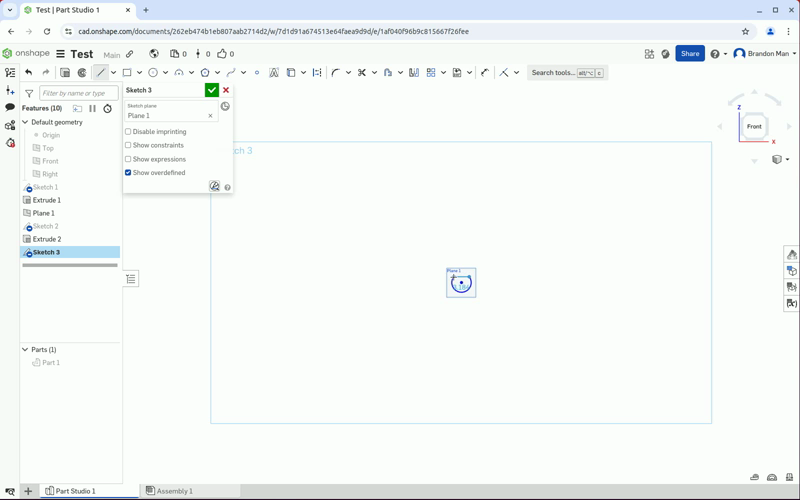
key(esc)
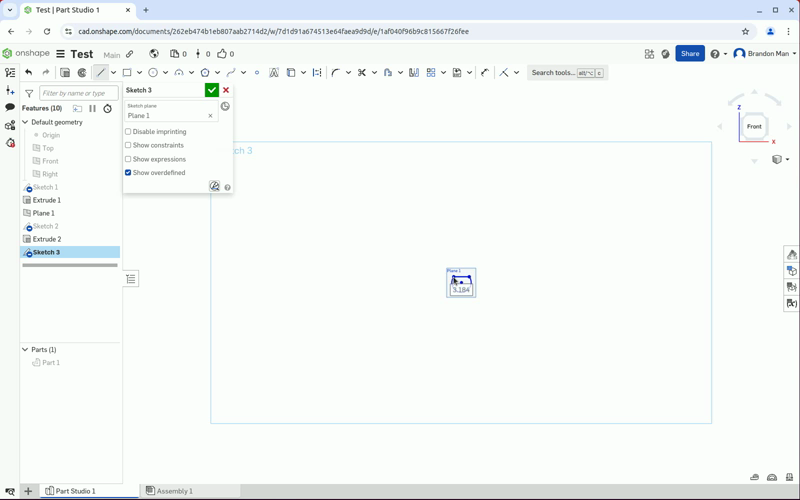
mouse_move(464, 287)
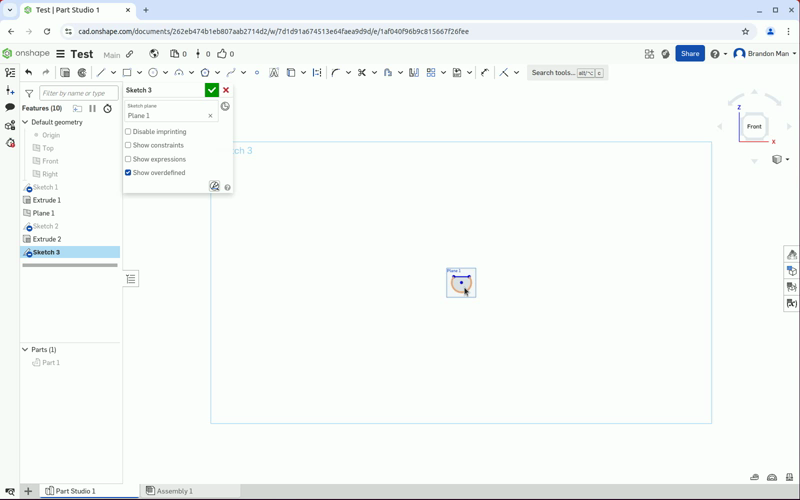
scroll(6)
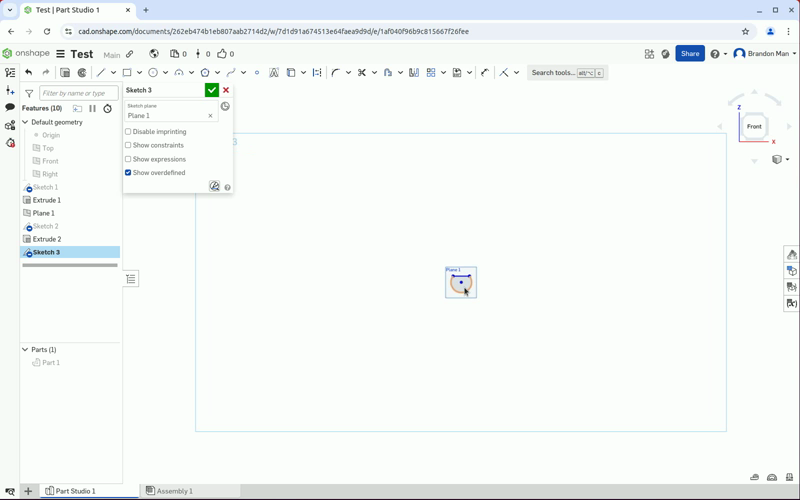
scroll(6)
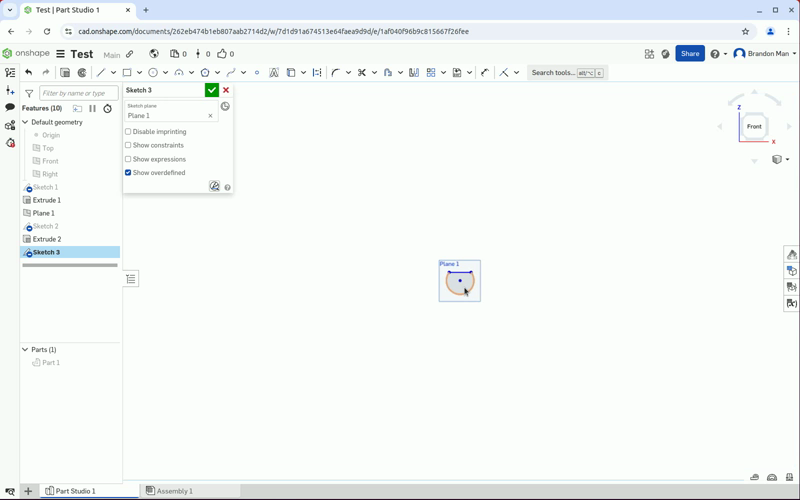
scroll(6)
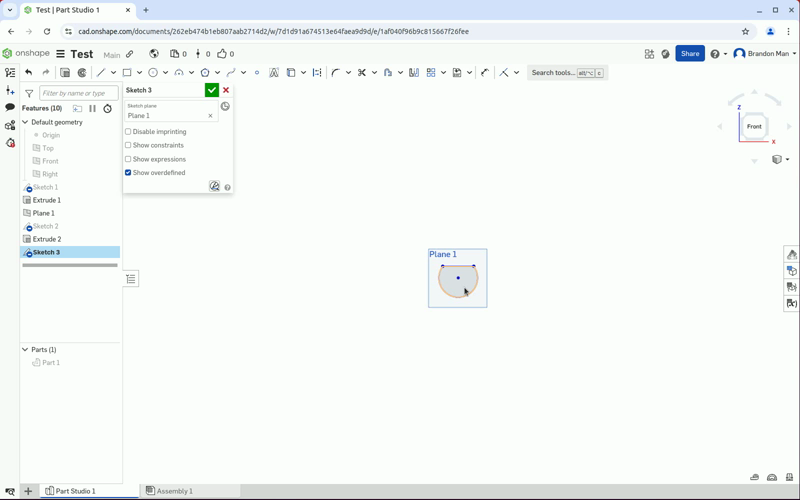
scroll(6)
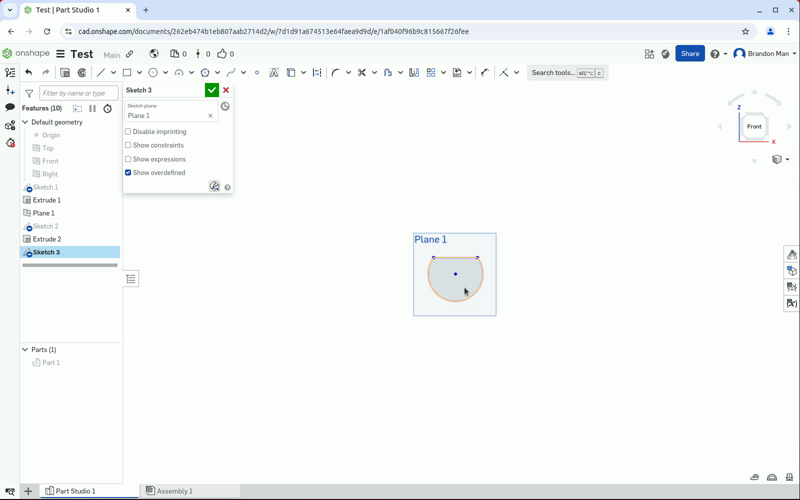
scroll(6)
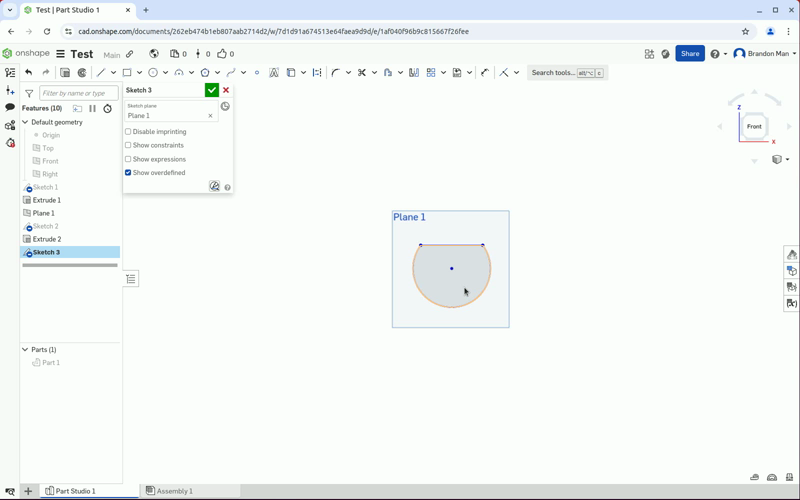
scroll(6)
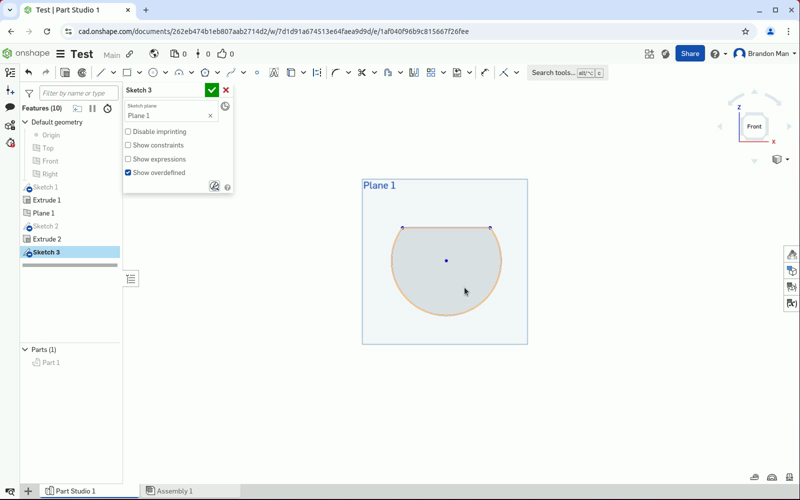
scroll(6)
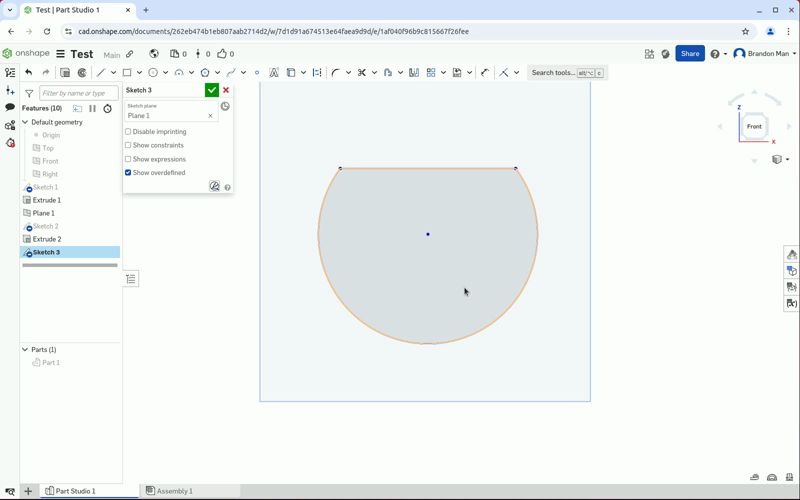
click(464, 287)
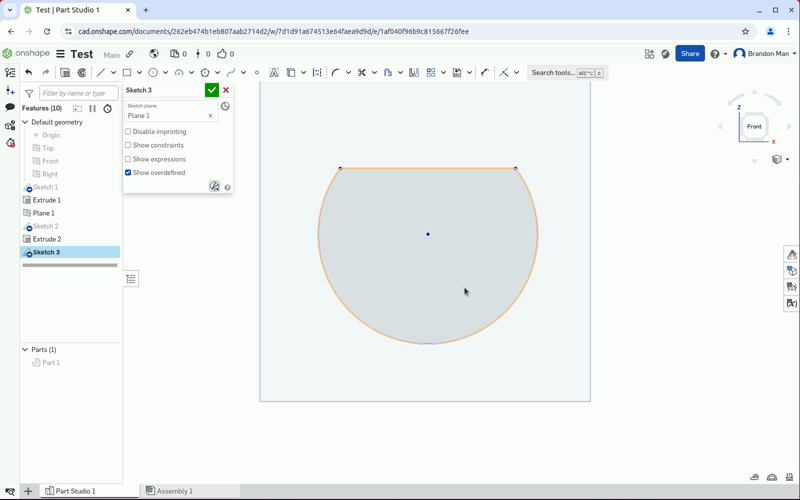
scroll(-6)
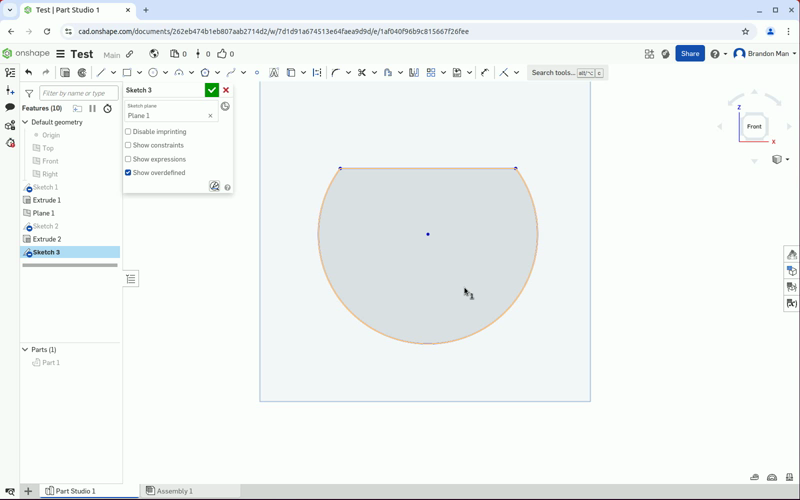
scroll(-6)
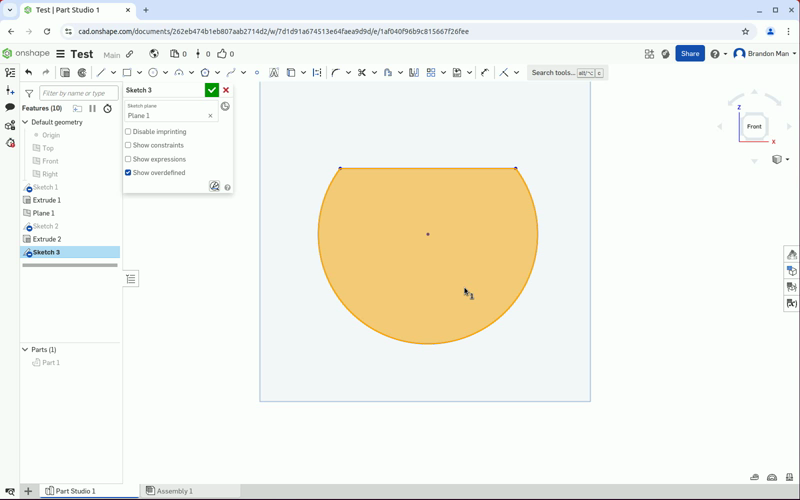
scroll(-6)
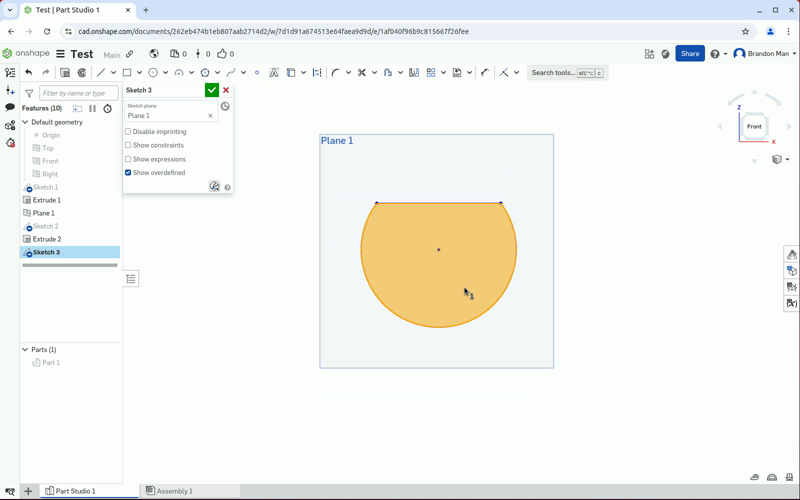
scroll(-6)
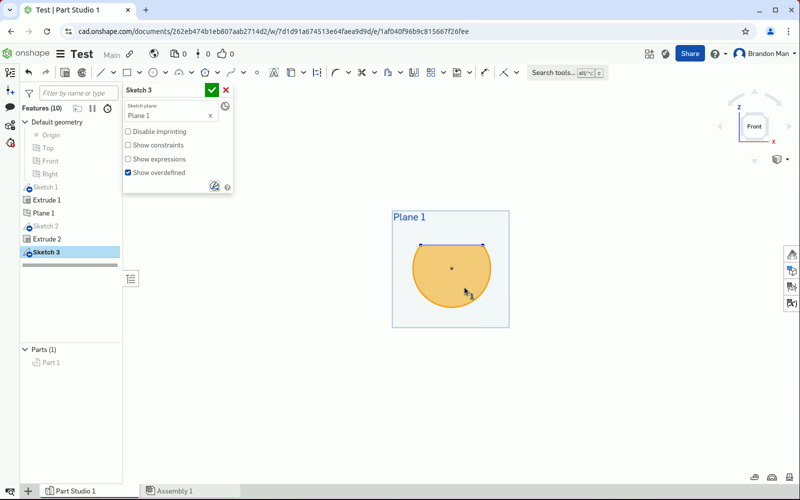
scroll(-6)
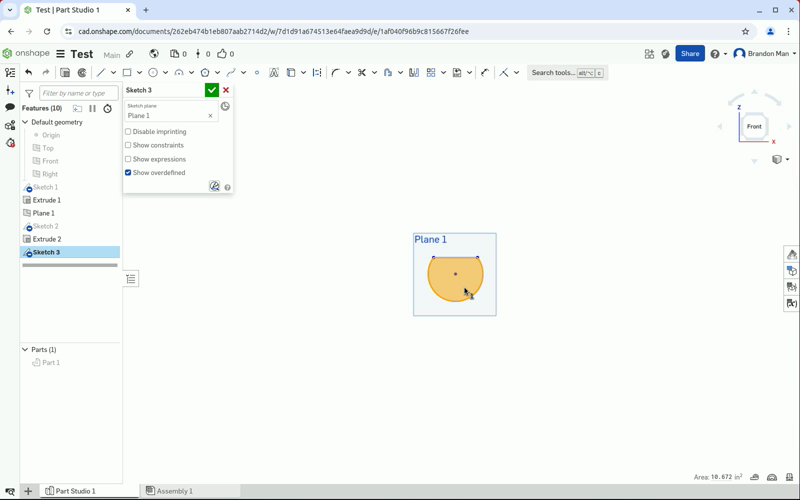
scroll(-6)
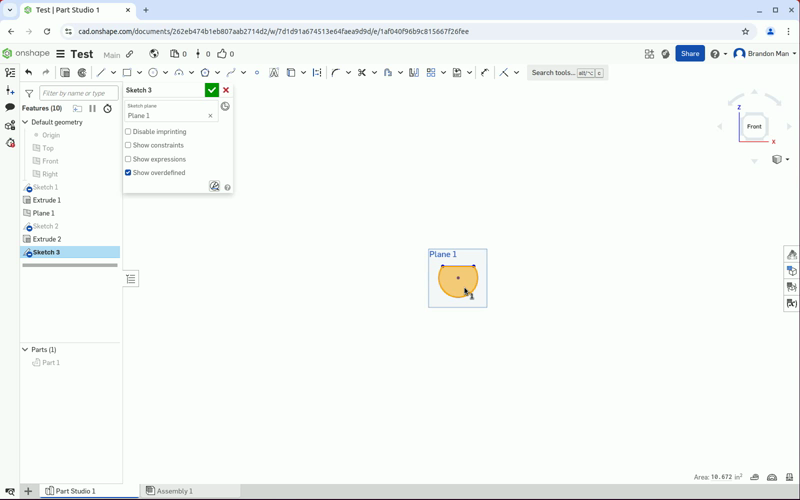
scroll(-6)
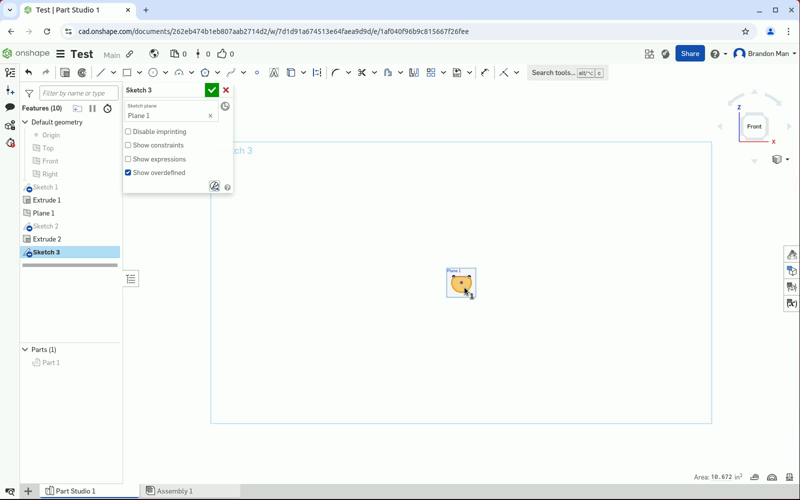
mouse_move(73, 352)
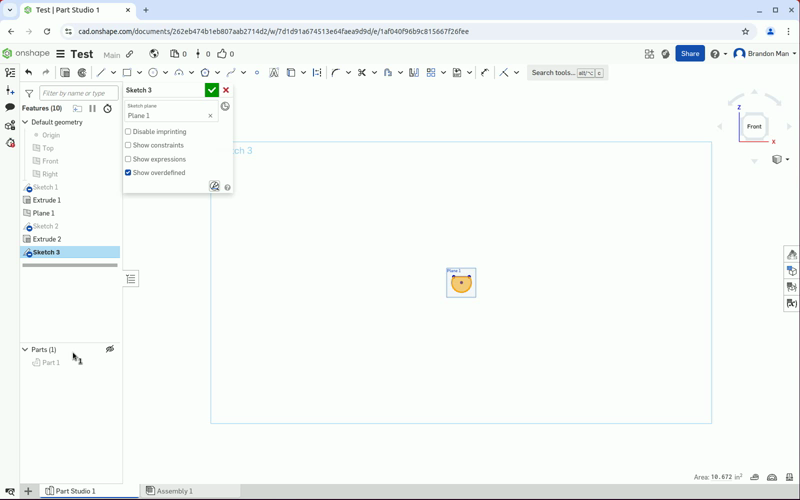
key(shift+y)
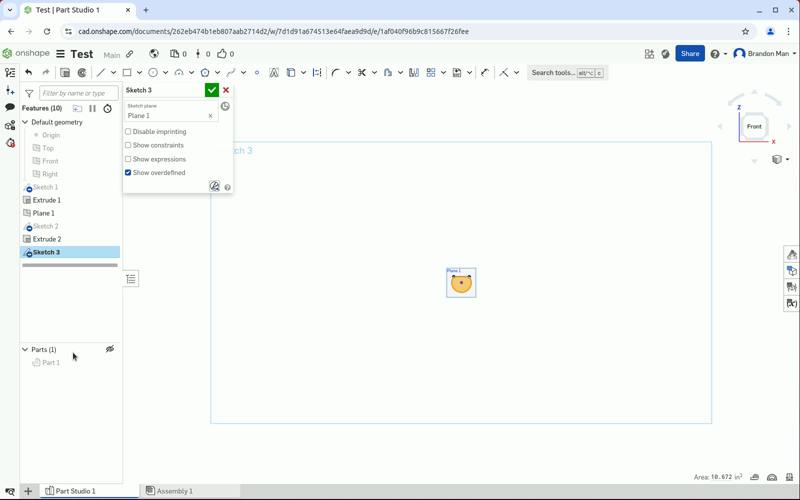
key(shift+e)
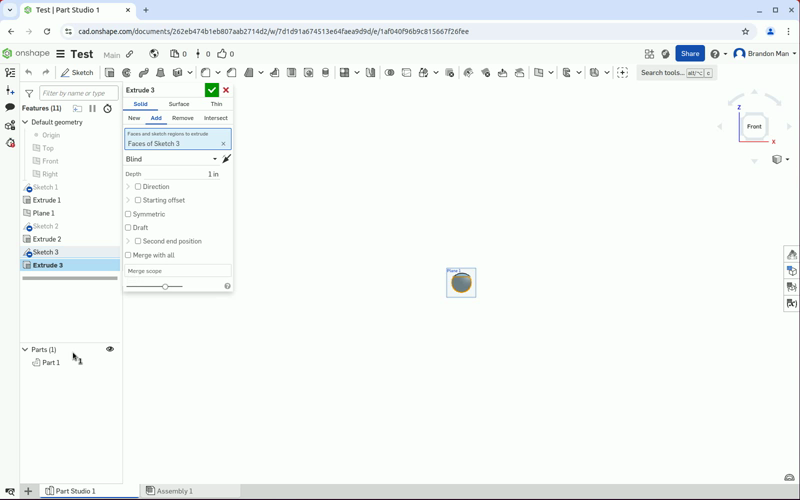
mouse_move(143, 106)
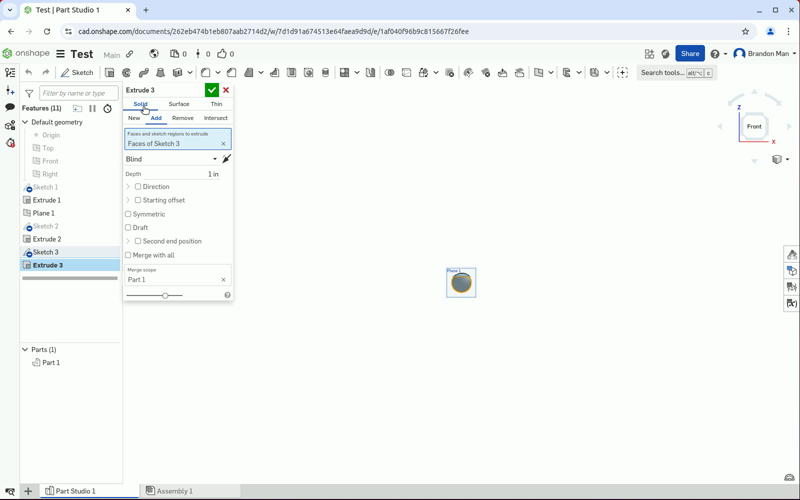
click(143, 106)
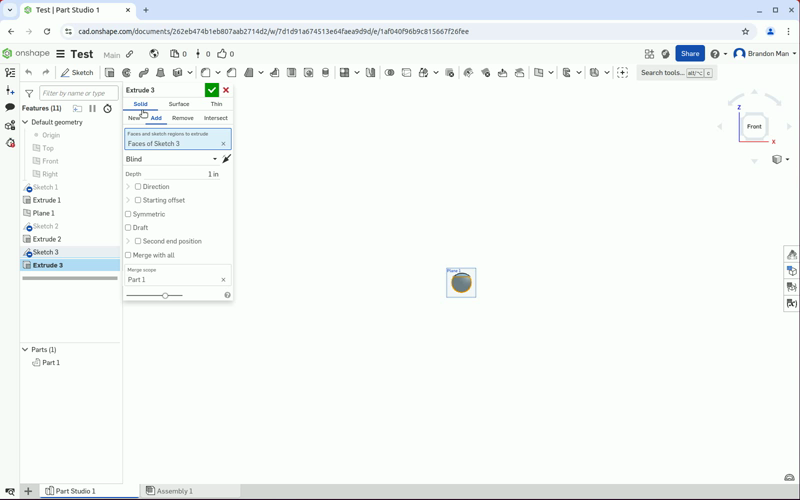
mouse_move(137, 120)
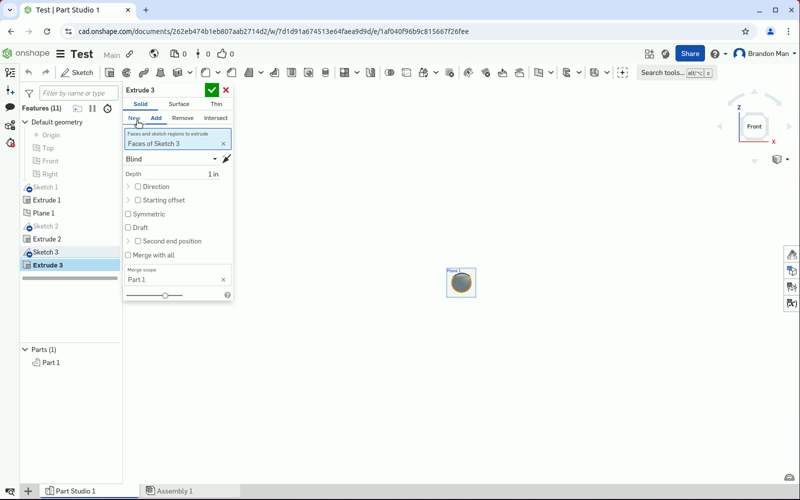
click(137, 120)
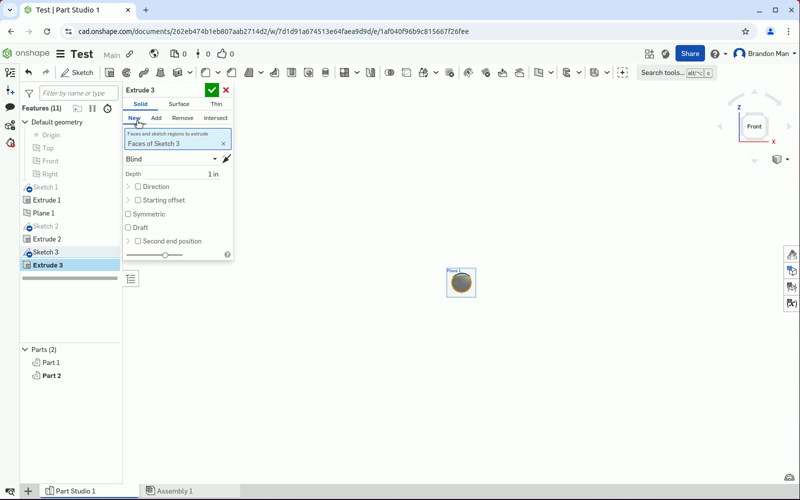
key(tab, 4)
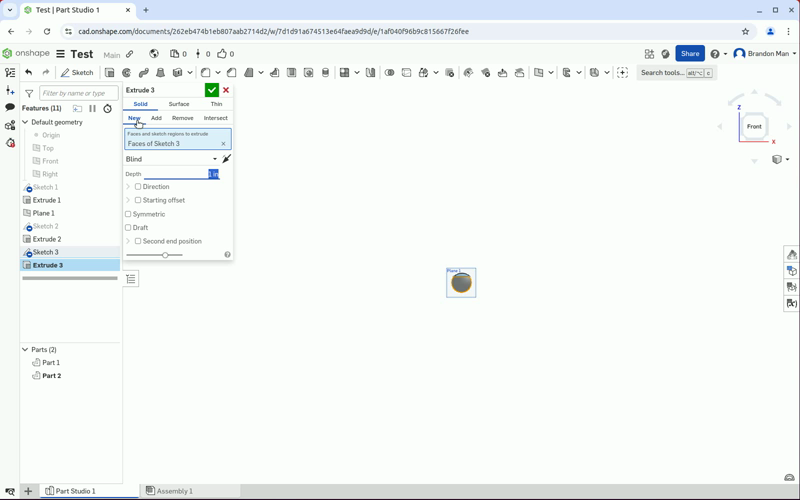
text(-19.257)
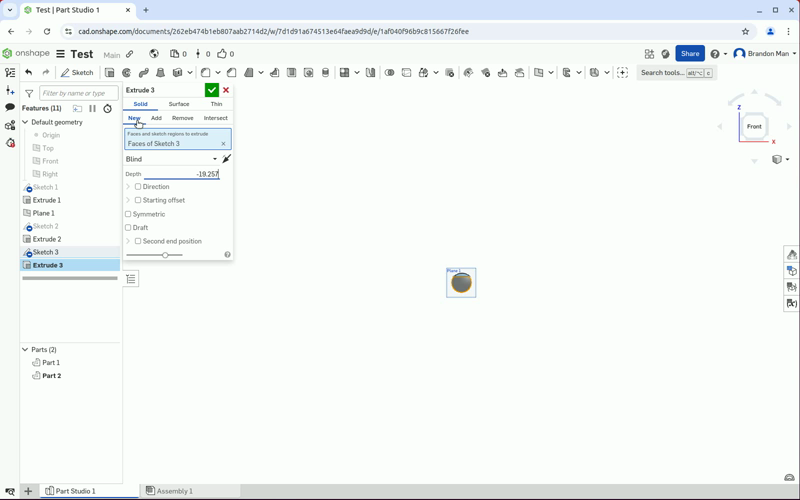
key(tab, 3)
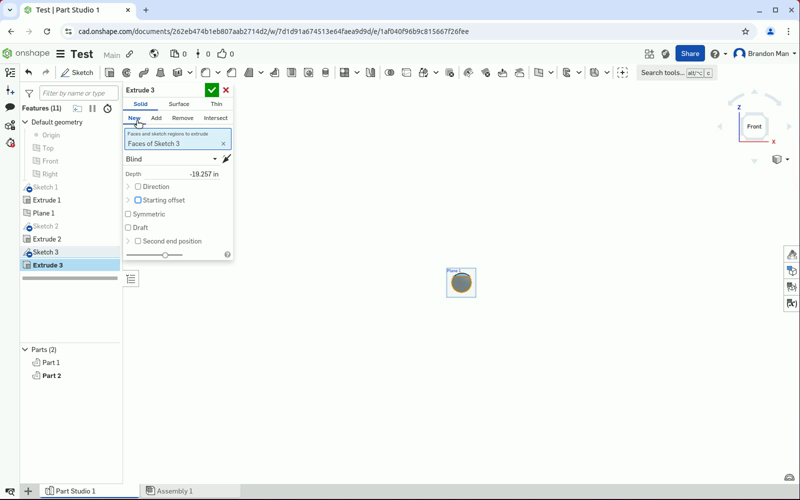
key(tab, 2)
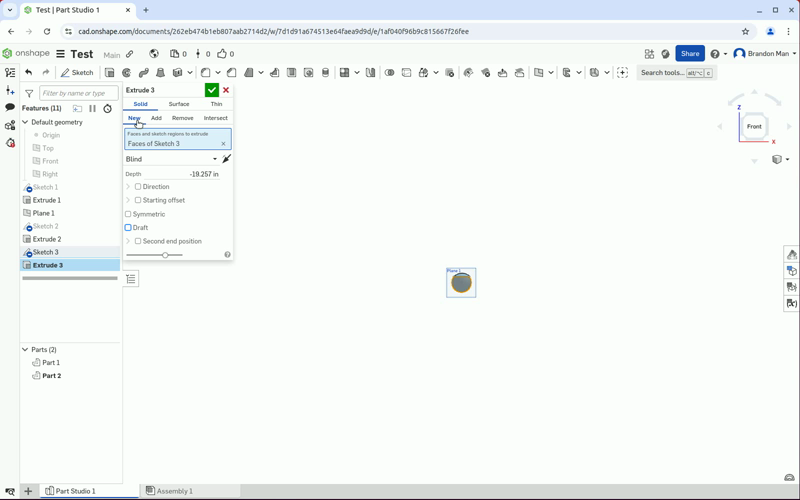
key(space)
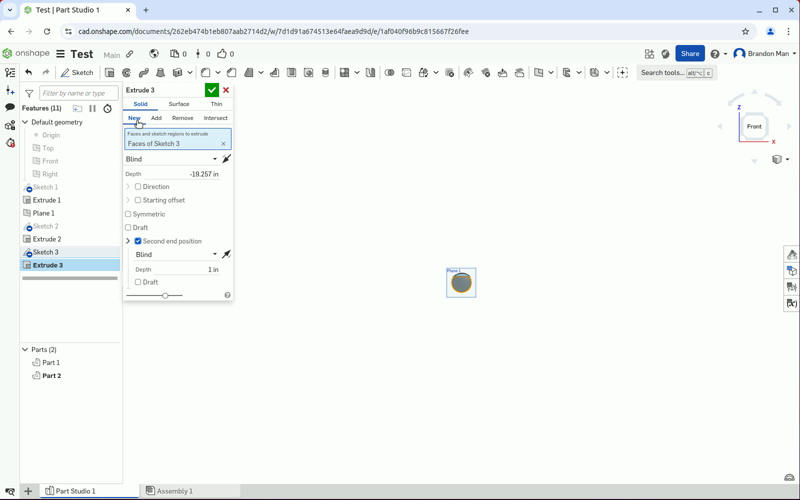
key(tab, 3)
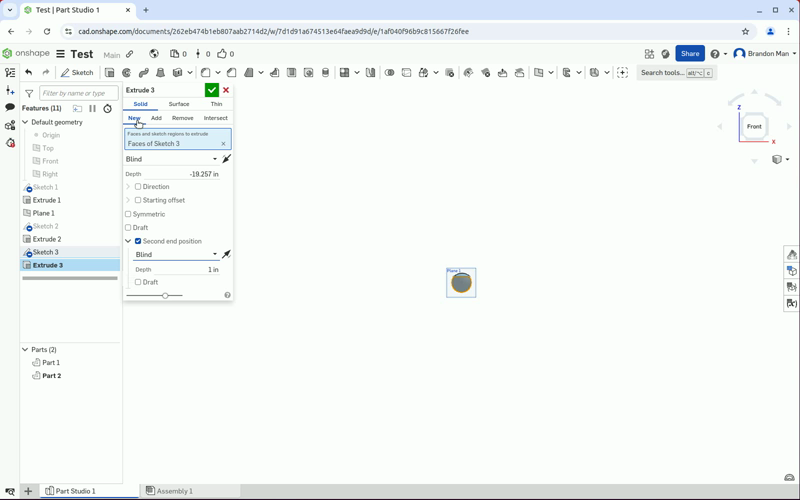
text(3.851)
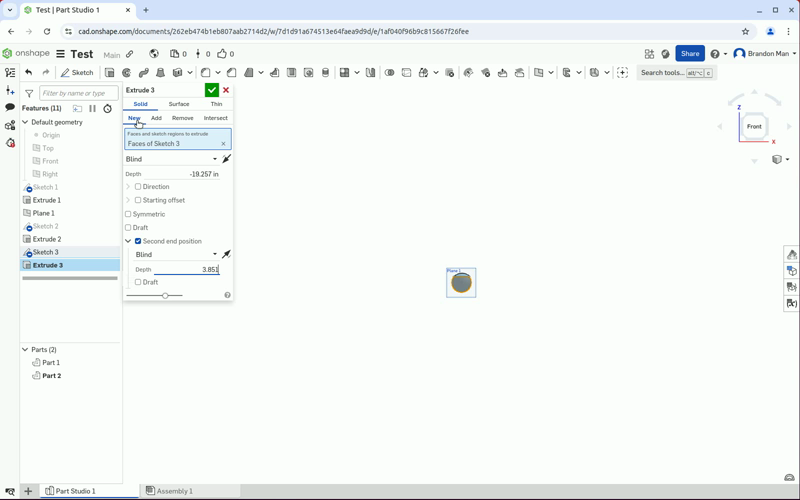
key(enter)
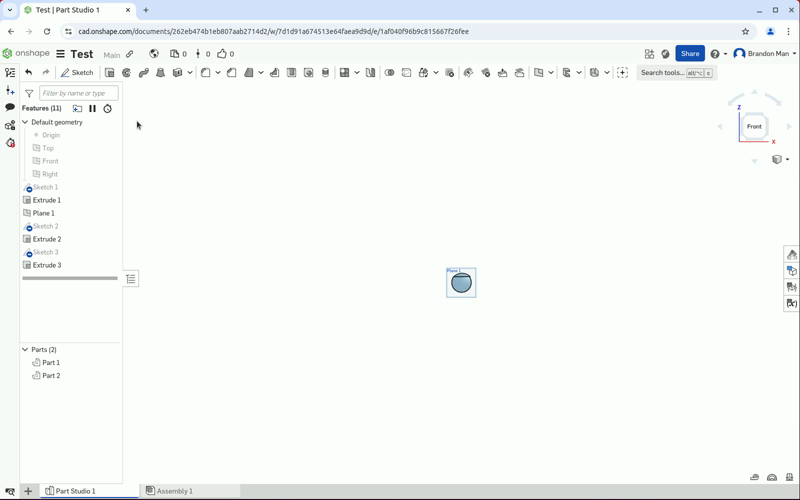
key(shift+h)
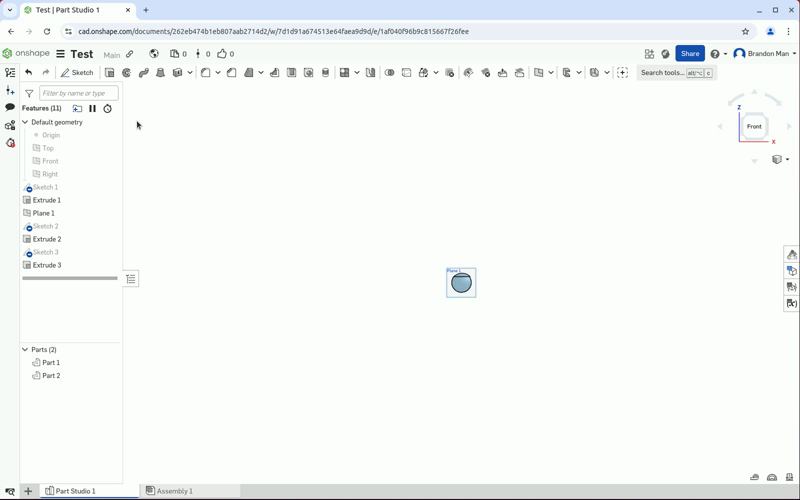
key(shift+h)
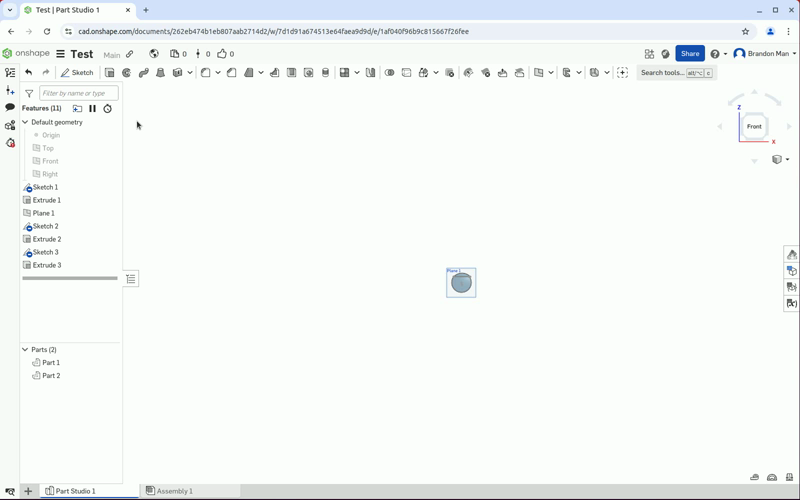
key(shift+7)
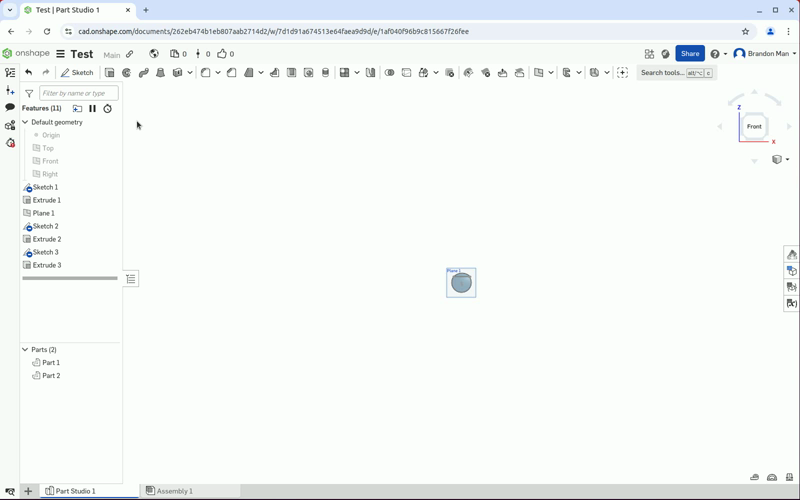
key(left, 2)
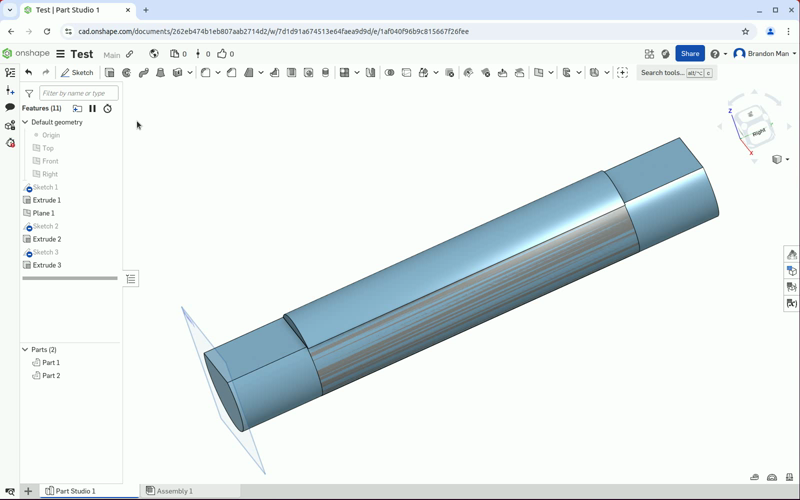
key(down, 2)
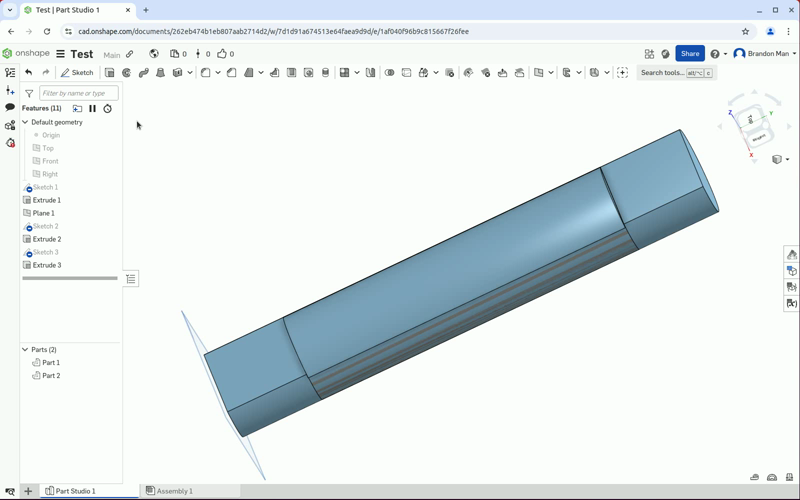
key(up, 2)
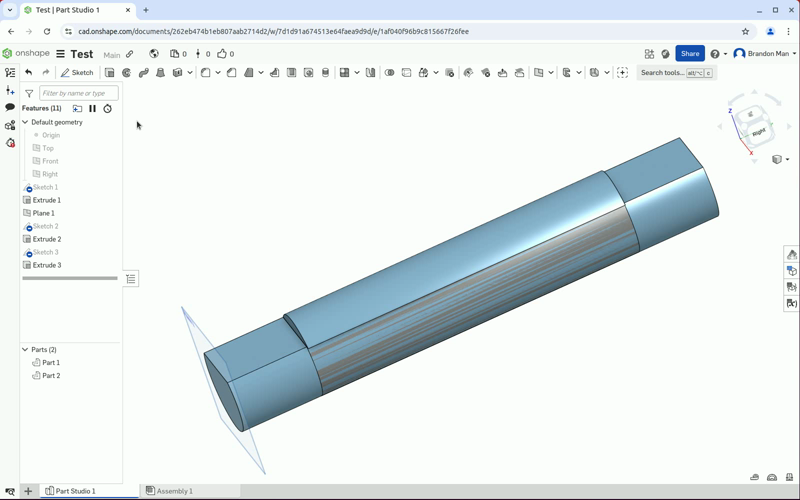
key(right, 2)
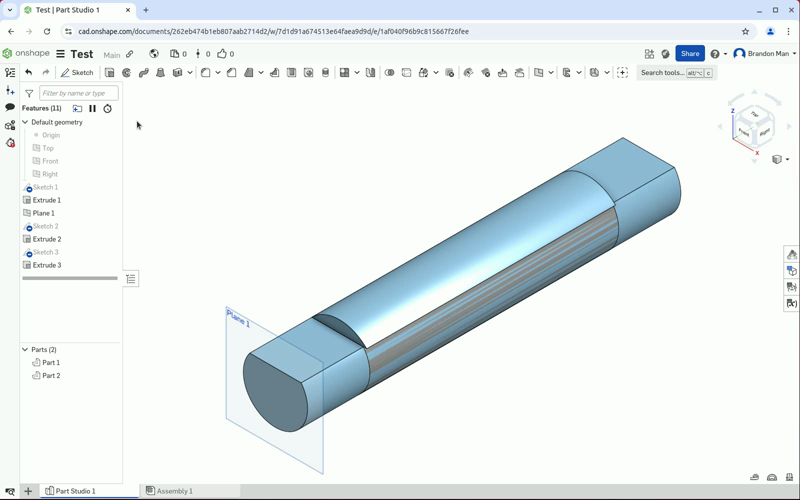
mouse_move(73, 189)
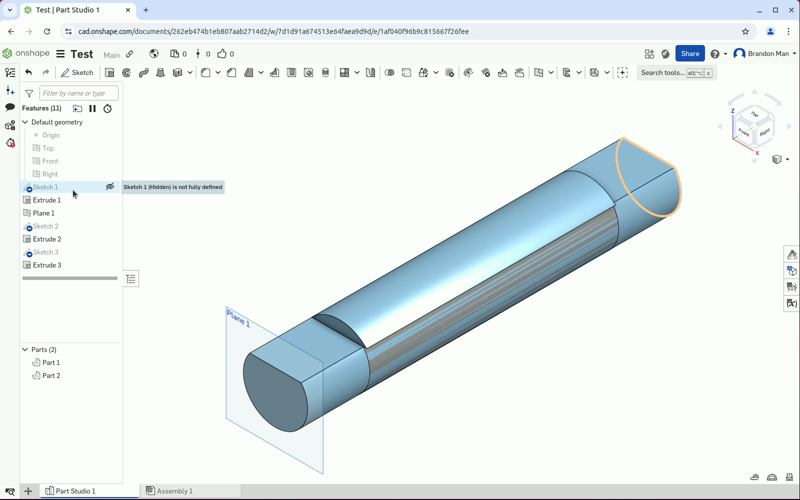
click(73, 189)